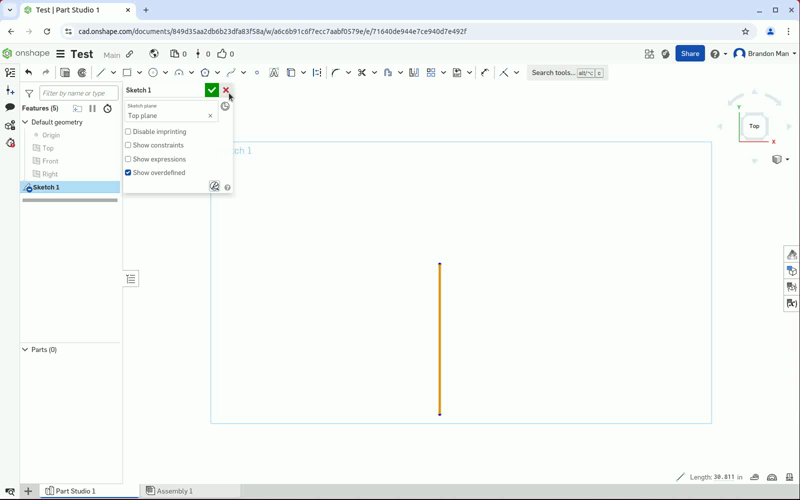
key(shift+h)
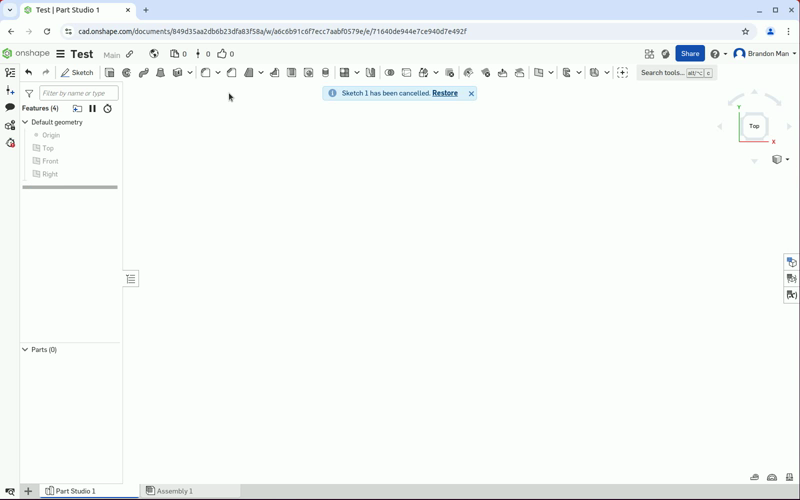
mouse_move(73, 352)
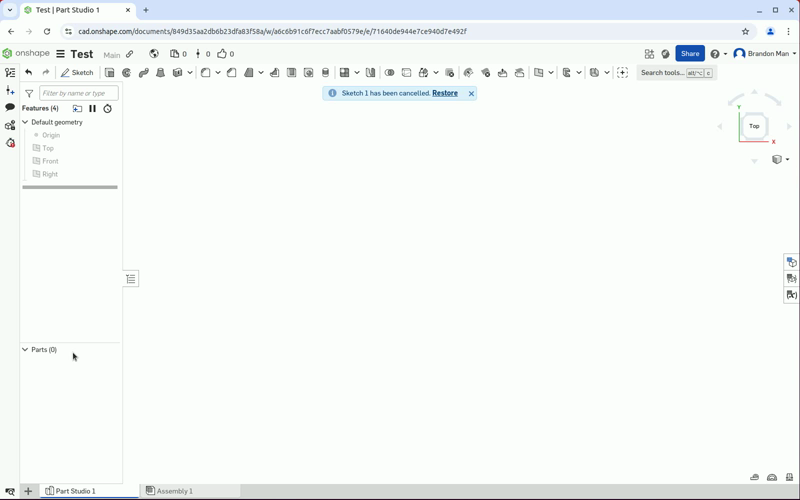
key(y)
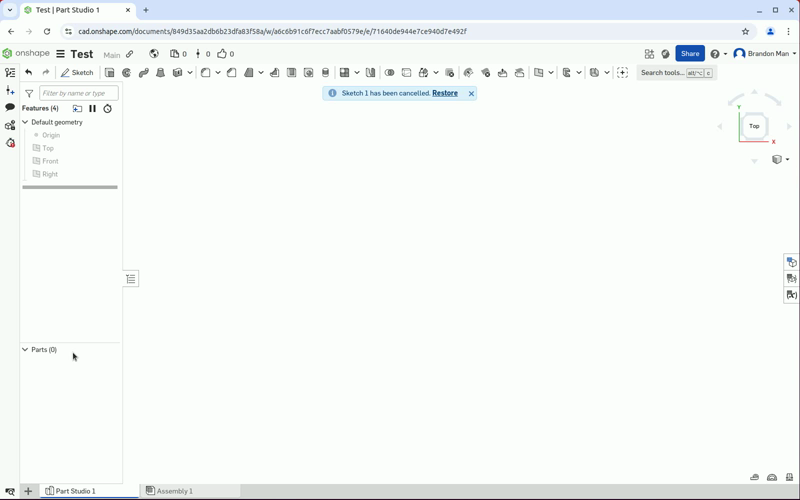
key(shift+p)
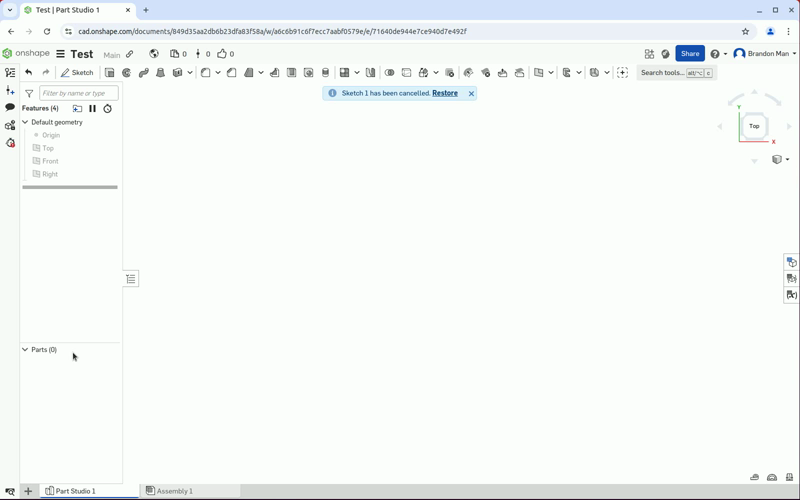
key(space)
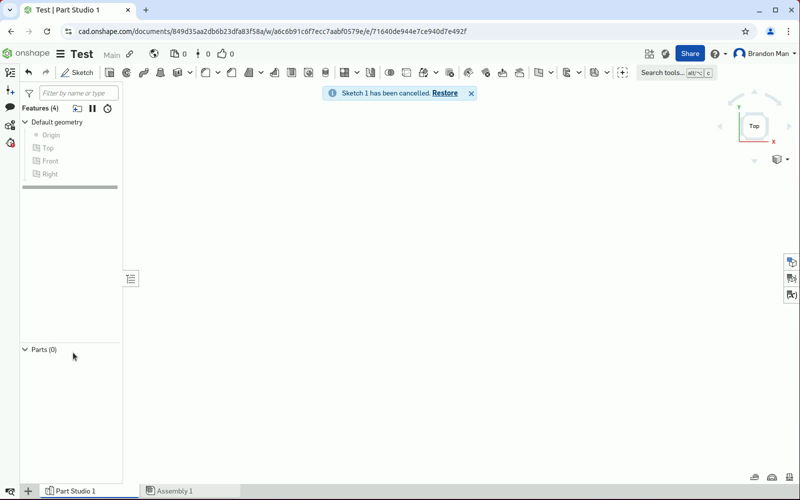
key_down(shift)
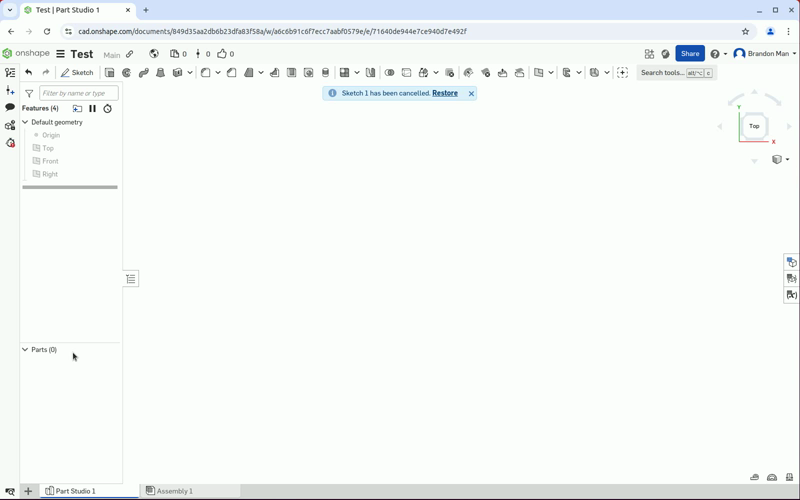
key(up)
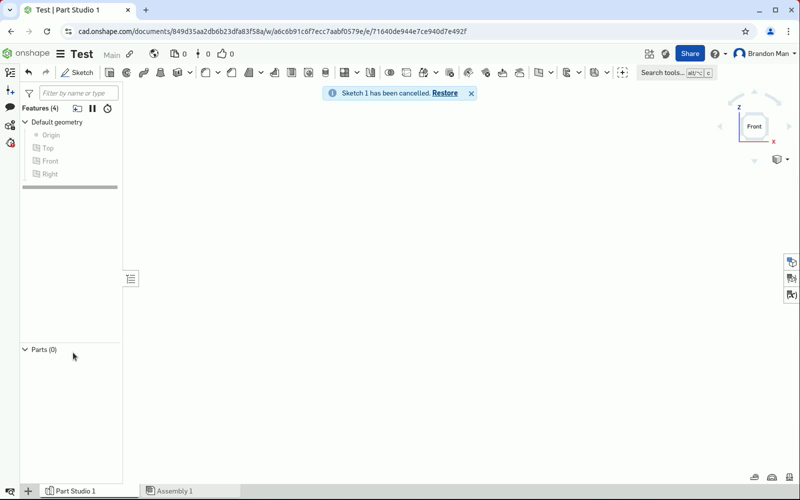
key_up(shift)
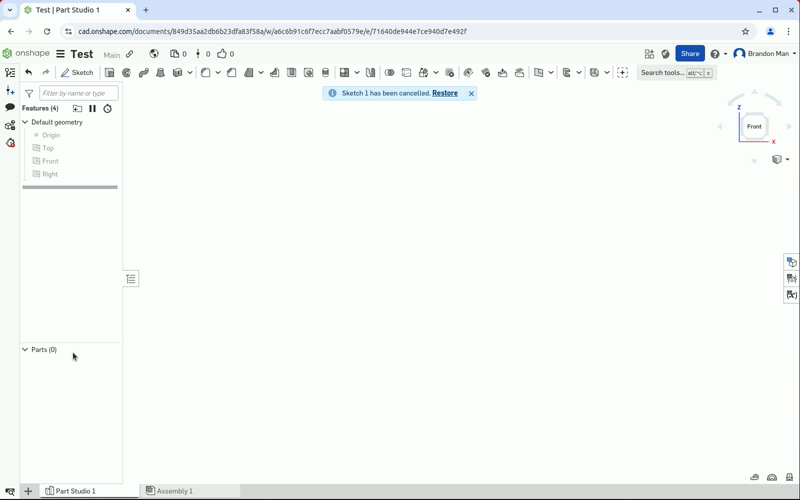
mouse_move(73, 352)
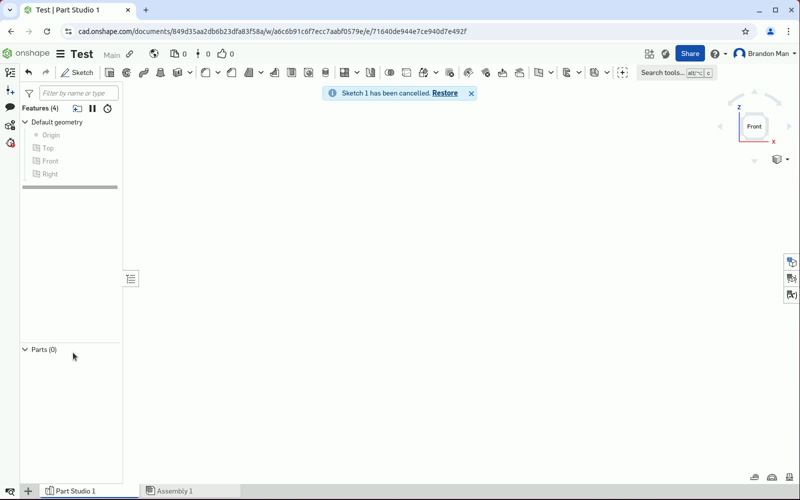
key(shift+y)
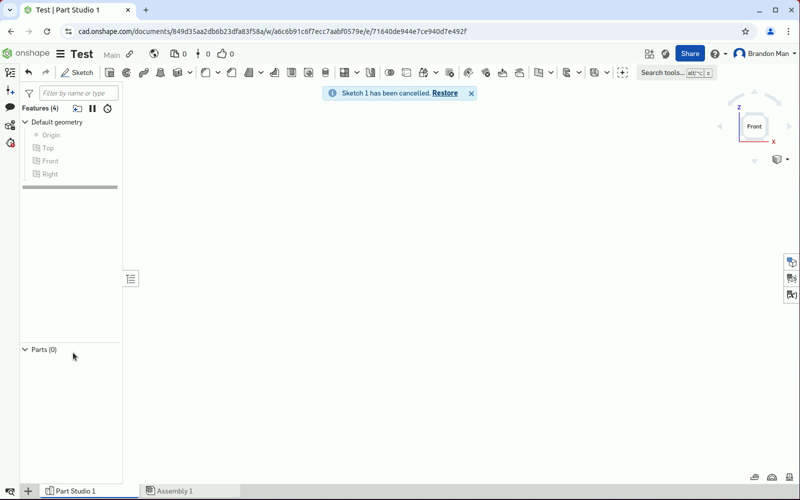
key(shift+s)
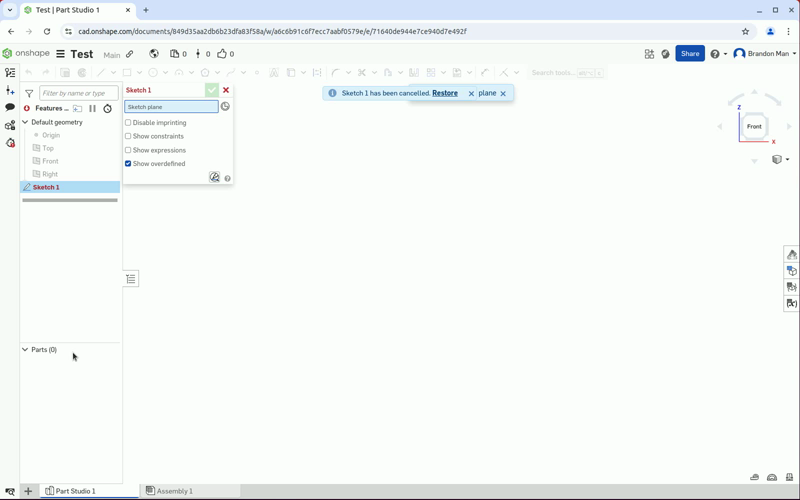
mouse_move(73, 163)
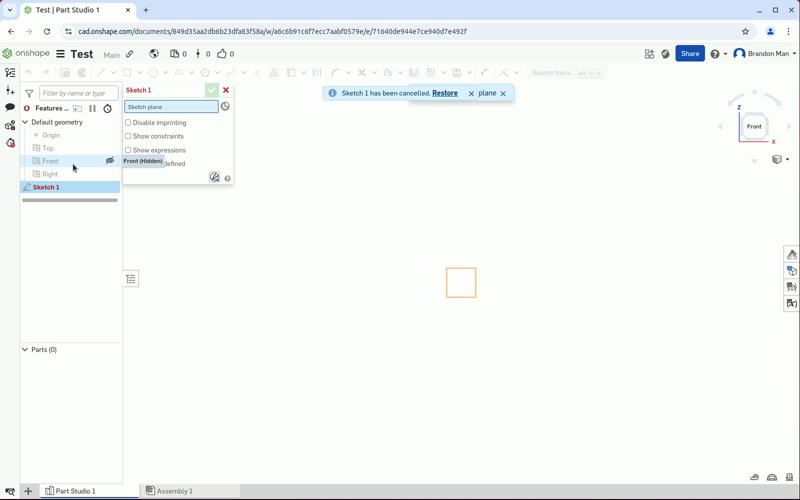
click(73, 163)
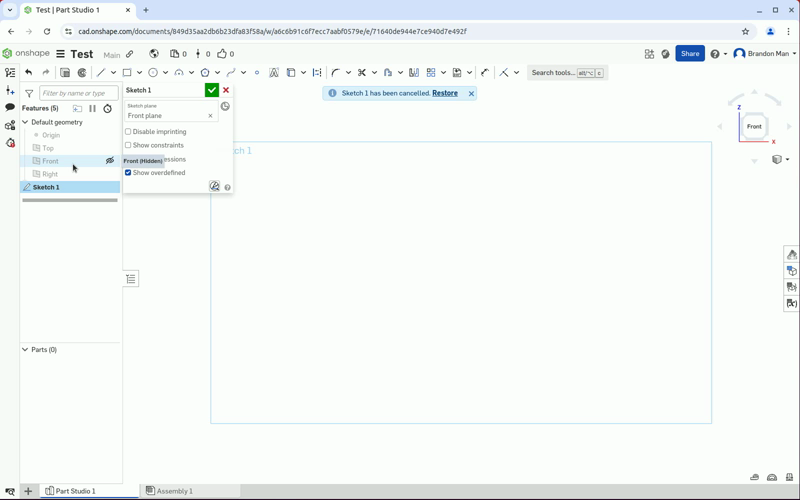
mouse_move(73, 352)
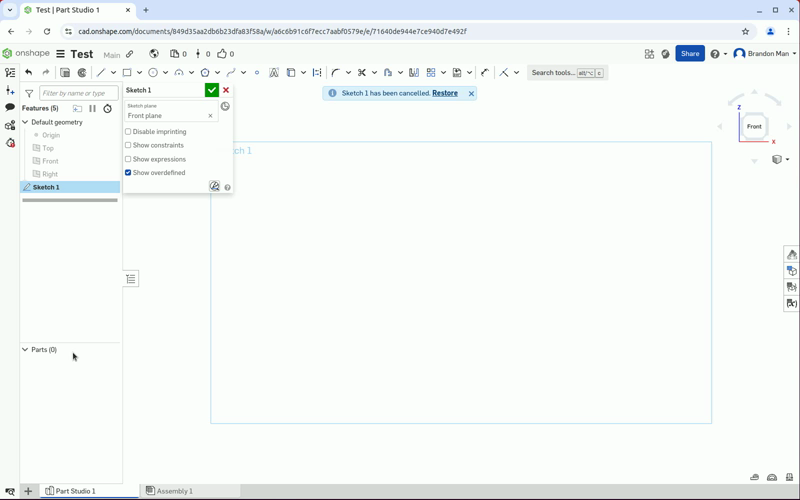
key(y)
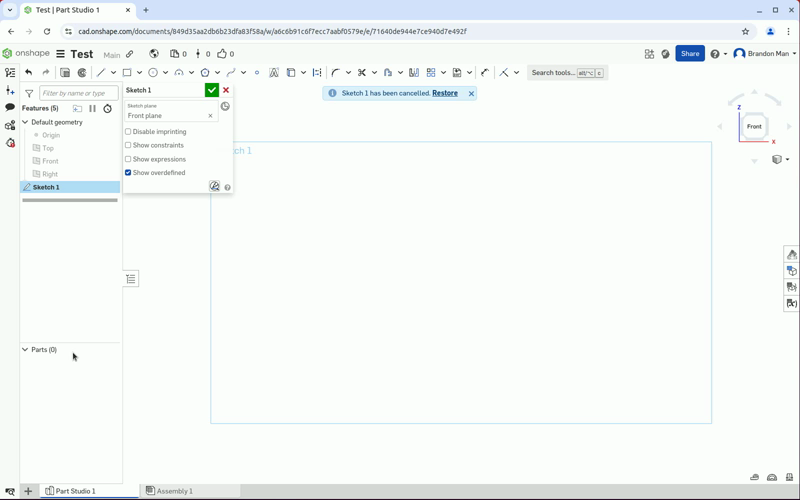
key(l)
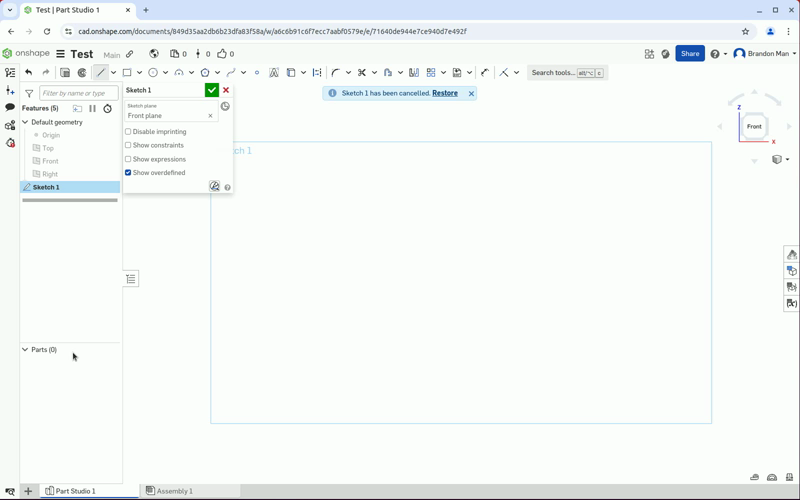
key_down(shift)
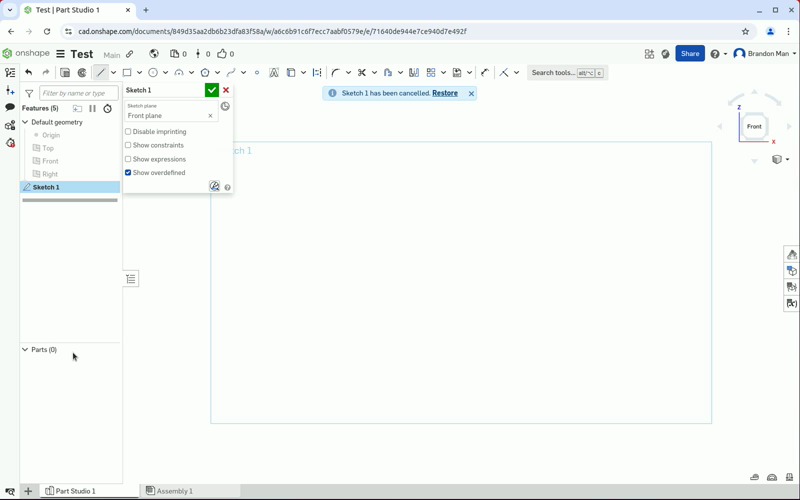
mouse_move(460, 288)
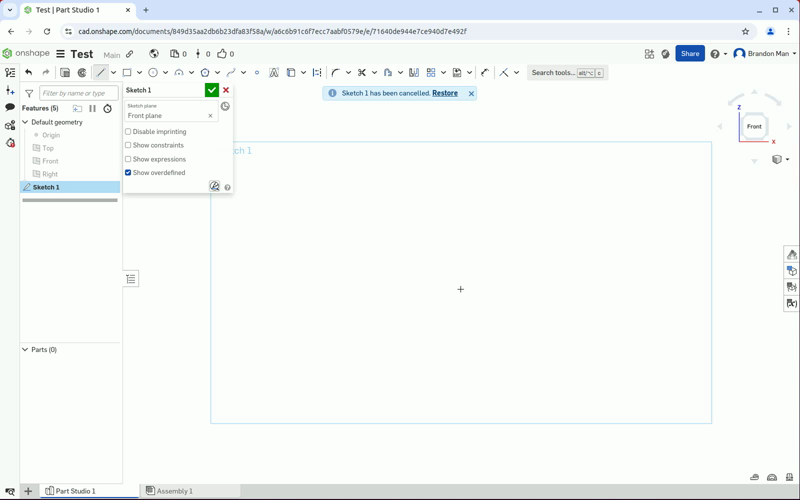
click(460, 288)
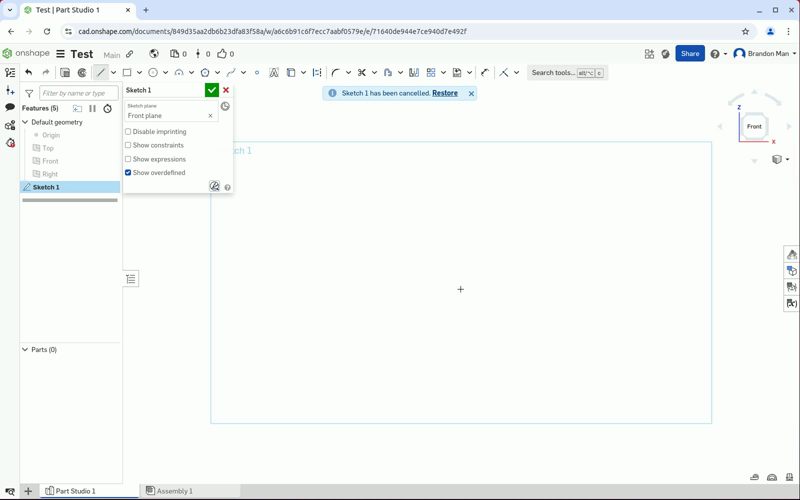
key_up(shift)
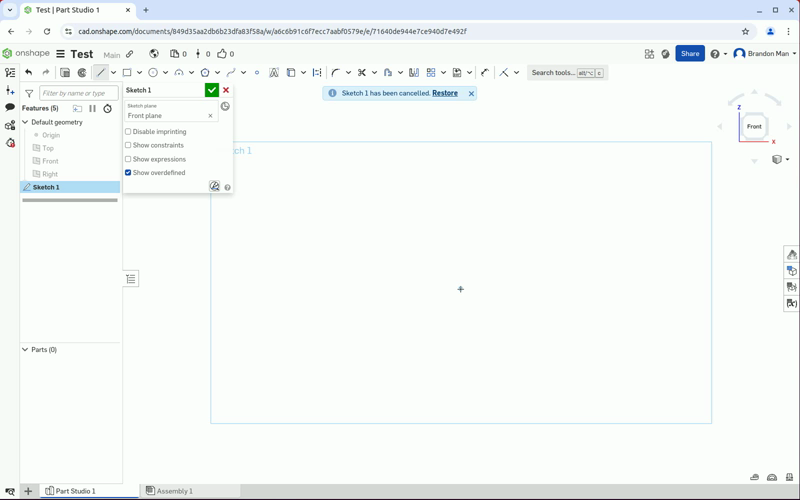
key_down(shift)
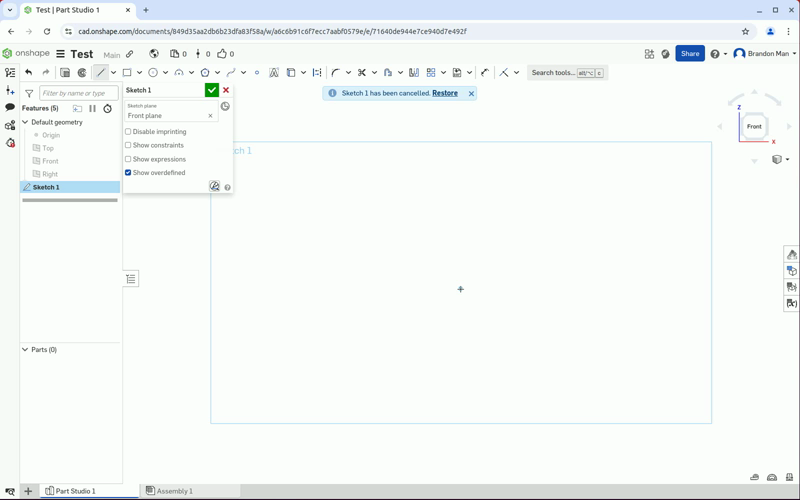
mouse_move(490, 288)
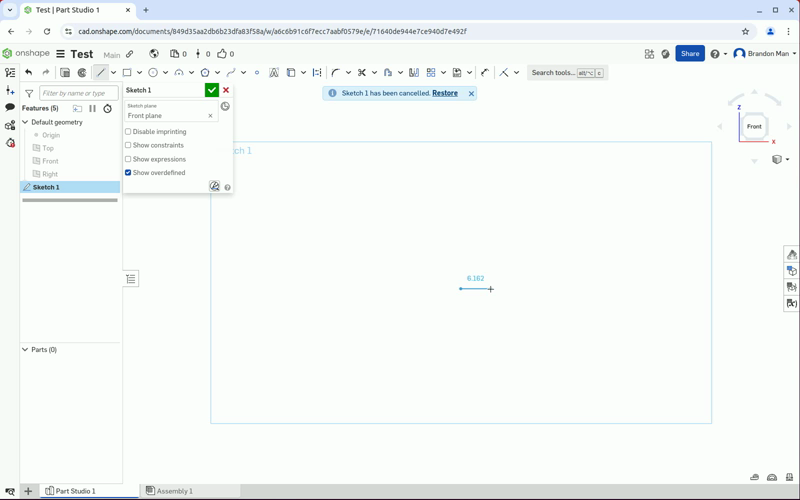
mouse_move(467, 288)
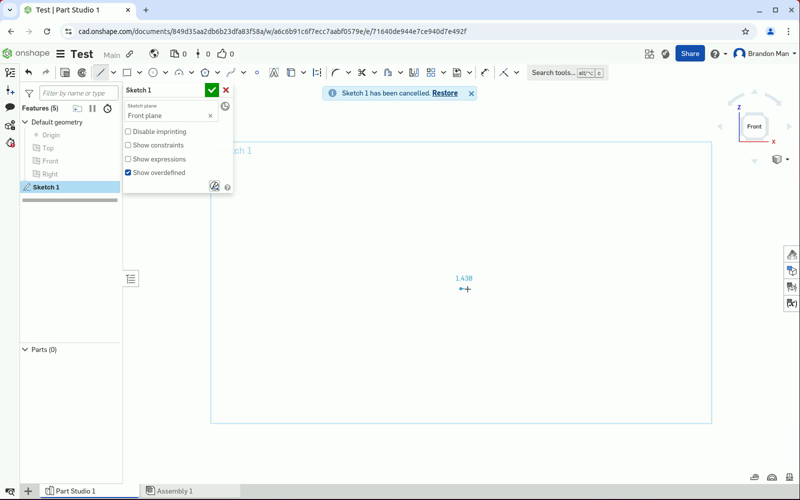
scroll(6)
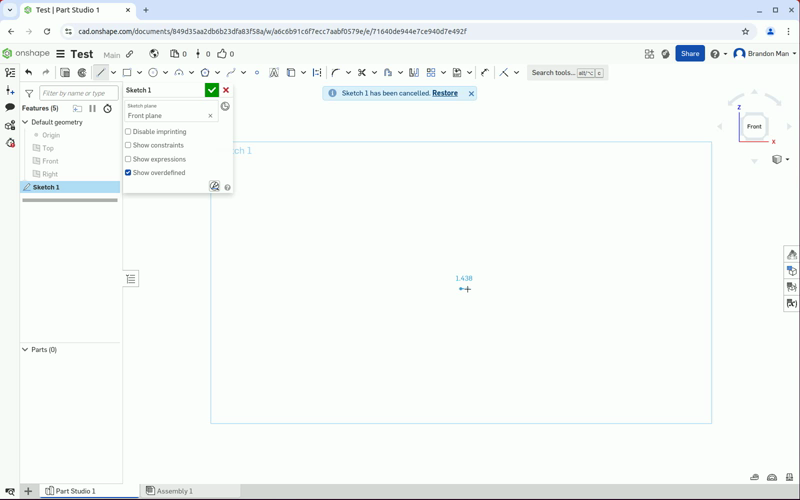
scroll(6)
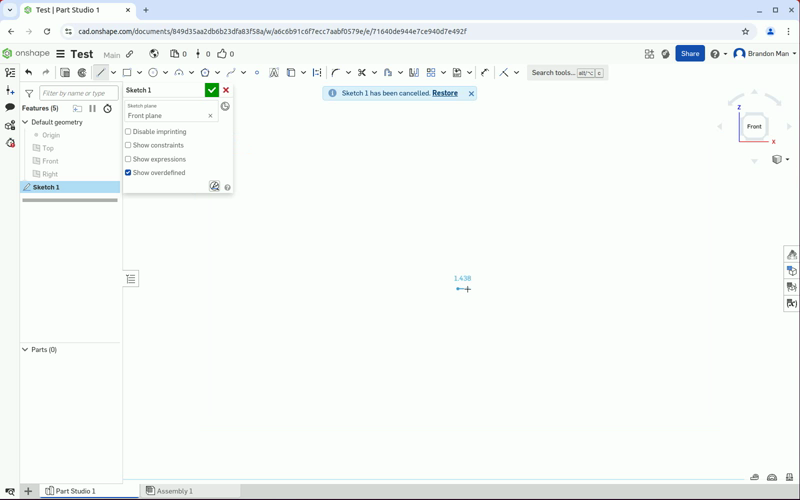
scroll(6)
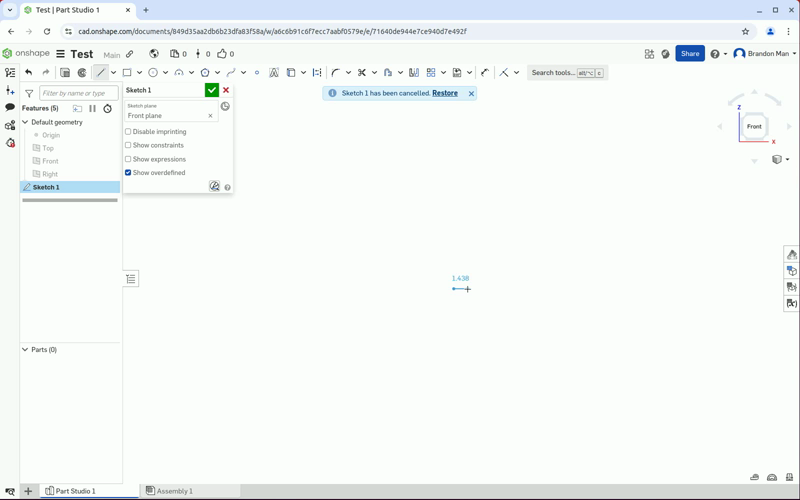
scroll(6)
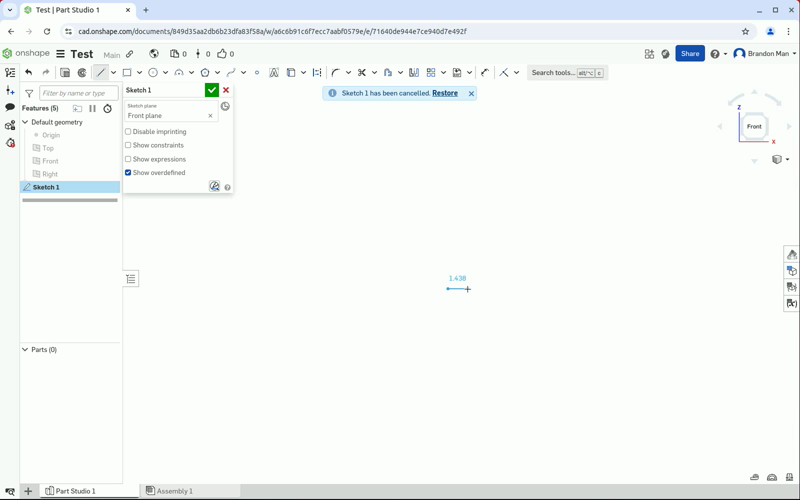
scroll(6)
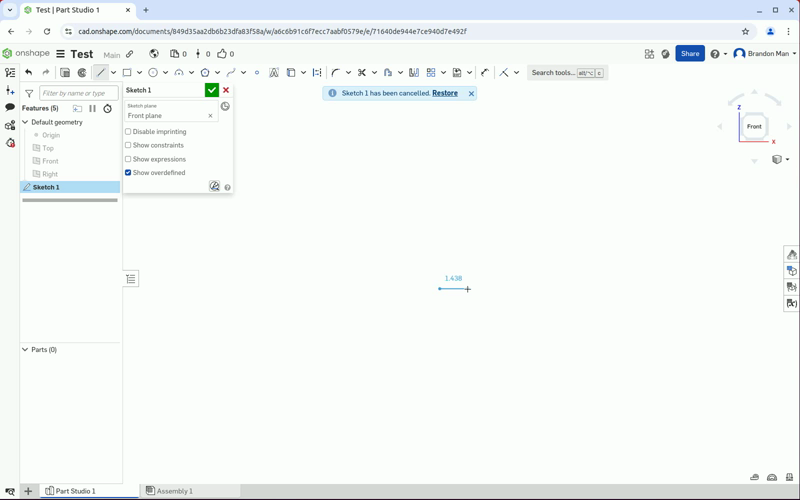
scroll(6)
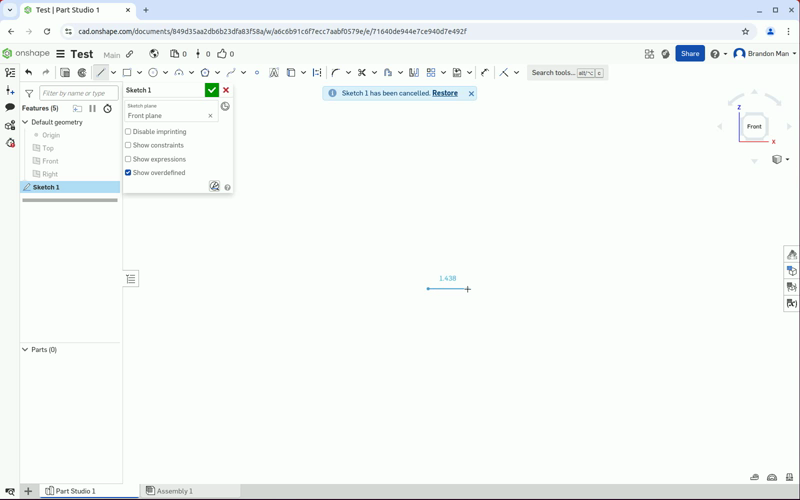
scroll(6)
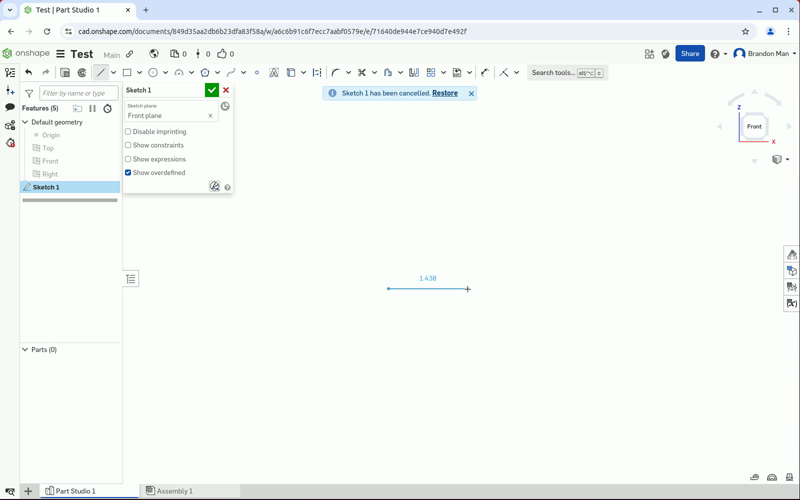
click(467, 288)
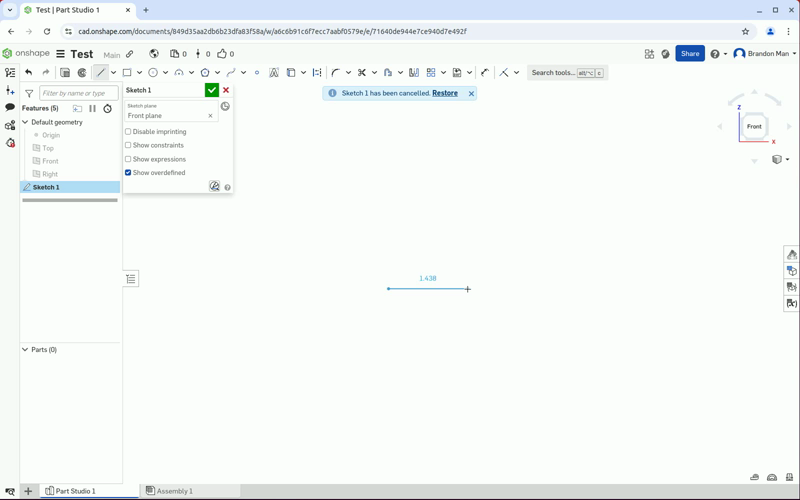
scroll(-6)
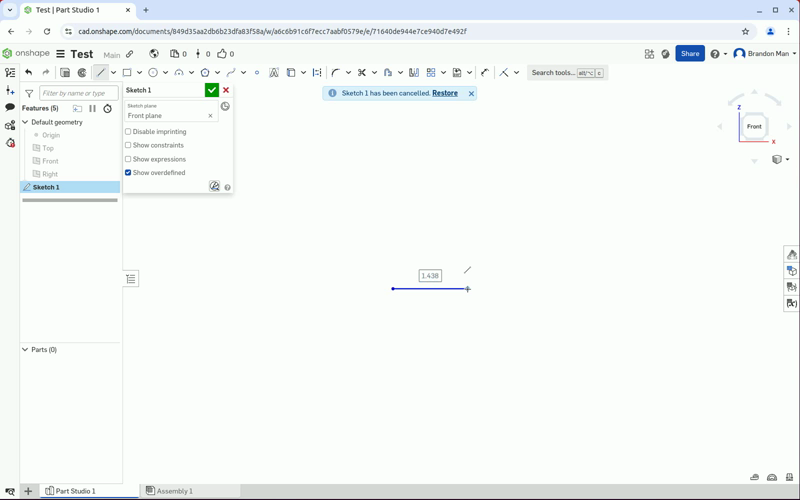
scroll(-6)
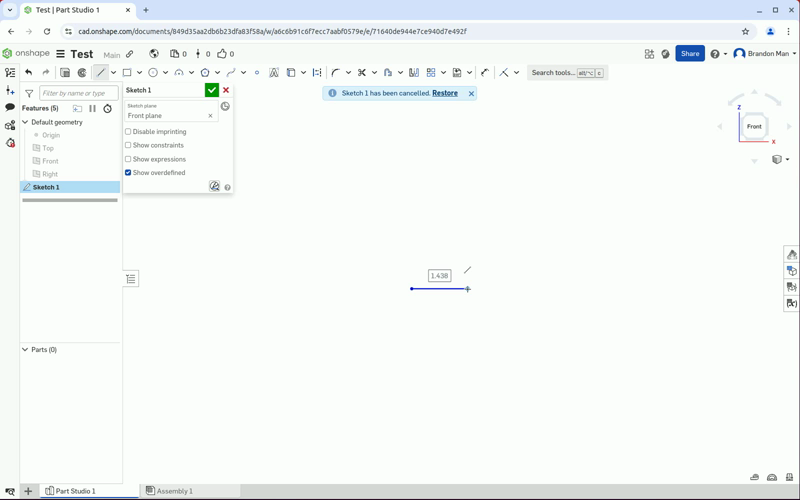
scroll(-6)
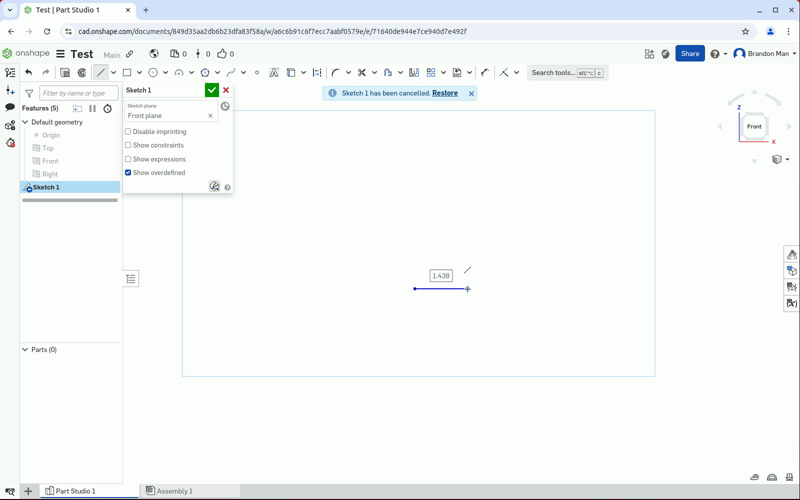
scroll(-6)
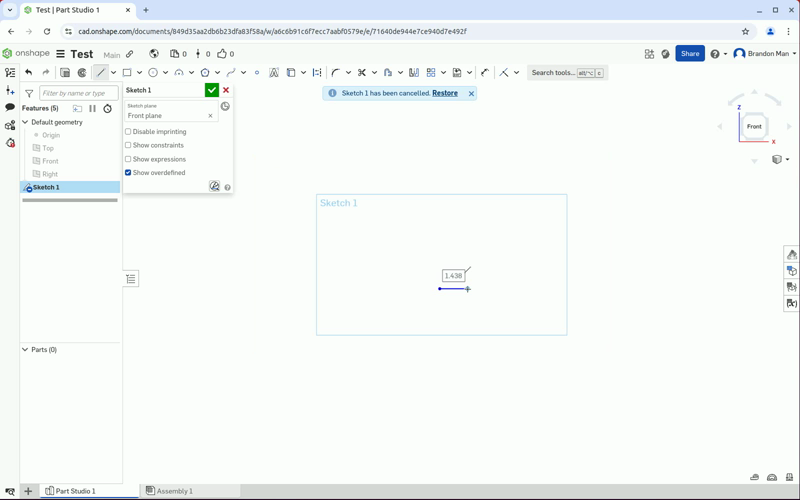
scroll(-6)
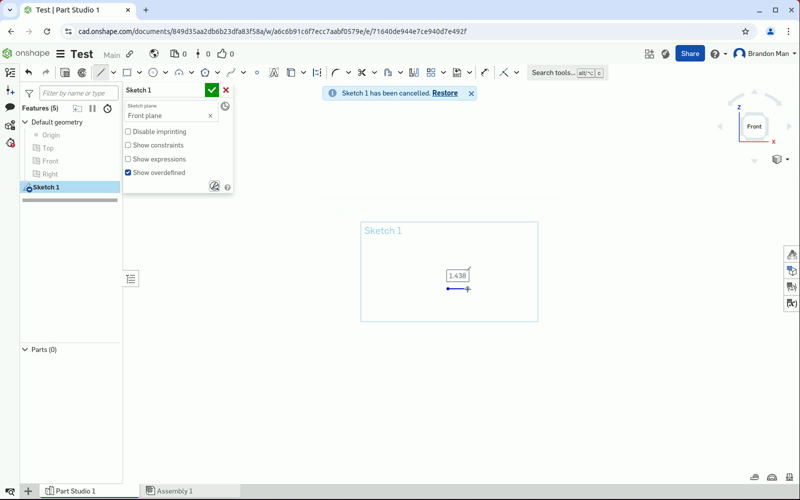
scroll(-6)
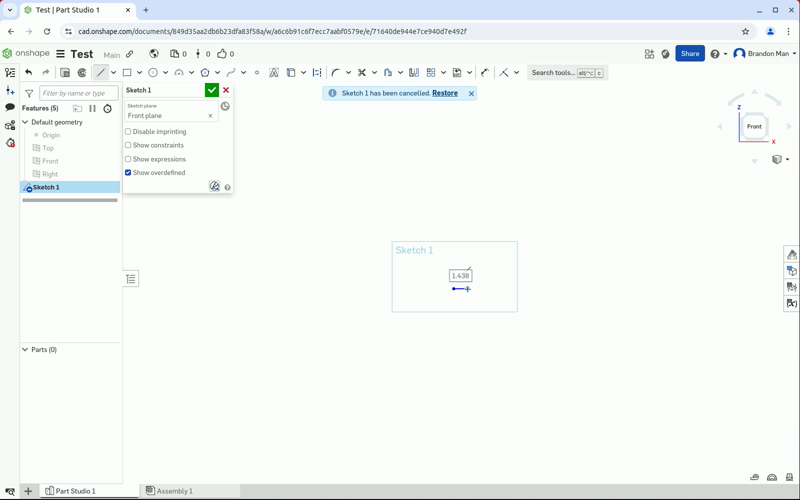
scroll(-6)
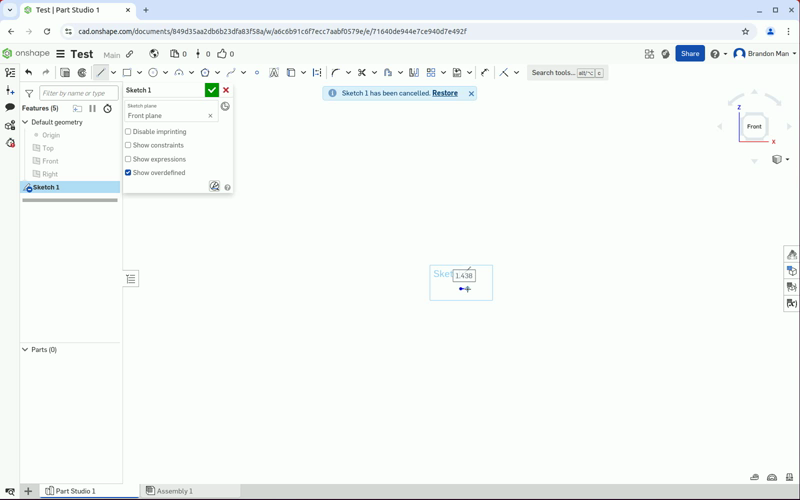
key_up(shift)
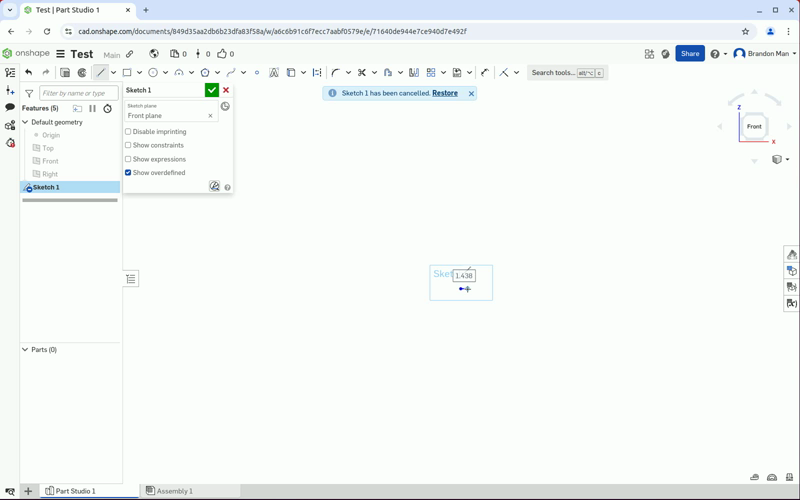
key_down(shift)
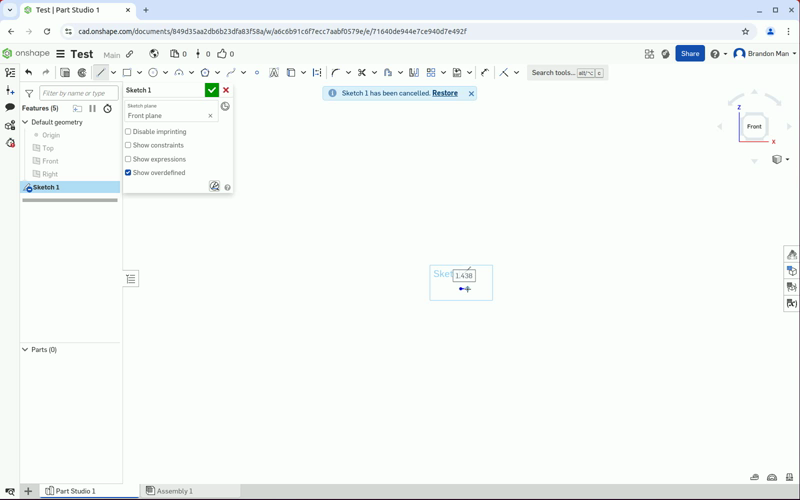
mouse_move(497, 288)
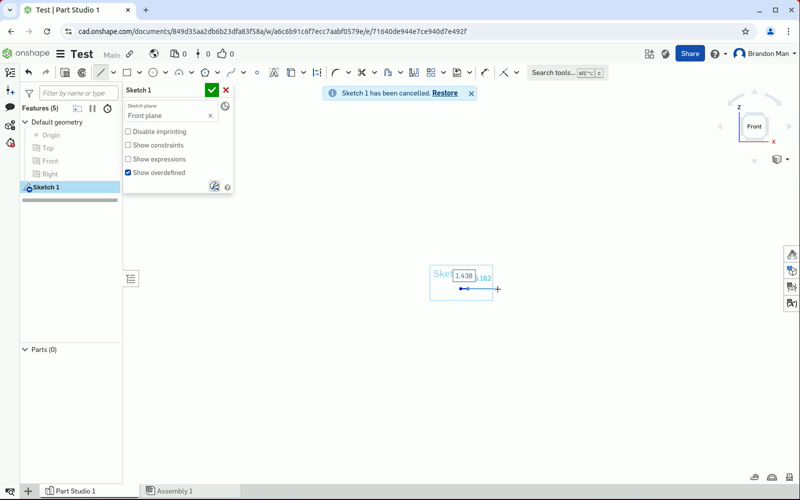
mouse_move(467, 281)
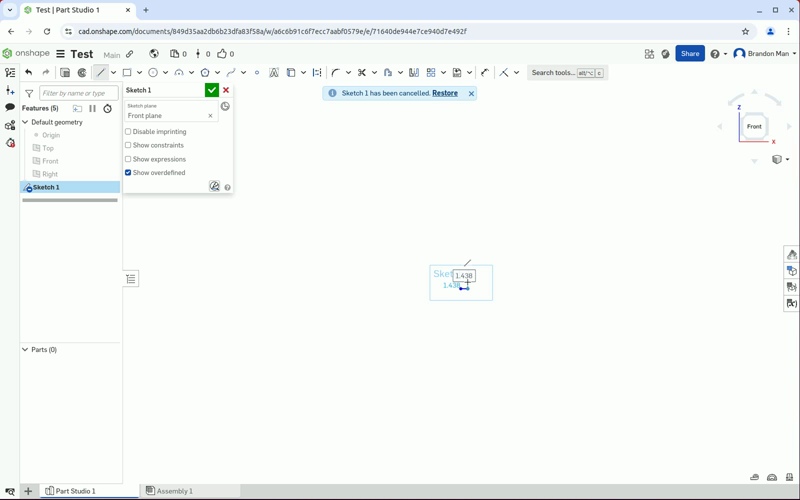
scroll(6)
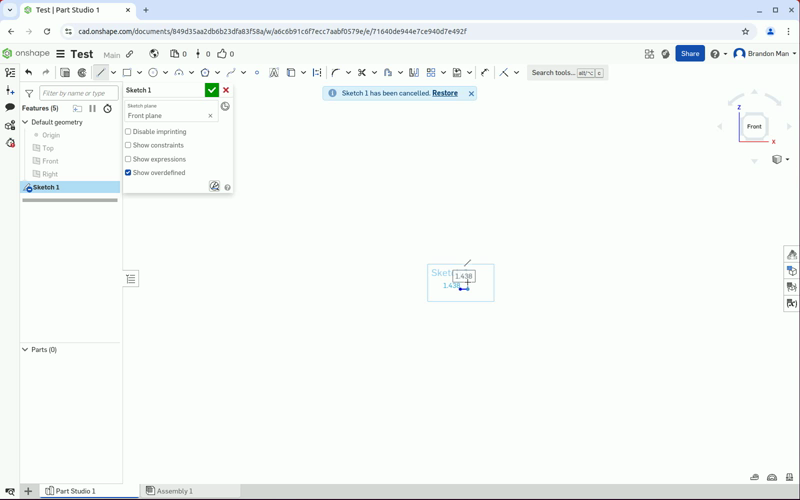
scroll(6)
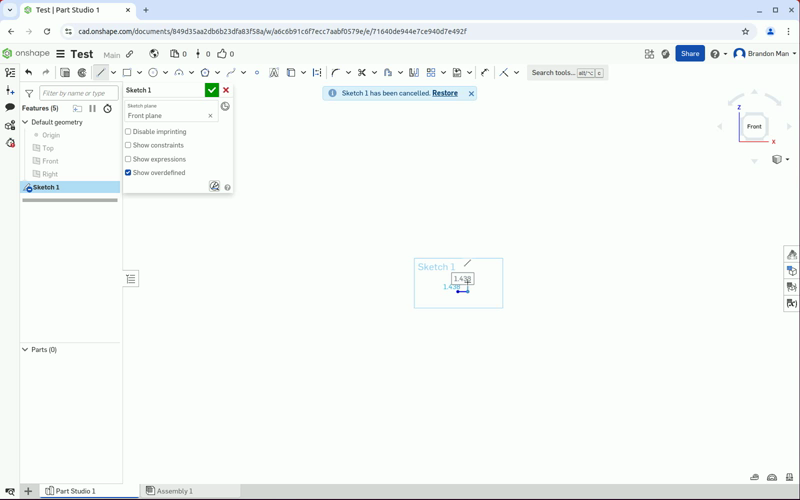
scroll(6)
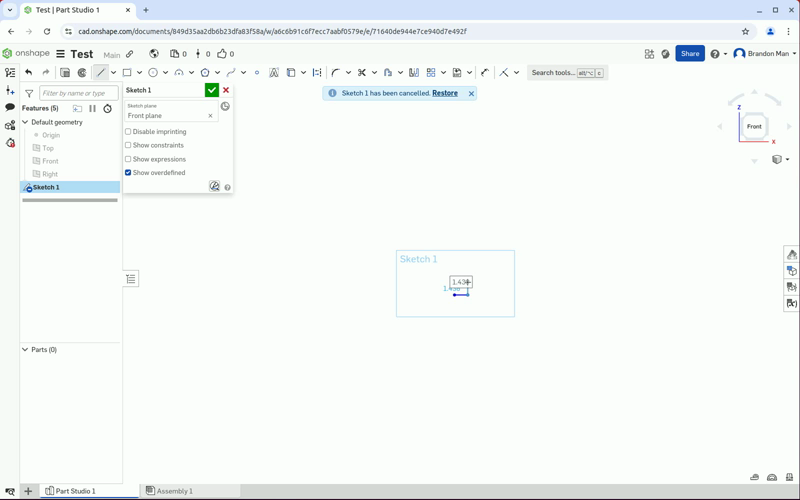
scroll(6)
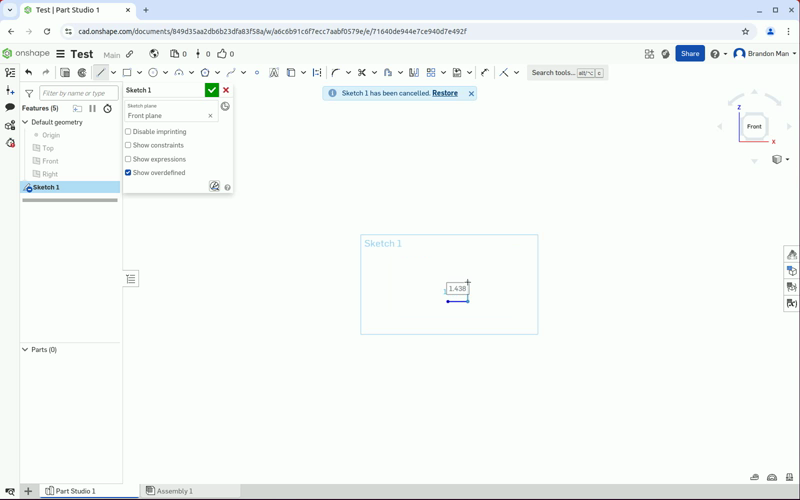
scroll(6)
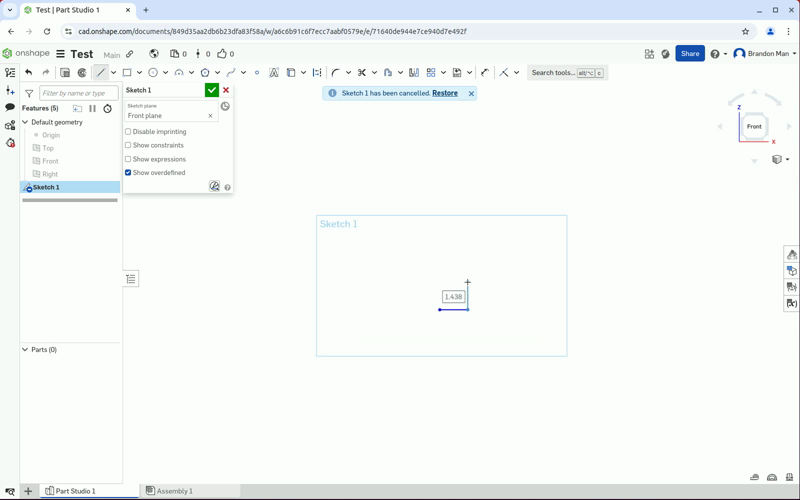
scroll(6)
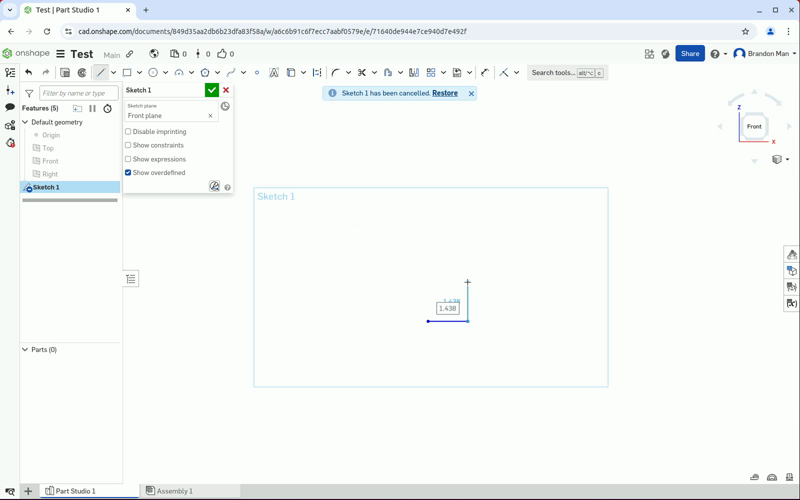
scroll(6)
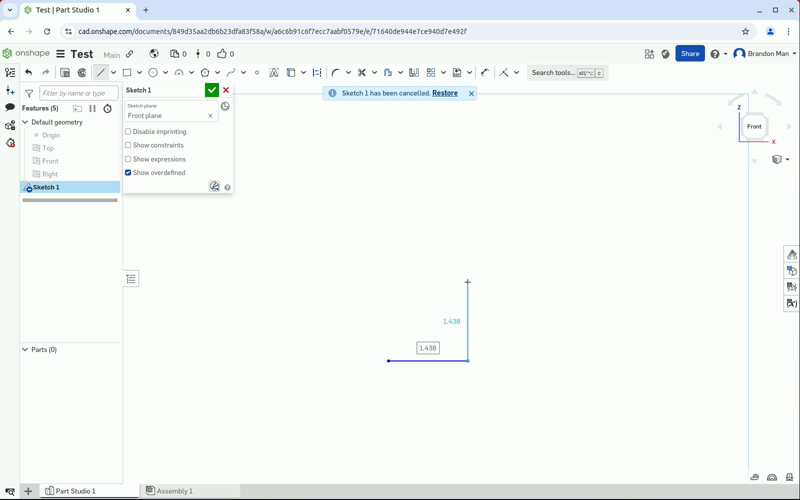
click(467, 281)
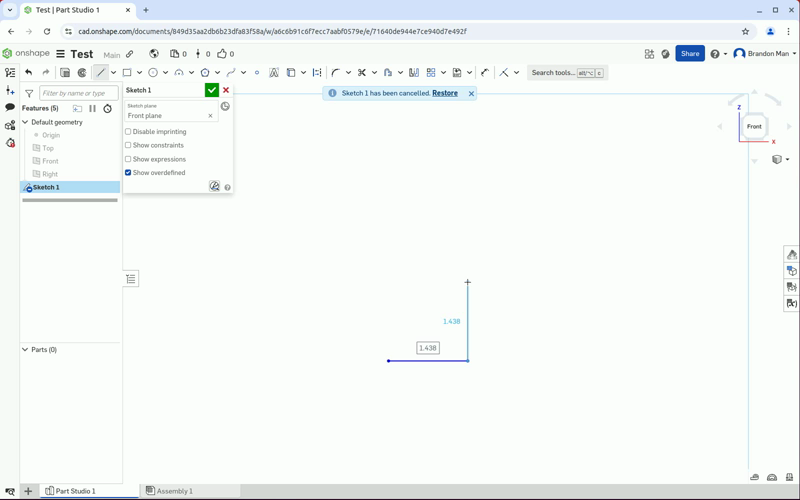
scroll(-6)
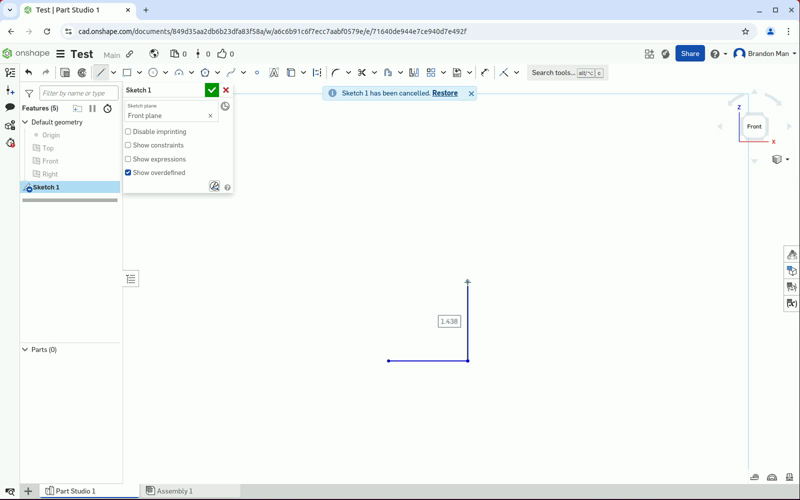
scroll(-6)
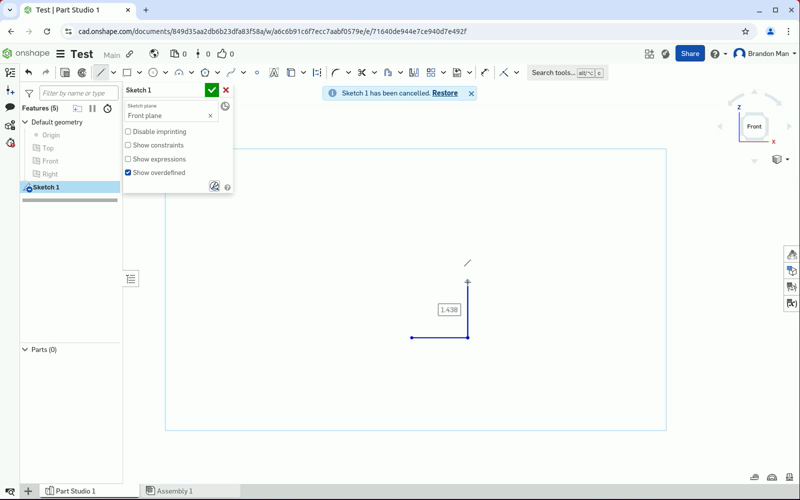
scroll(-6)
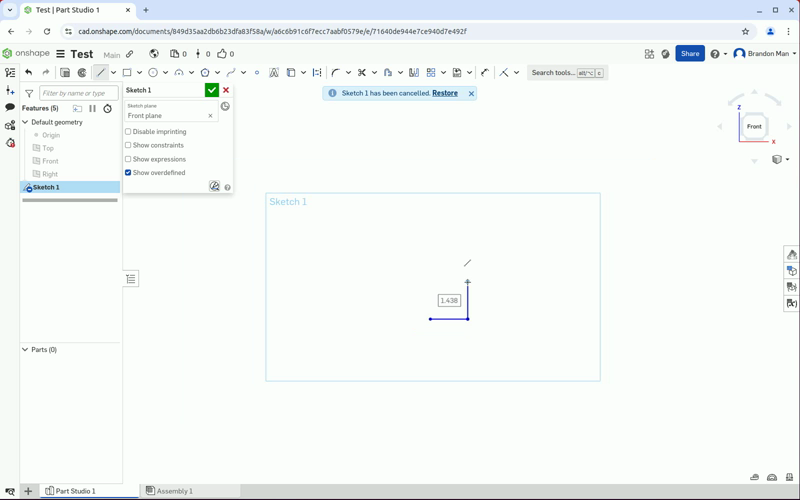
scroll(-6)
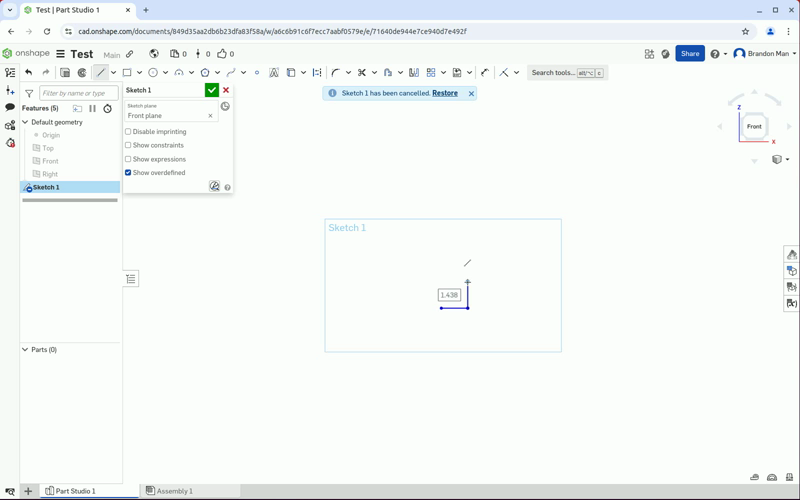
scroll(-6)
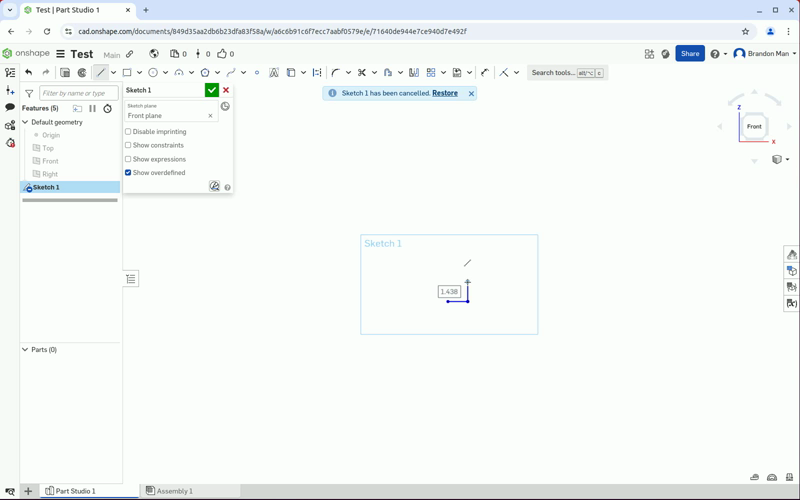
scroll(-6)
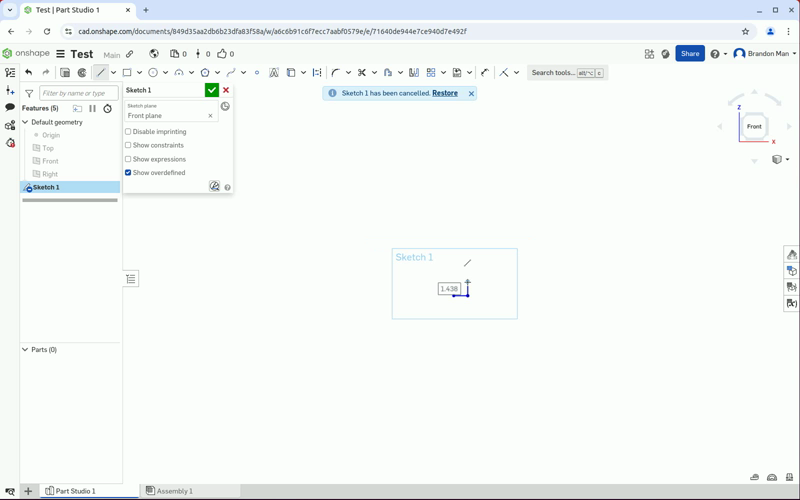
scroll(-6)
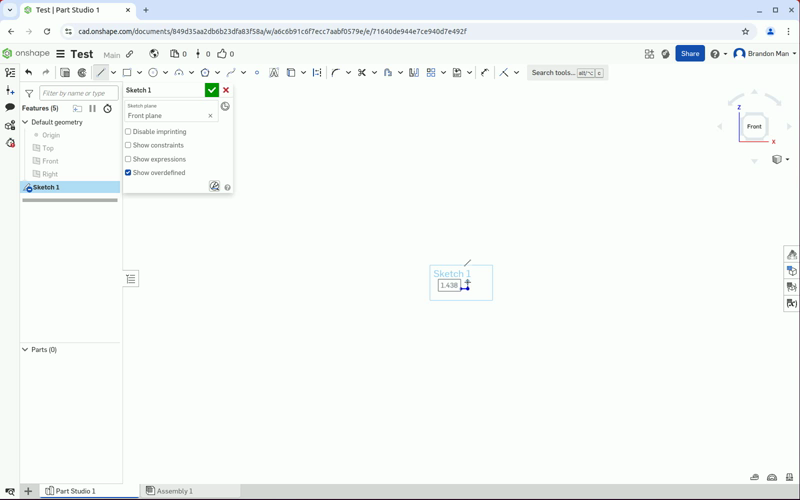
key_up(shift)
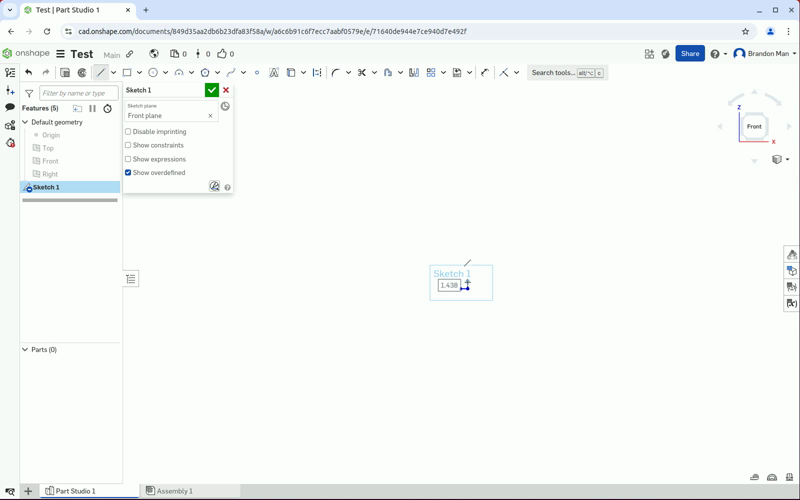
key_down(shift)
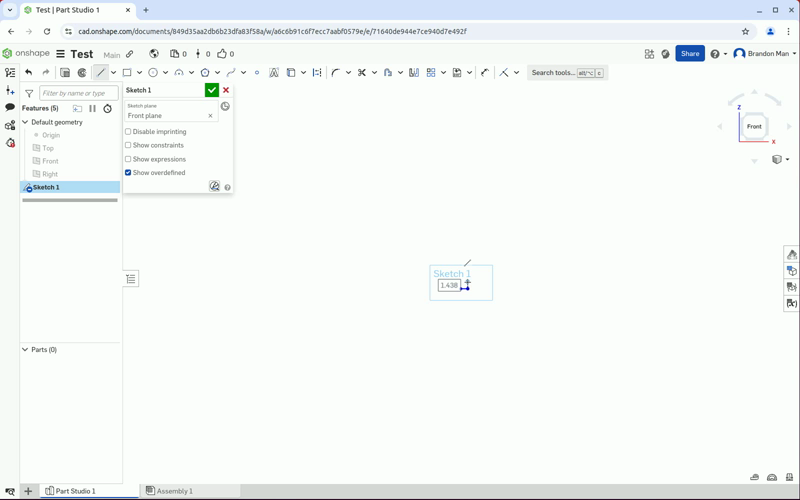
mouse_move(497, 281)
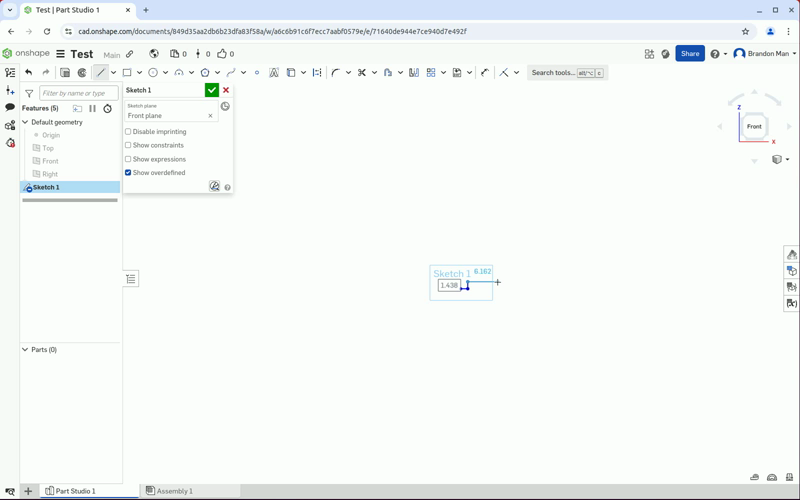
mouse_move(460, 281)
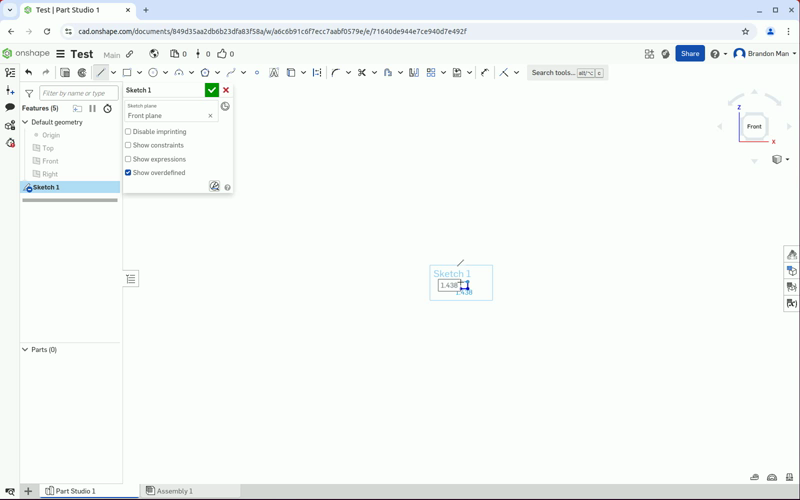
scroll(6)
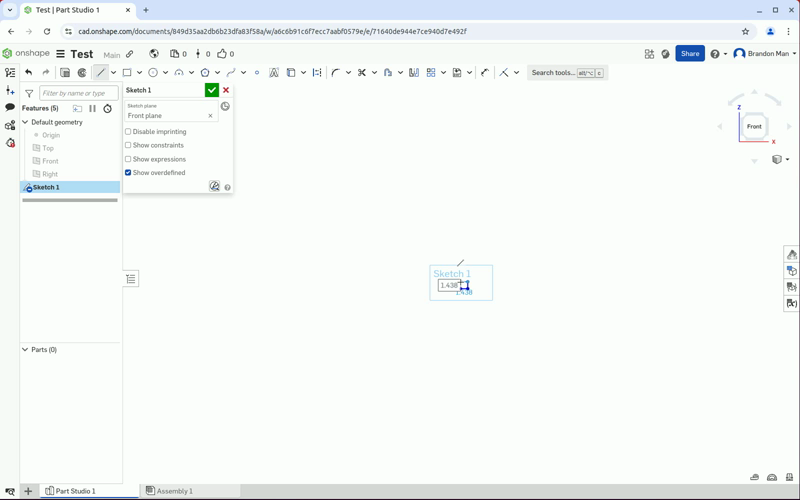
scroll(6)
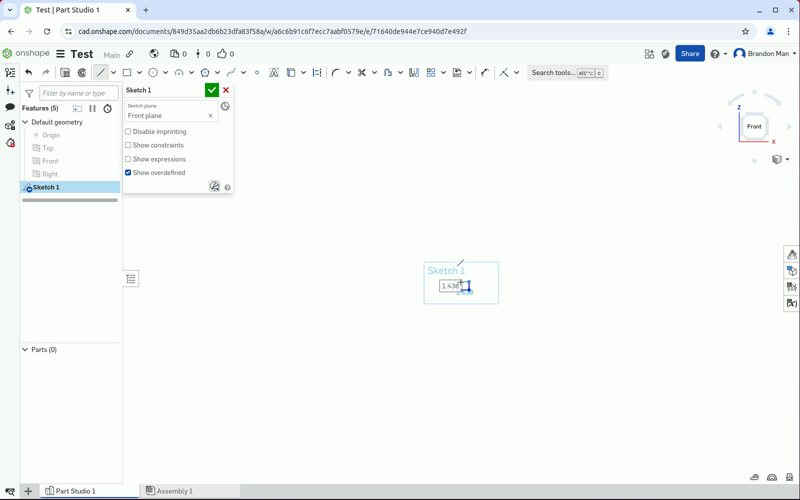
scroll(6)
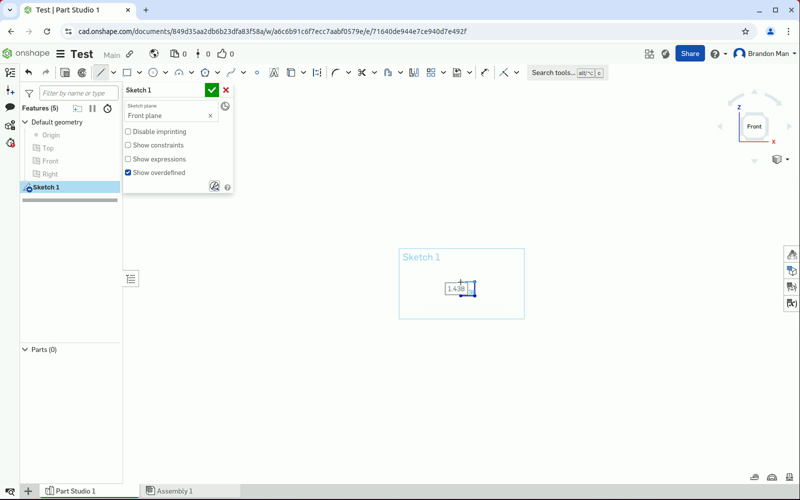
scroll(6)
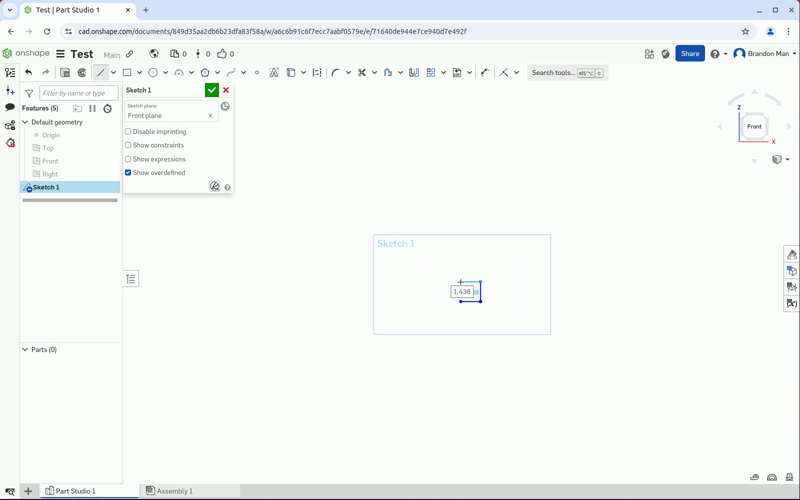
scroll(6)
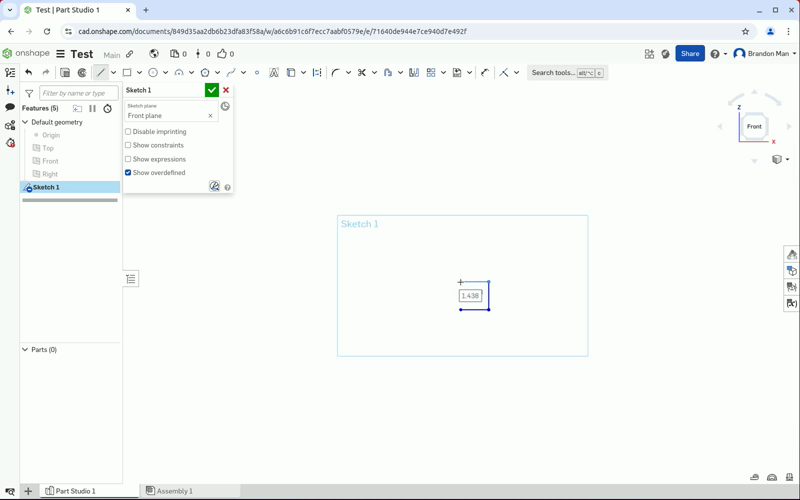
scroll(6)
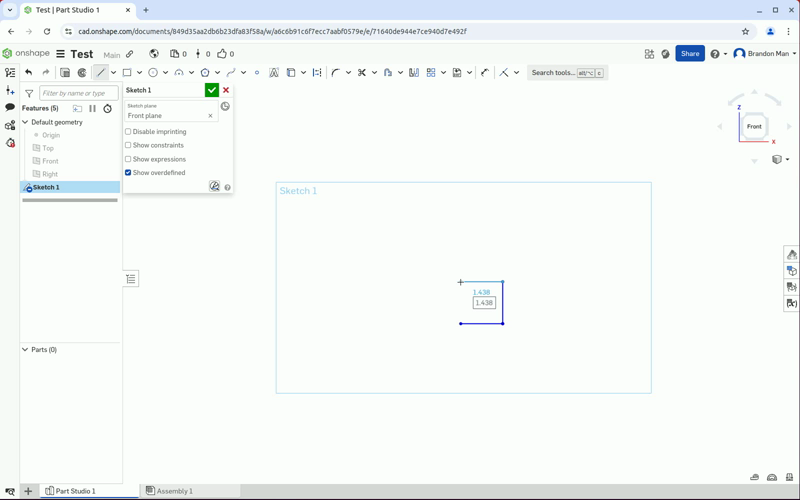
scroll(6)
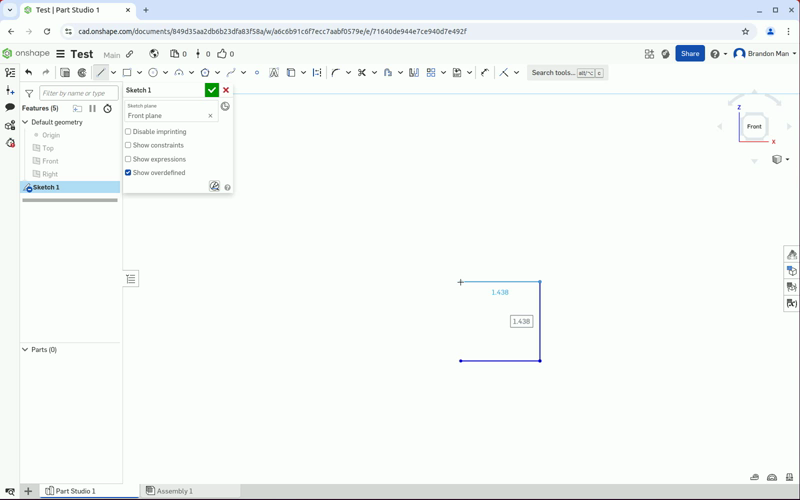
click(460, 281)
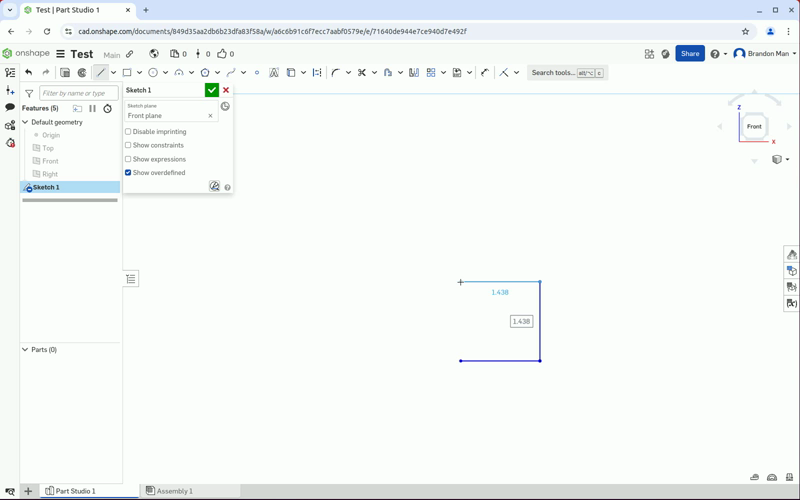
scroll(-6)
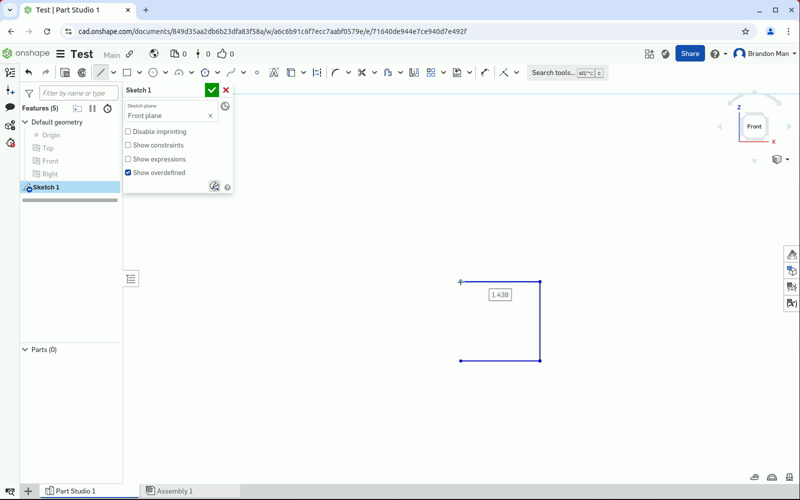
scroll(-6)
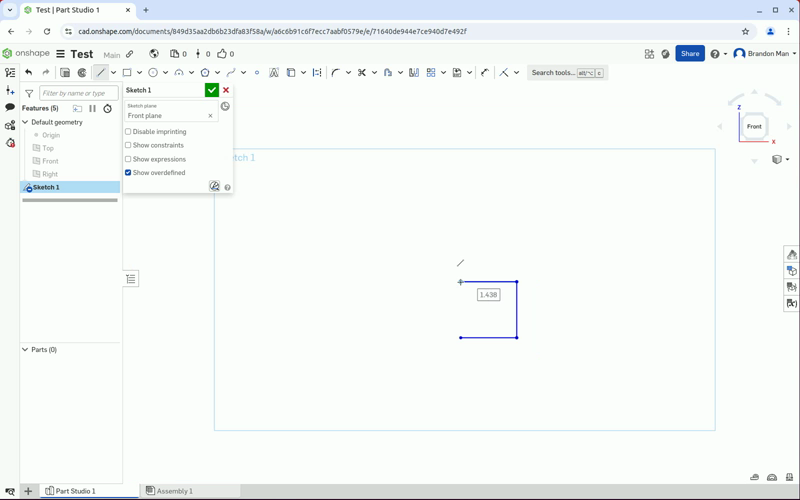
scroll(-6)
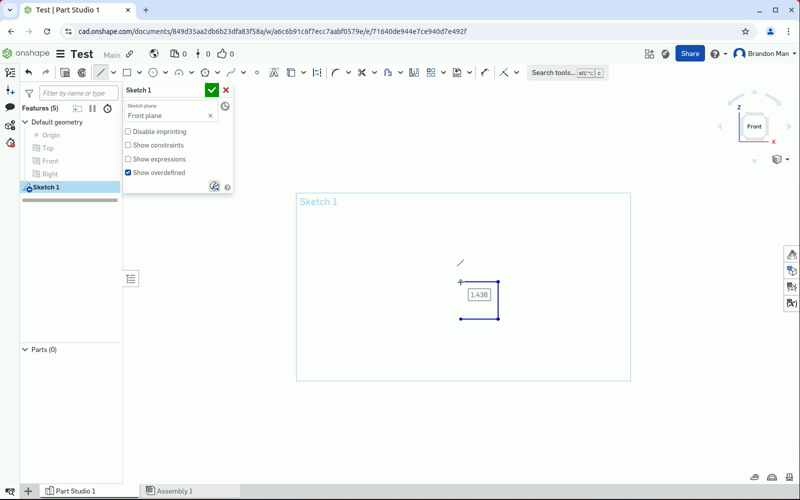
scroll(-6)
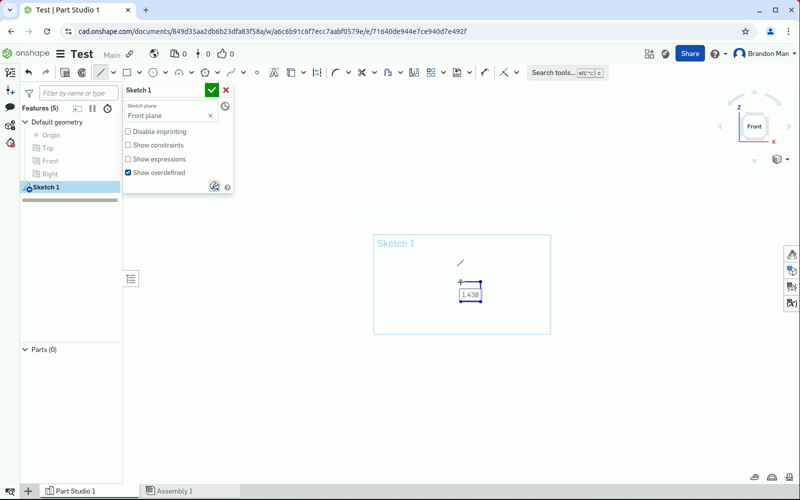
scroll(-6)
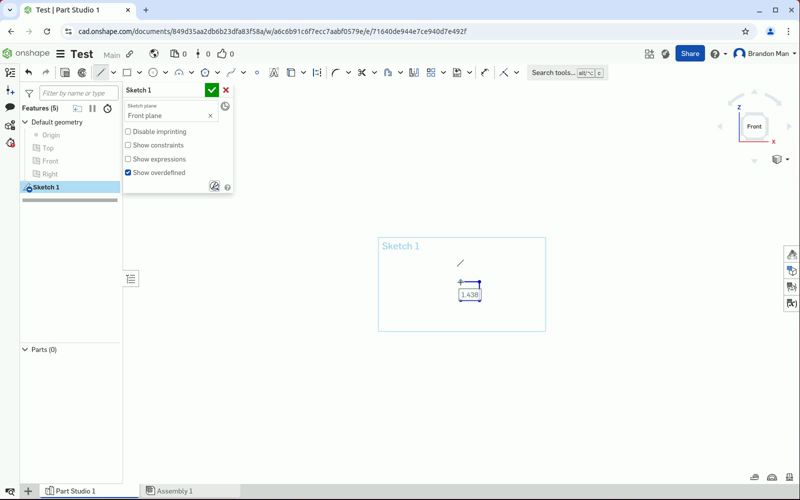
scroll(-6)
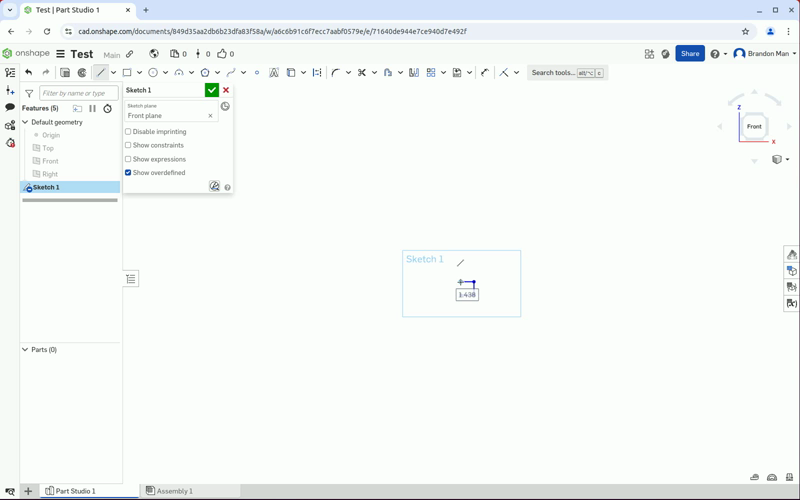
scroll(-6)
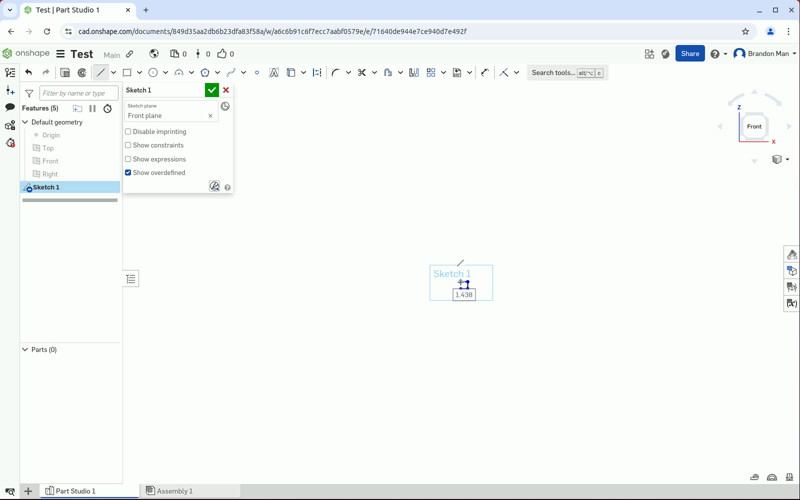
key_up(shift)
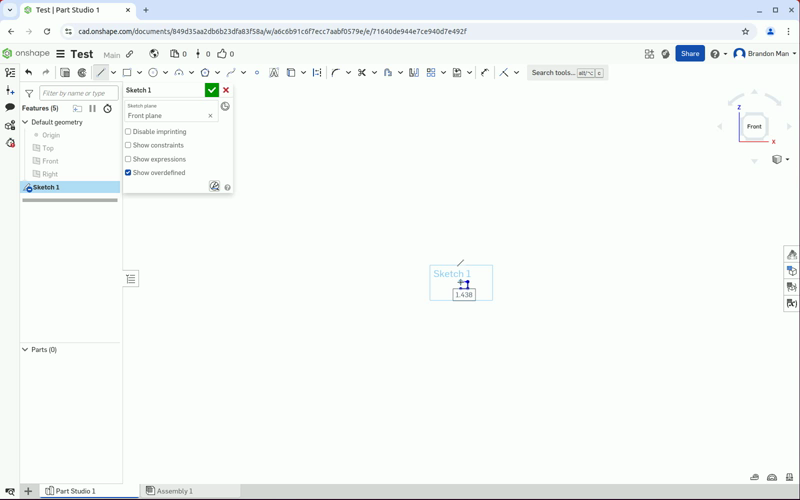
mouse_move(490, 281)
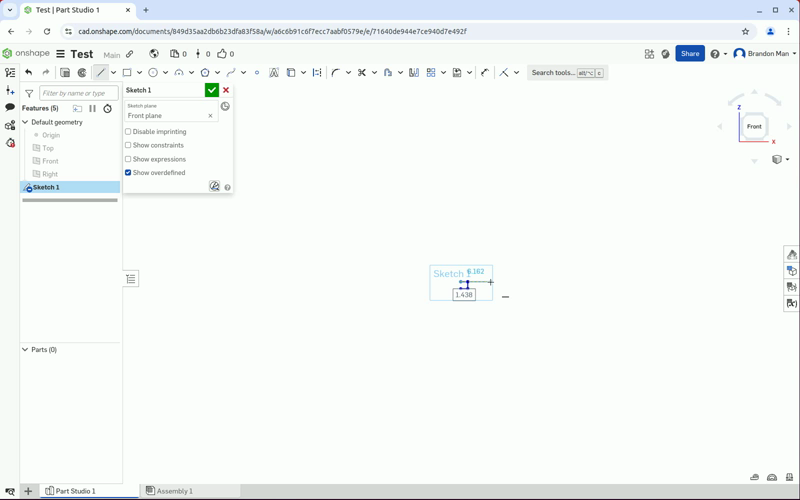
key_down(shift)
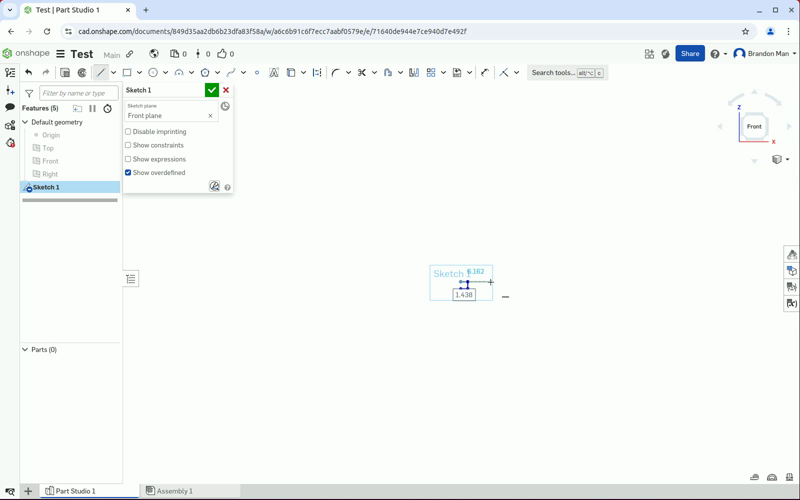
mouse_move(460, 288)
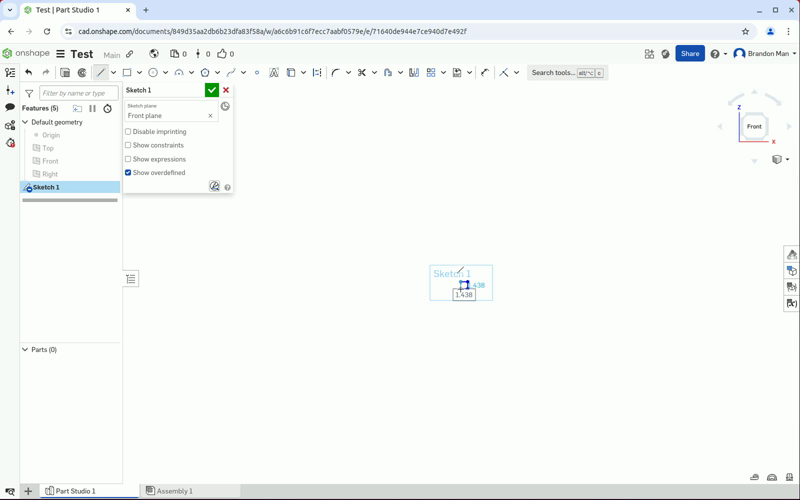
scroll(6)
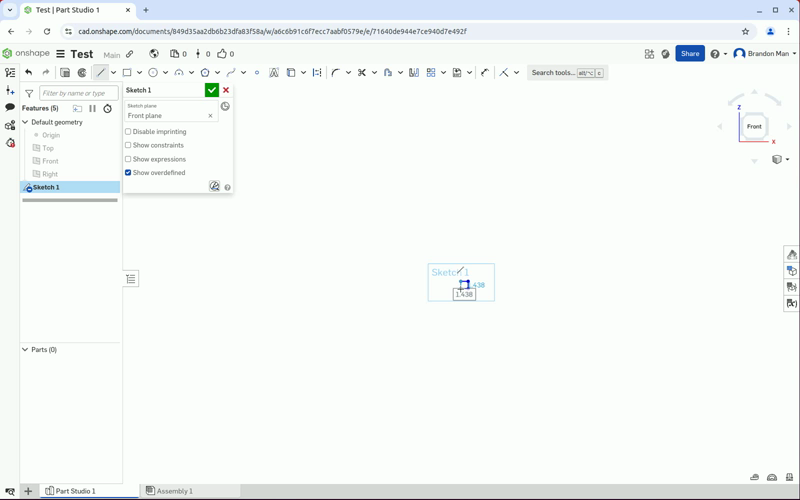
scroll(6)
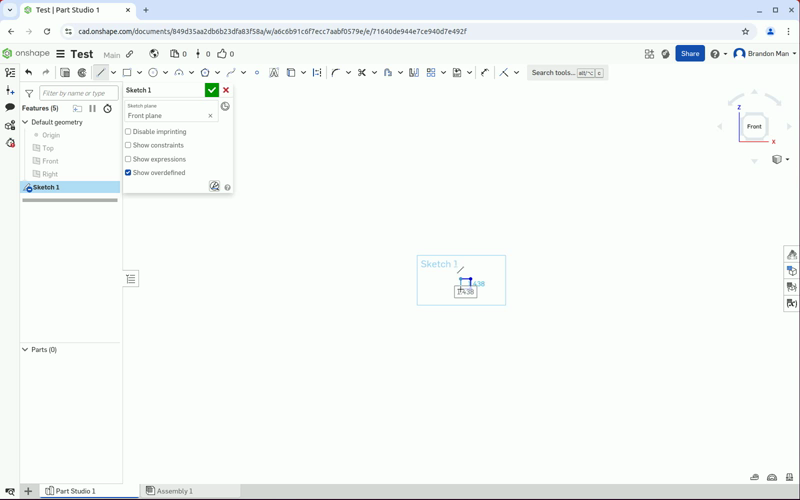
scroll(6)
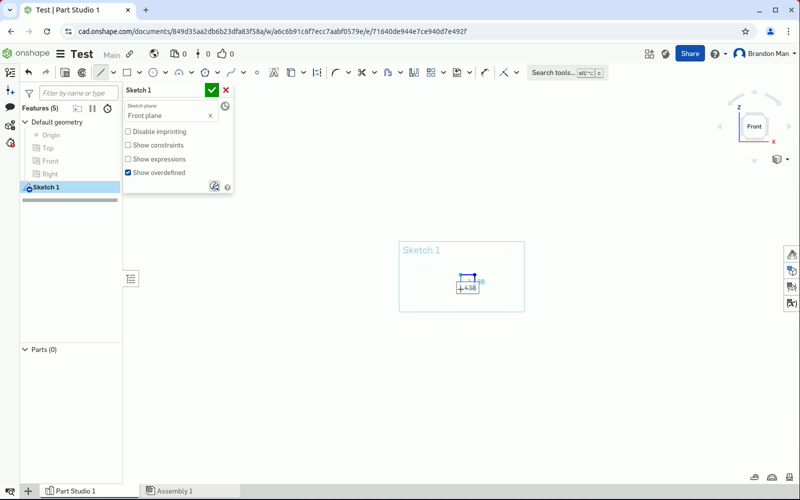
scroll(6)
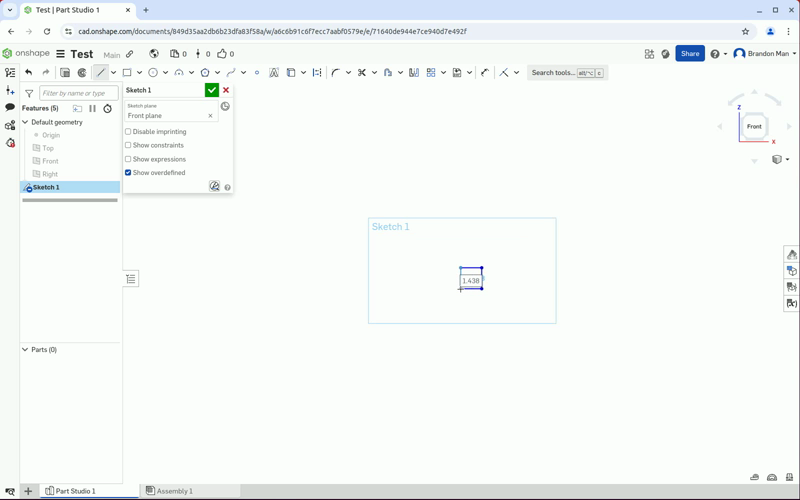
scroll(6)
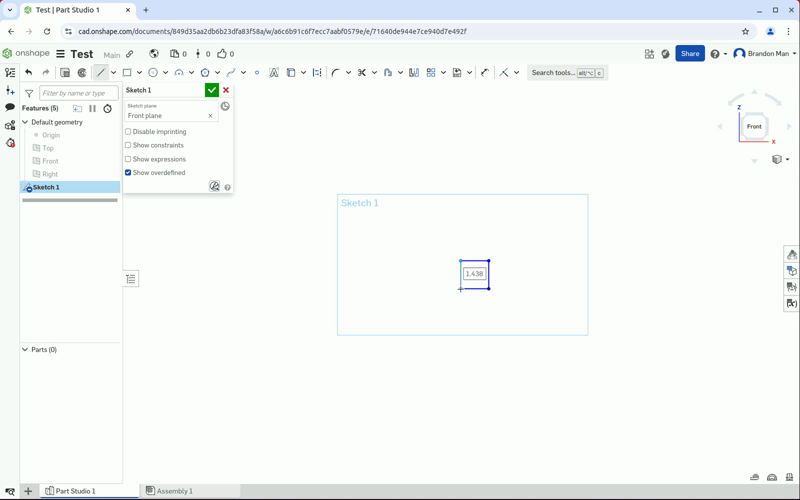
scroll(6)
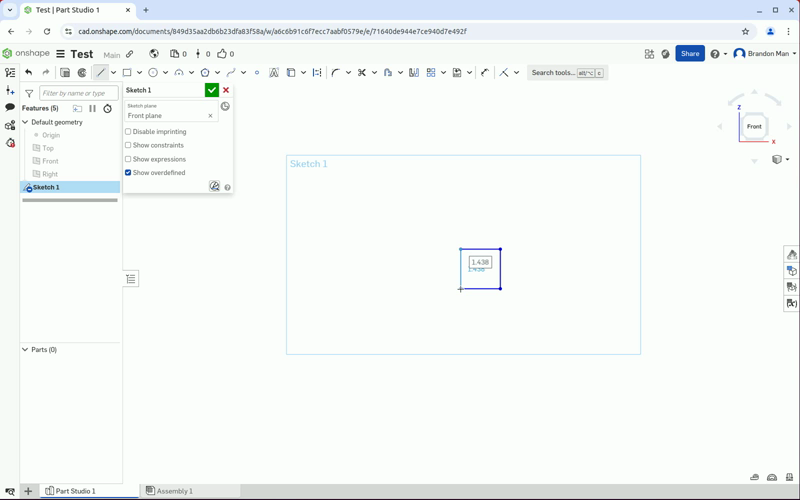
scroll(6)
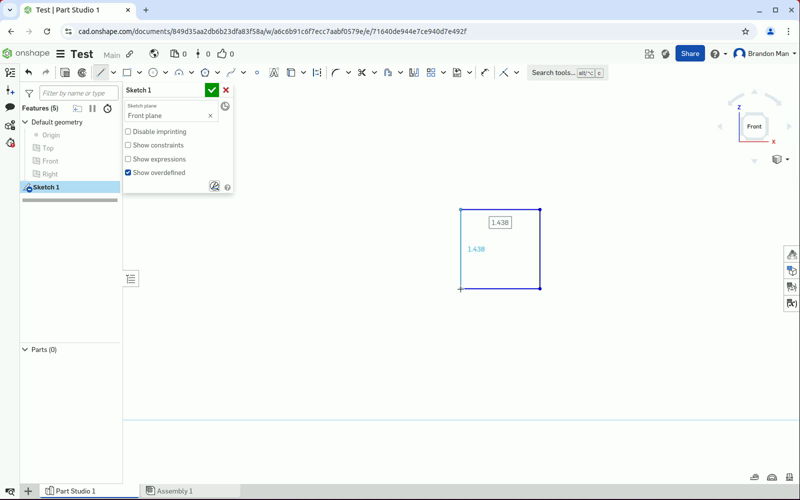
key_up(shift)
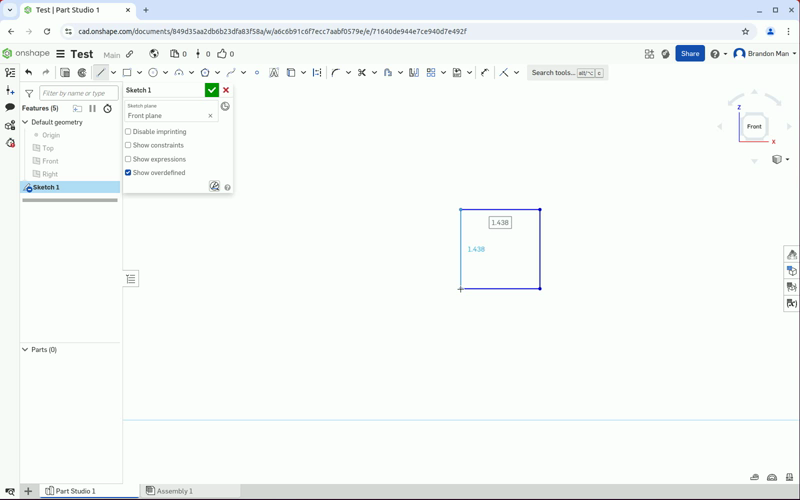
click(460, 288)
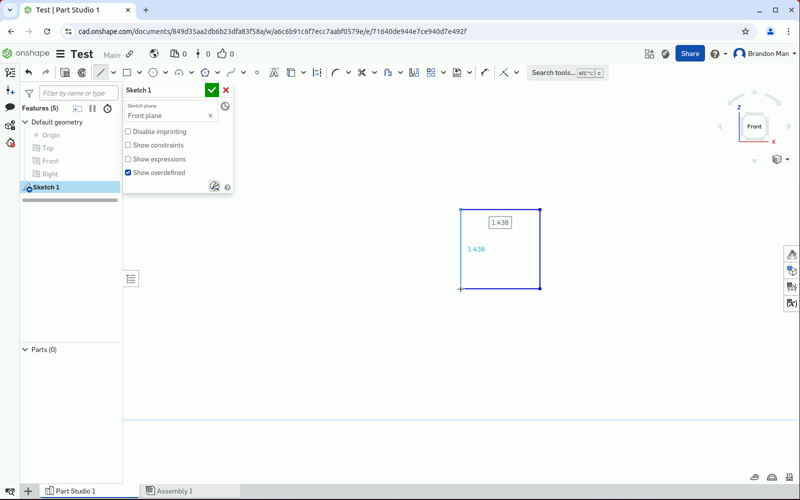
scroll(-6)
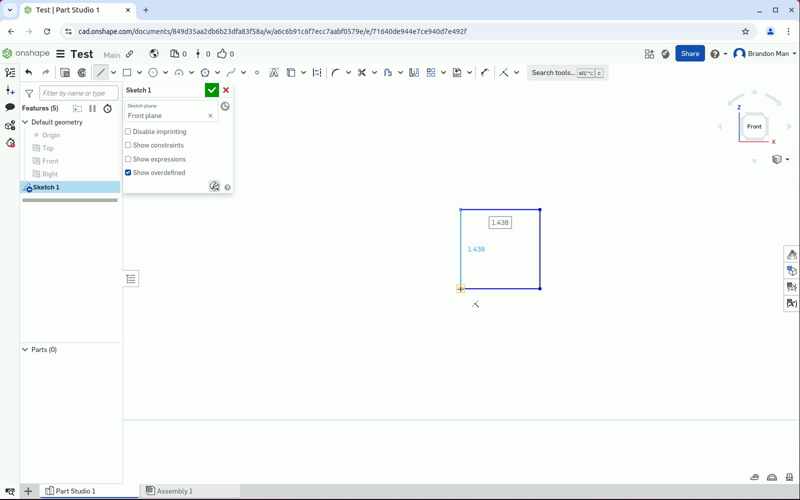
scroll(-6)
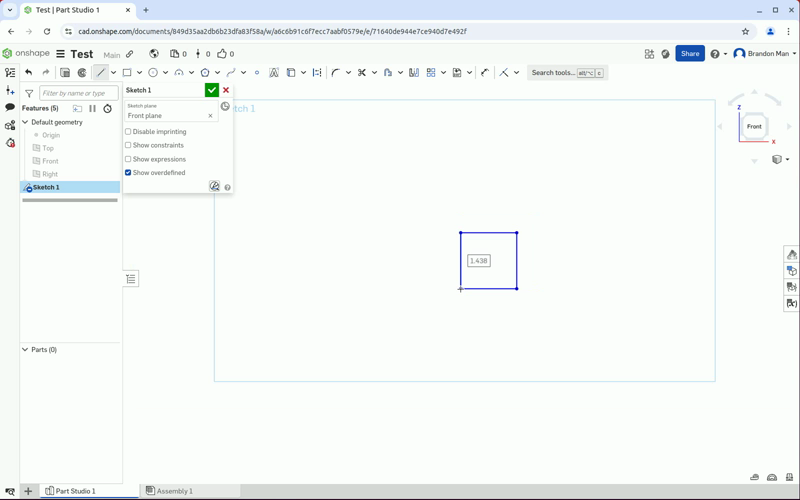
scroll(-6)
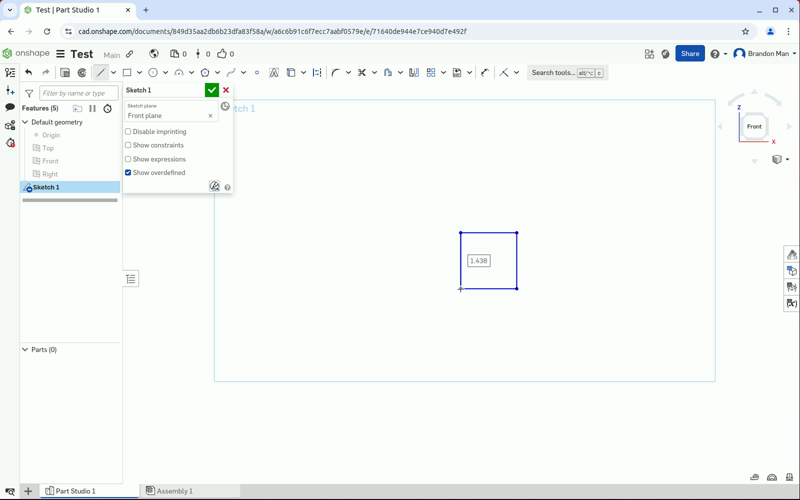
scroll(-6)
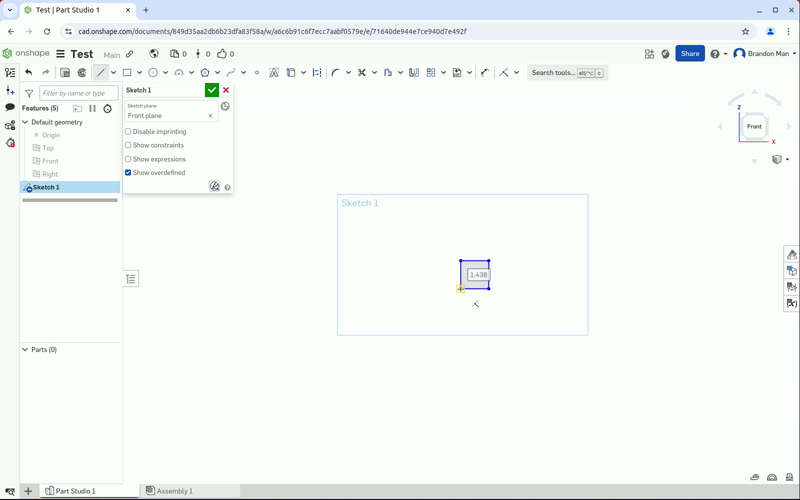
scroll(-6)
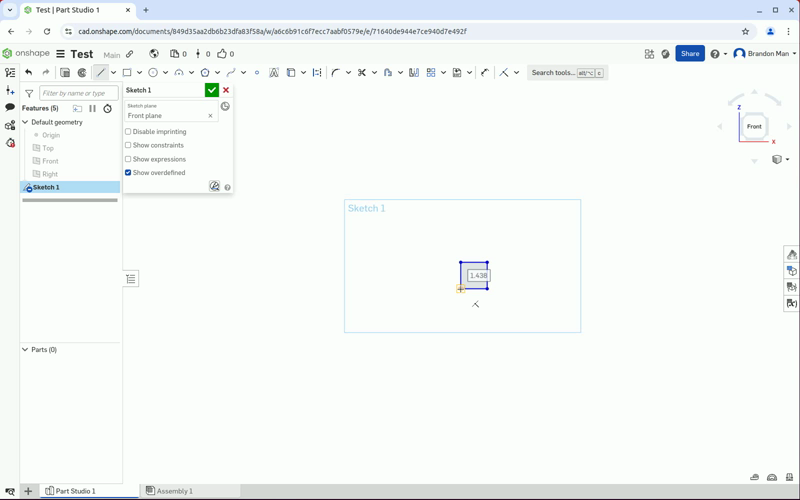
scroll(-6)
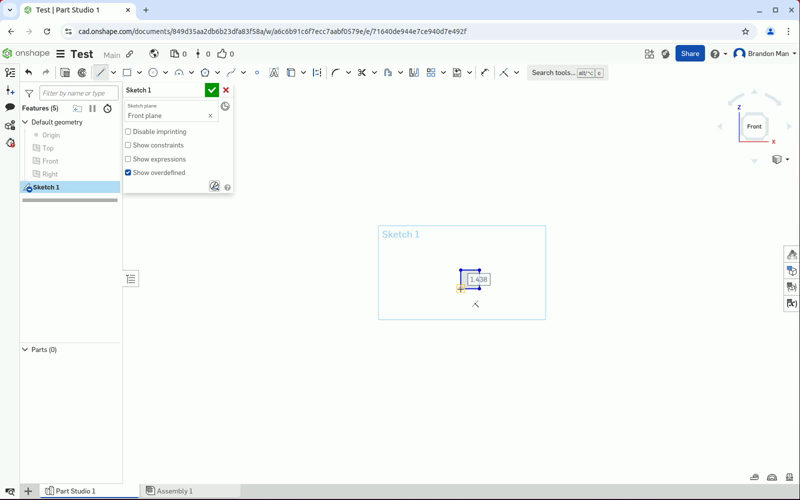
scroll(-6)
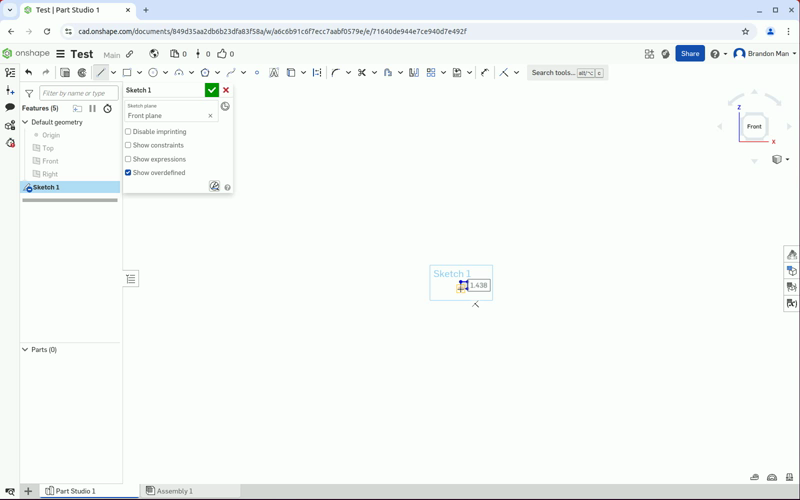
key(esc)
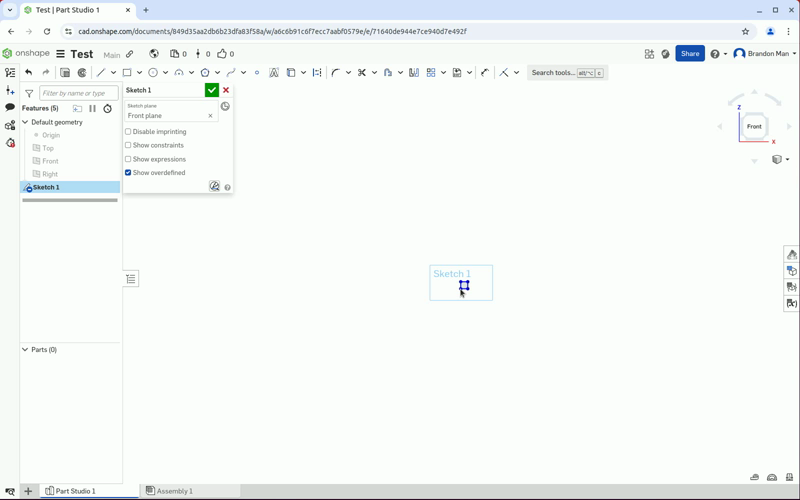
mouse_move(465, 281)
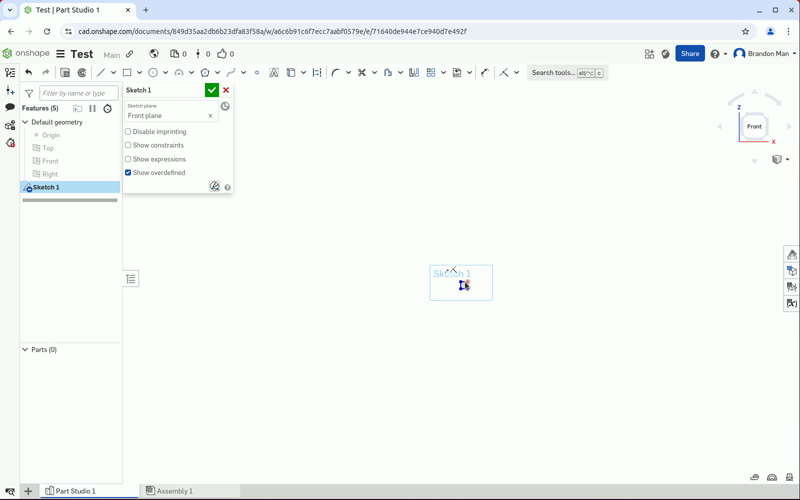
scroll(6)
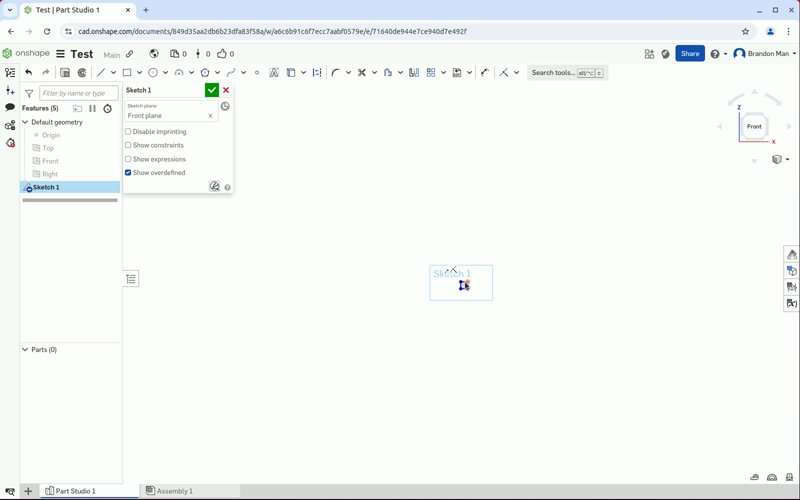
scroll(6)
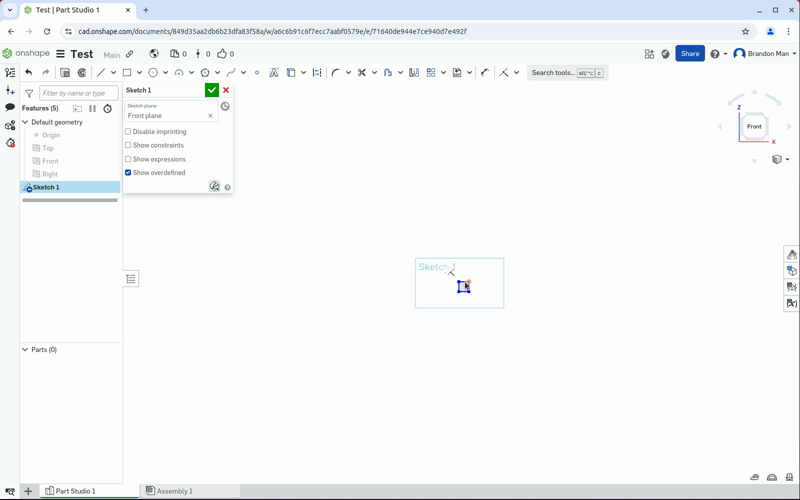
scroll(6)
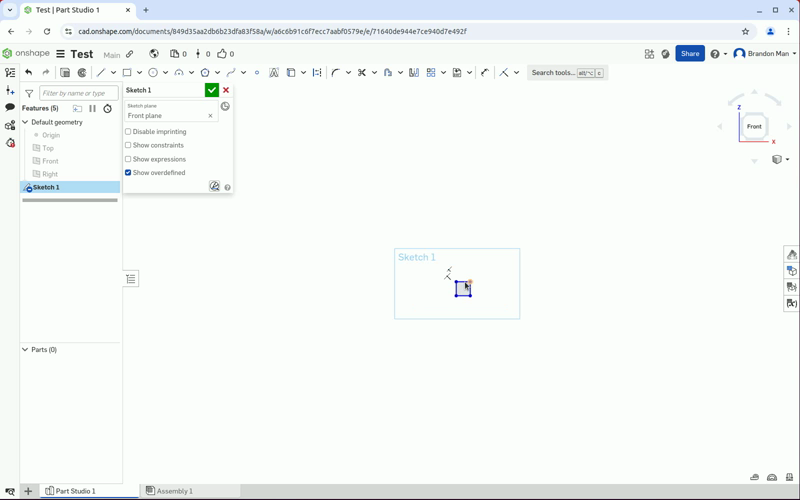
scroll(6)
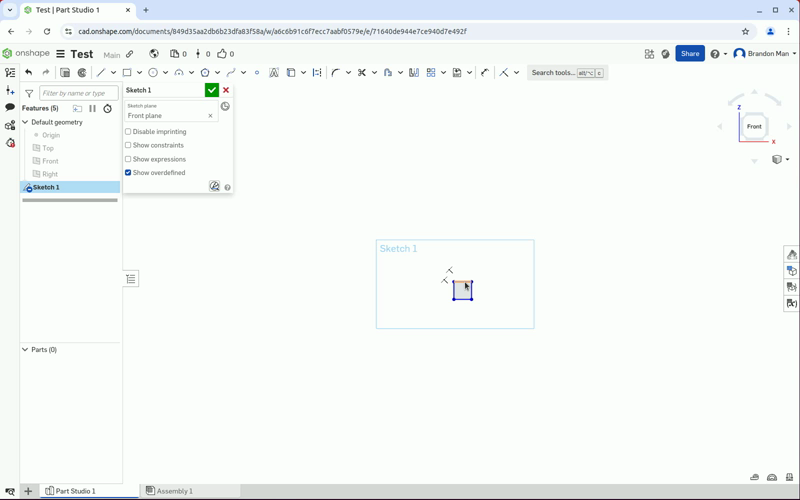
scroll(6)
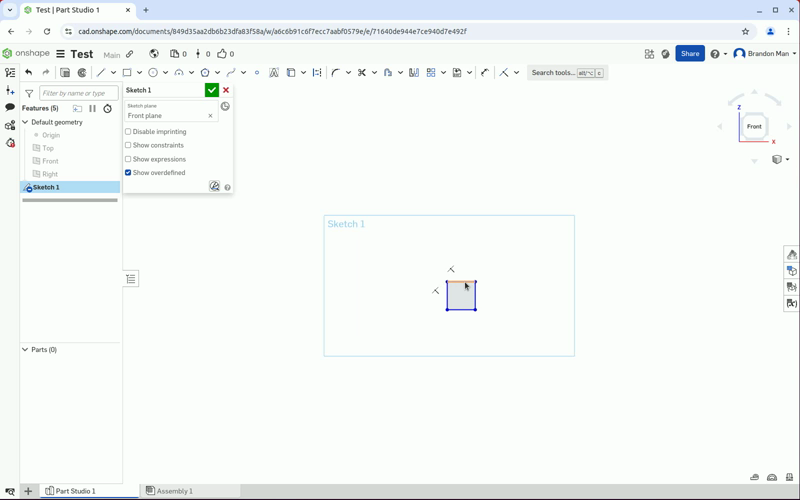
scroll(6)
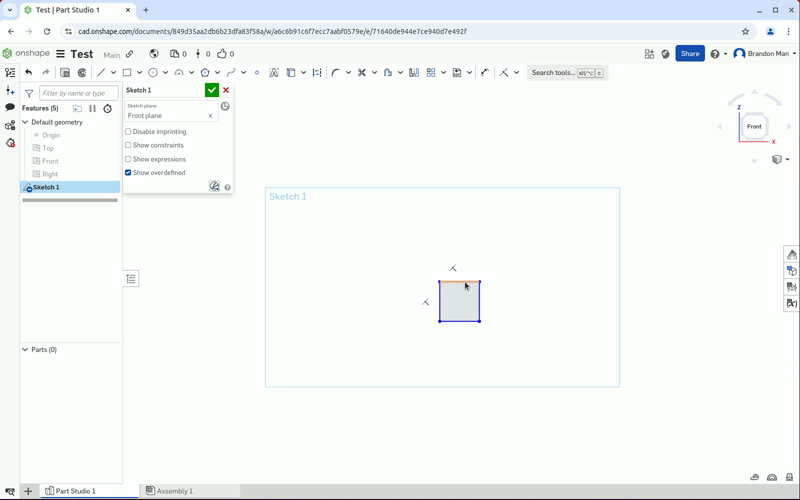
scroll(6)
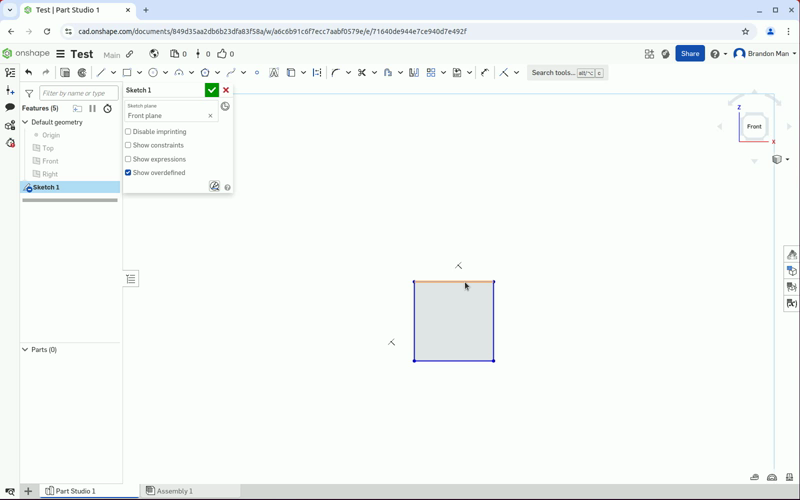
click(465, 281)
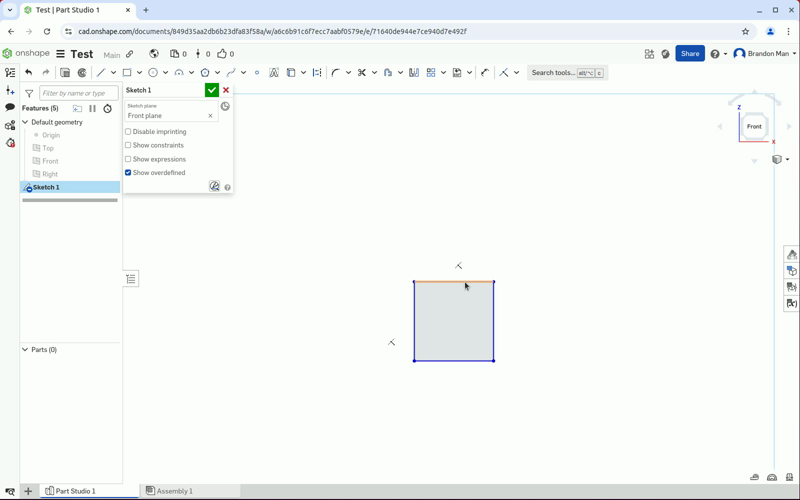
scroll(-6)
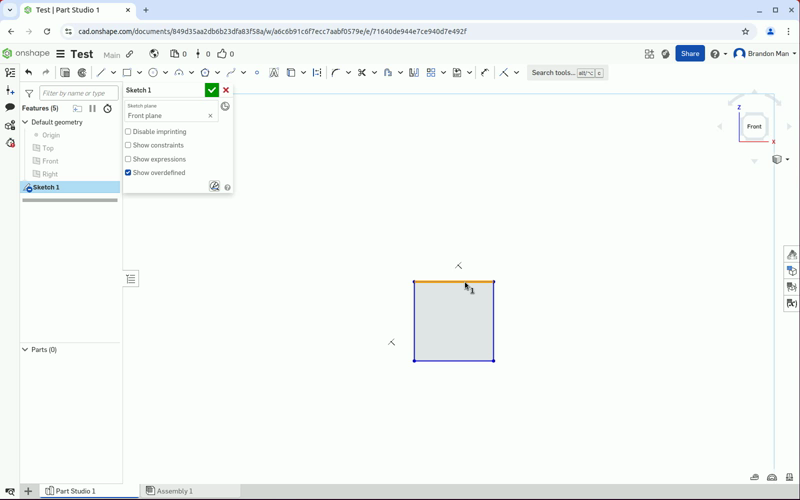
scroll(-6)
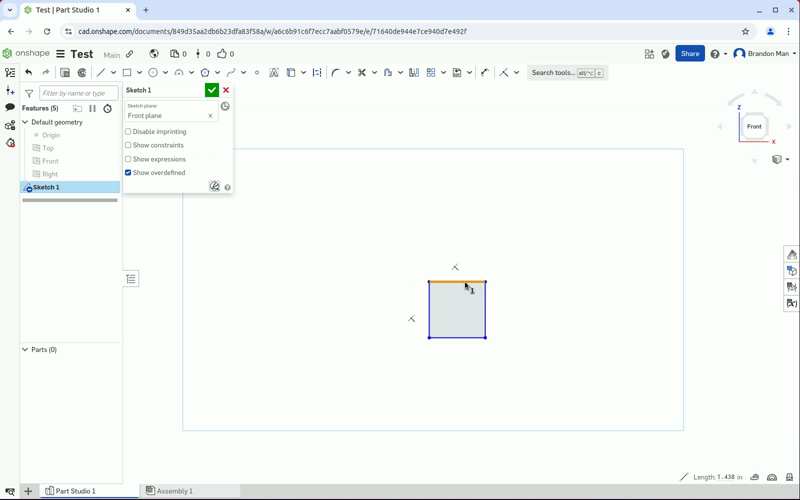
scroll(-6)
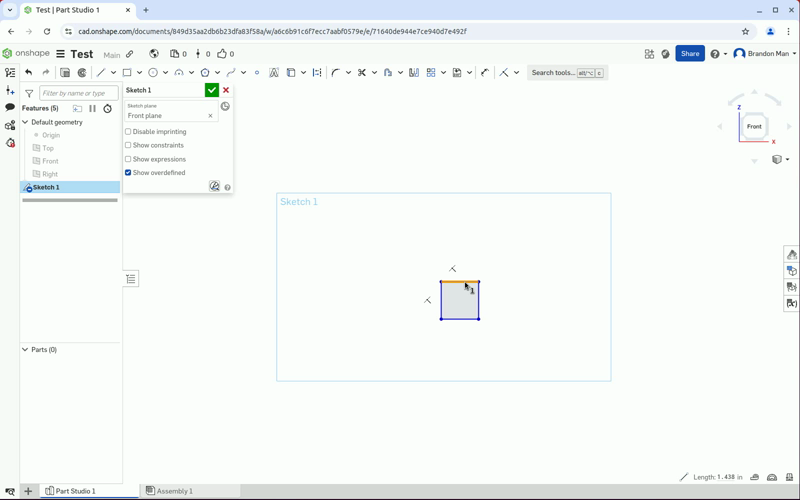
scroll(-6)
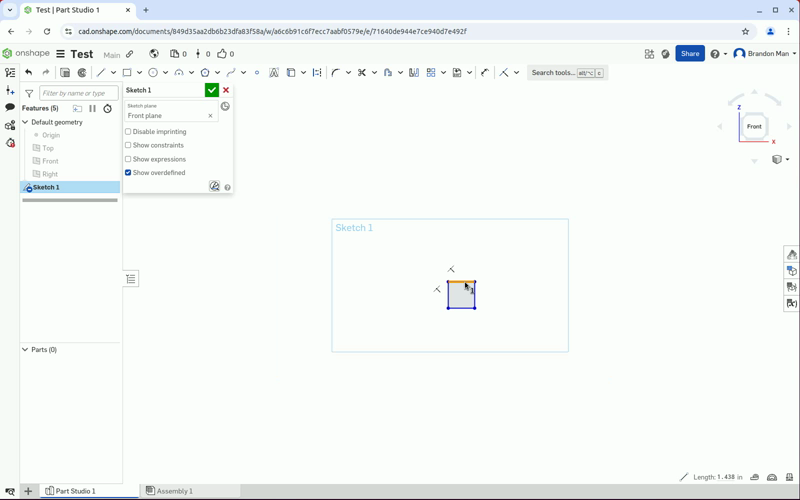
scroll(-6)
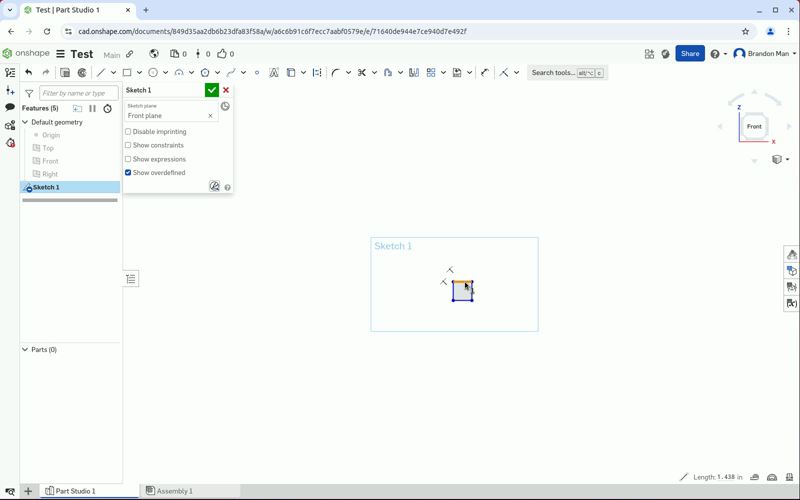
scroll(-6)
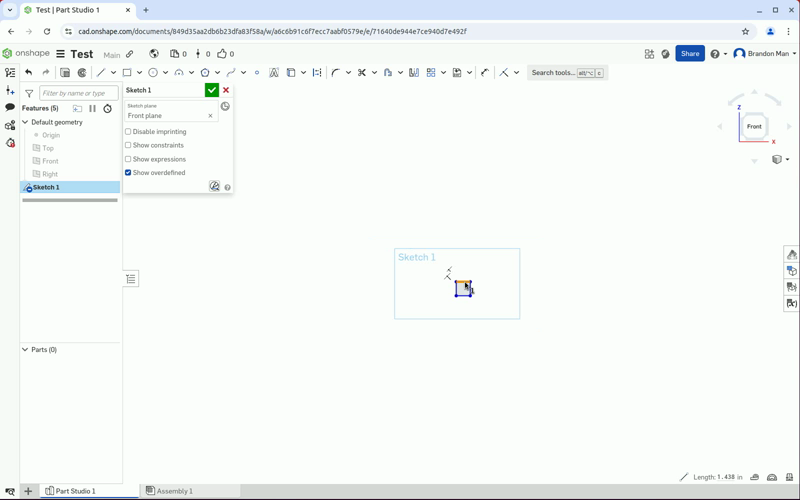
scroll(-6)
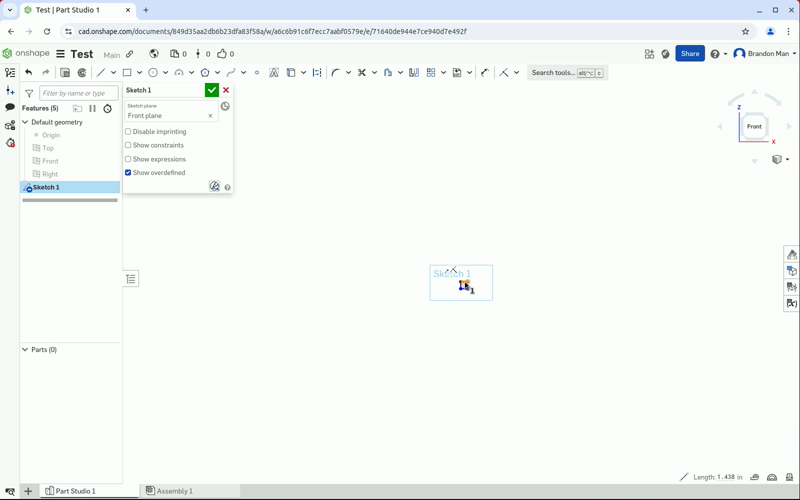
mouse_move(73, 352)
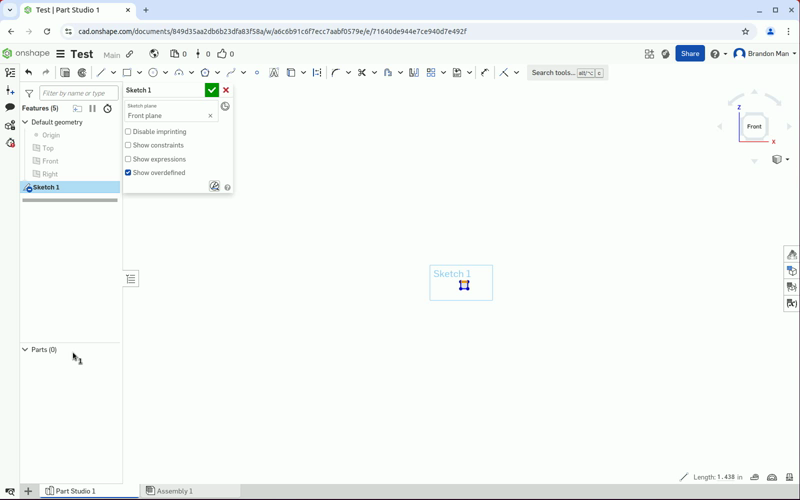
key(shift+y)
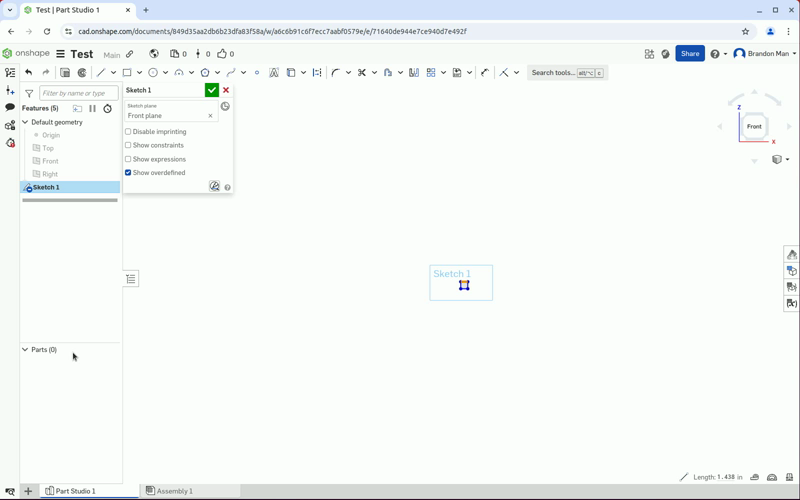
key(shift+e)
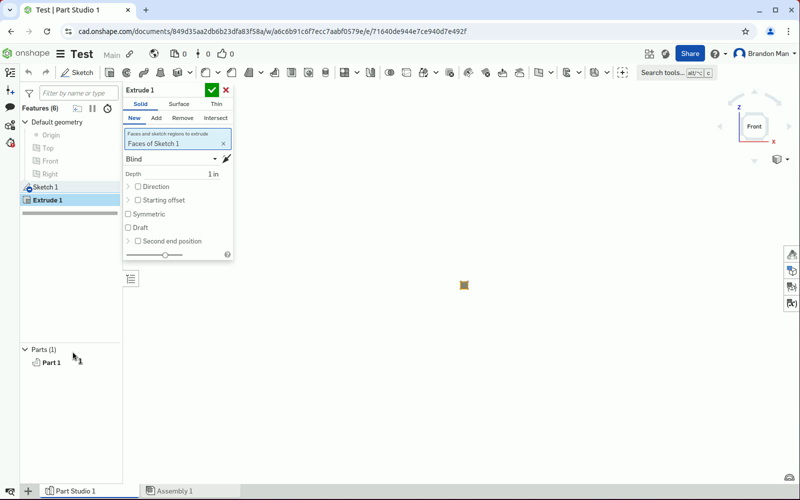
mouse_move(143, 106)
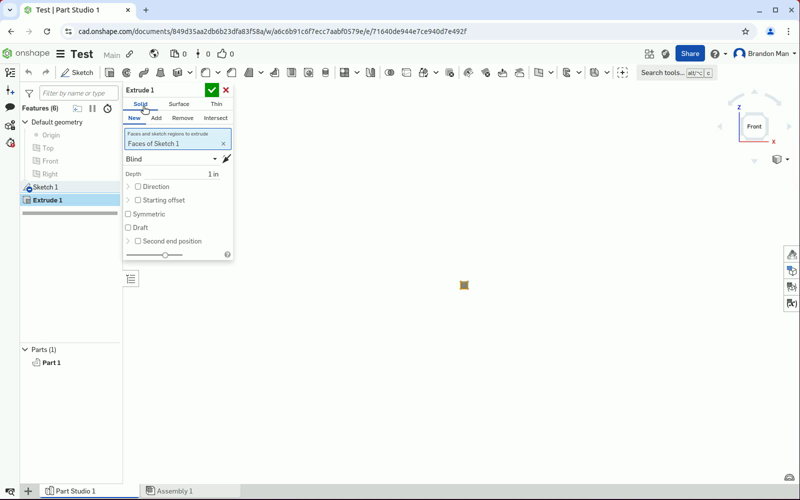
click(143, 106)
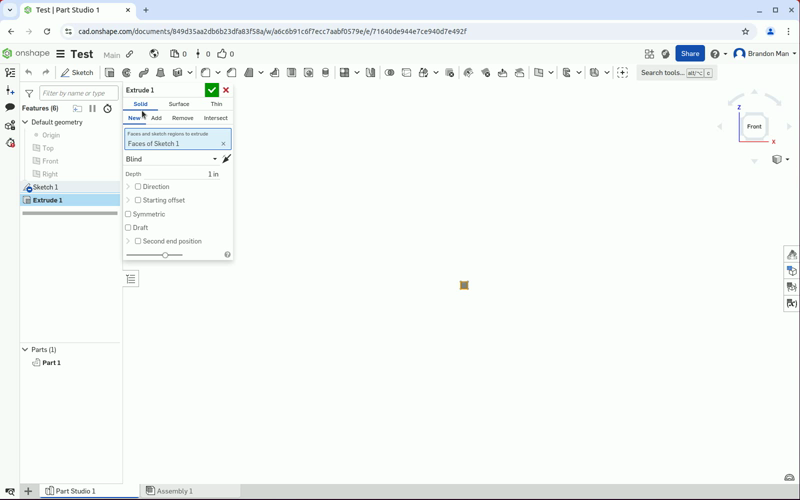
mouse_move(137, 120)
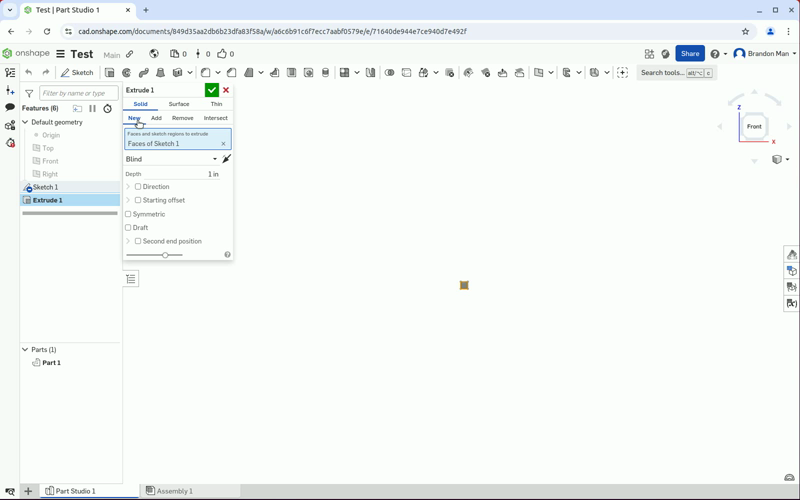
click(137, 120)
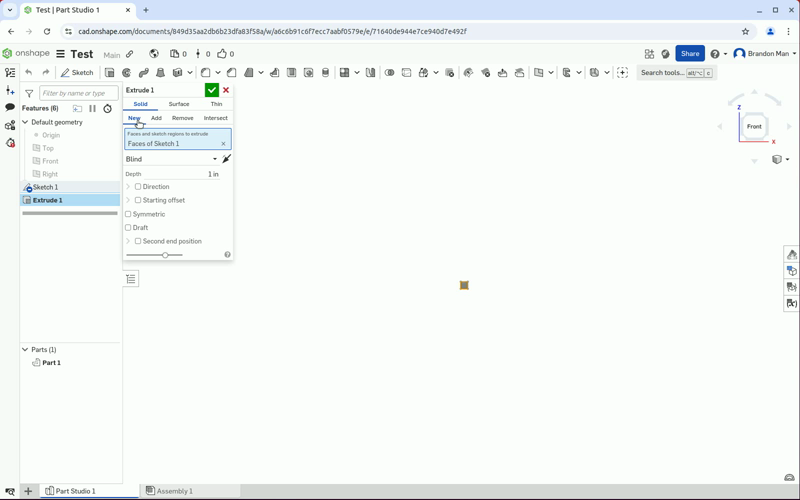
key(tab, 4)
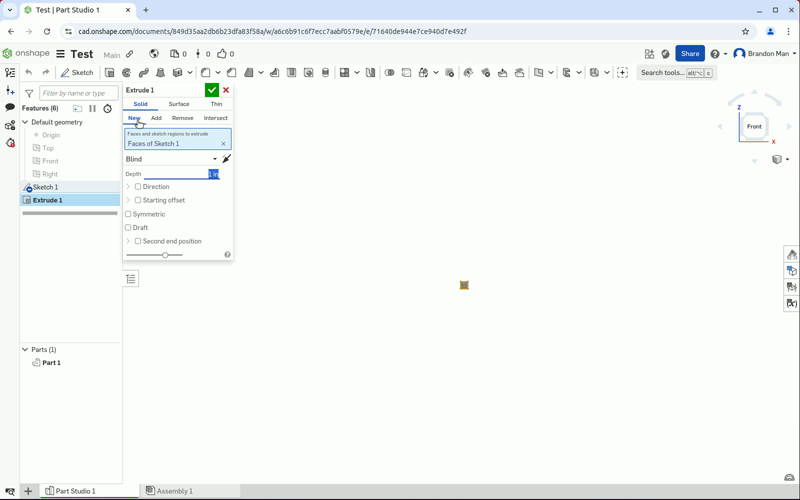
text(46.216)
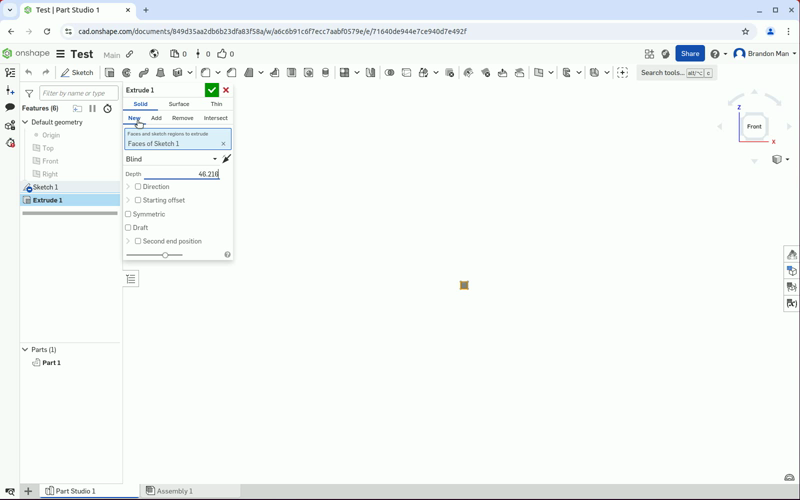
key(tab, 3)
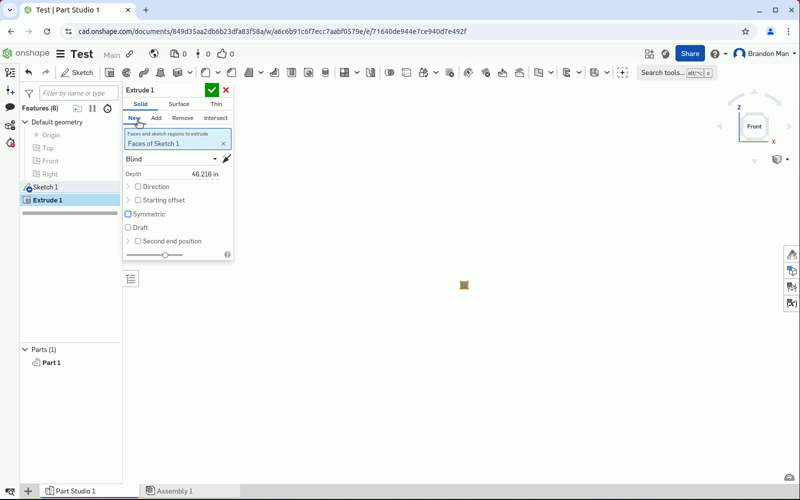
key(space)
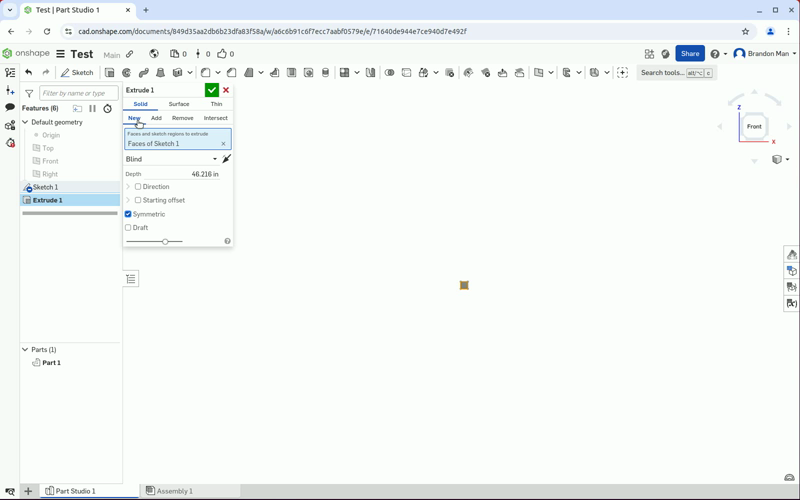
key(enter)
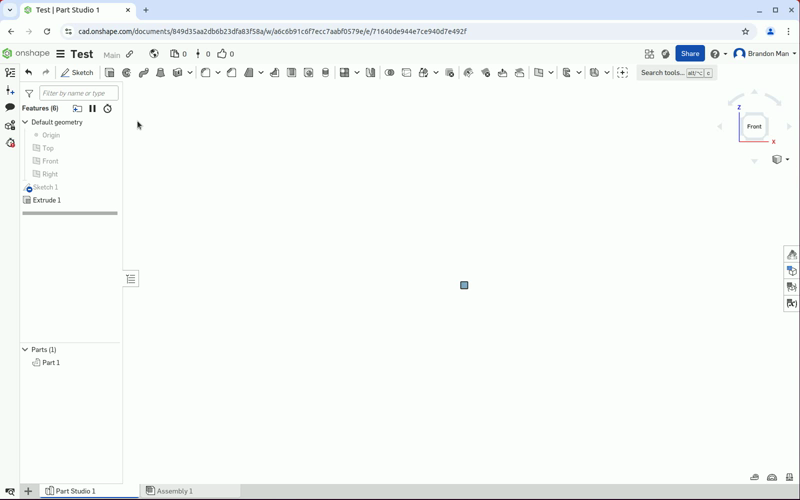
key(shift+h)
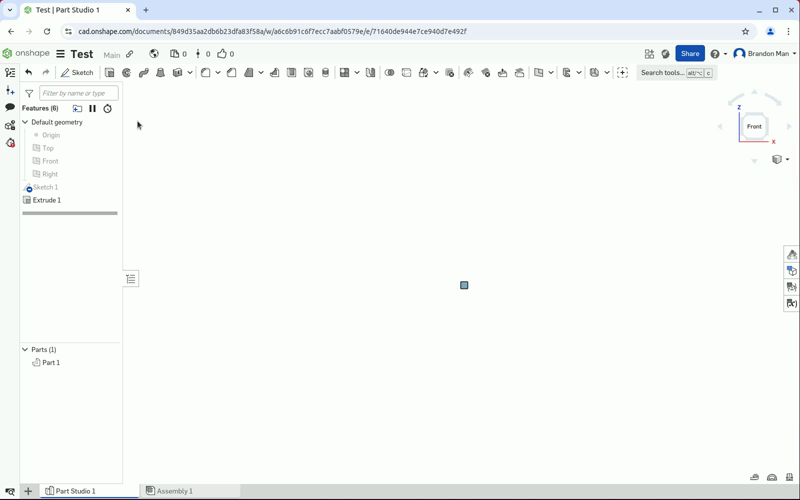
key(shift+h)
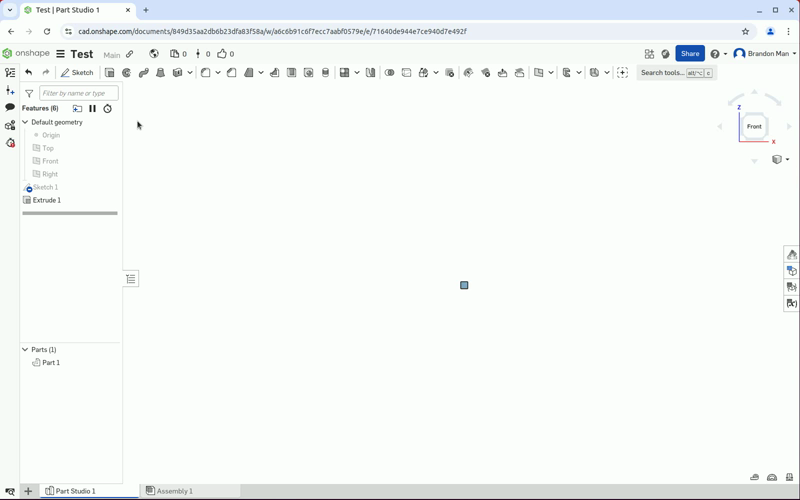
mouse_move(73, 189)
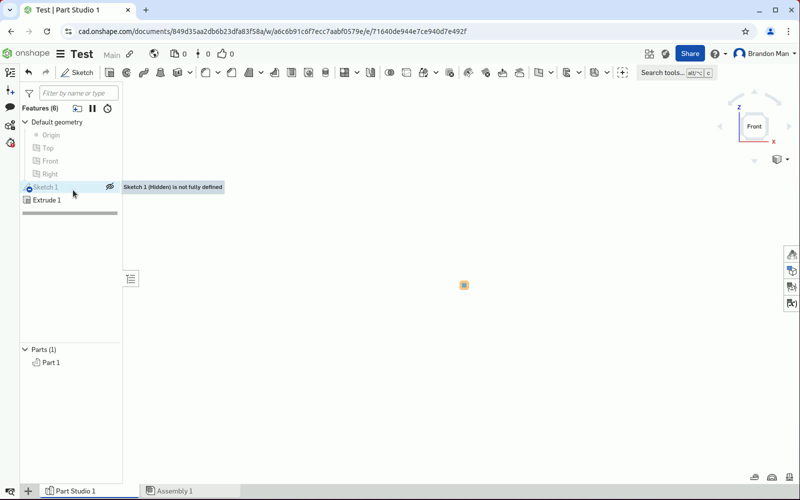
click(73, 189)
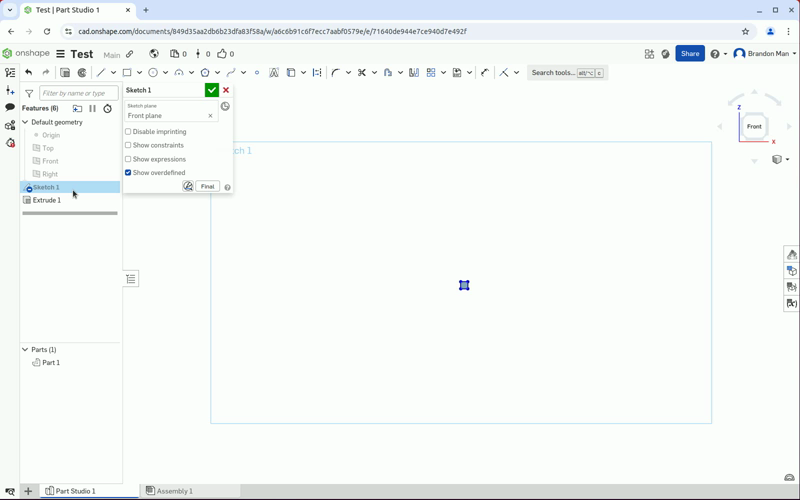
mouse_move(229, 92)
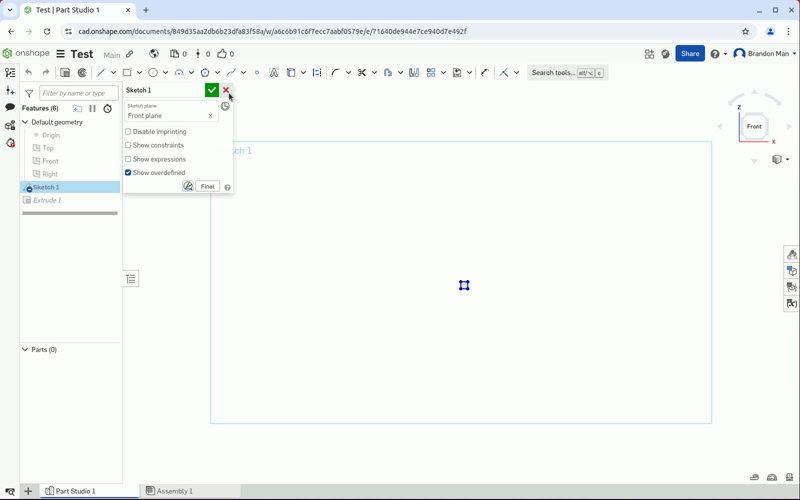
click(229, 92)
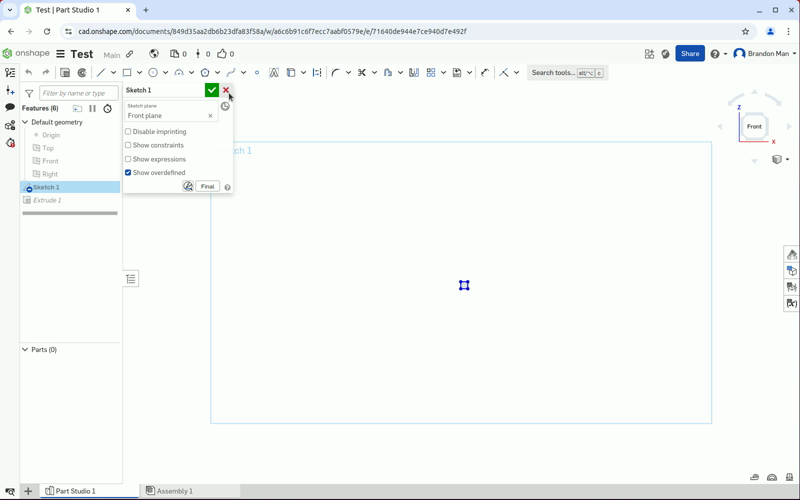
key(shift+s)
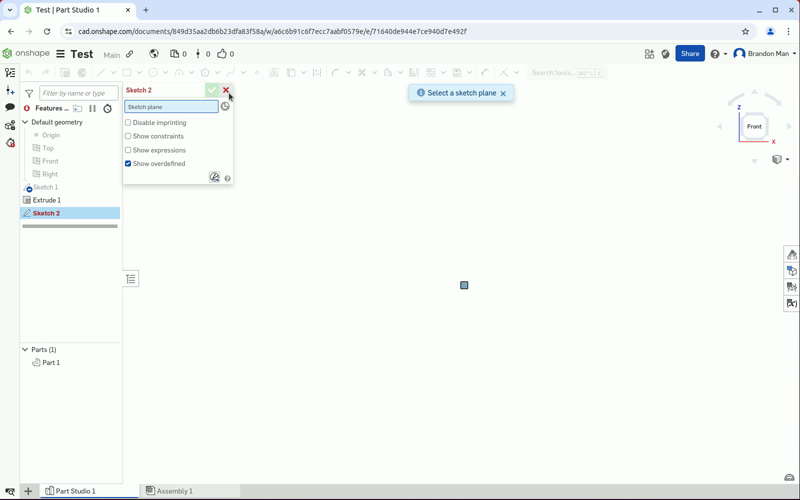
mouse_move(73, 163)
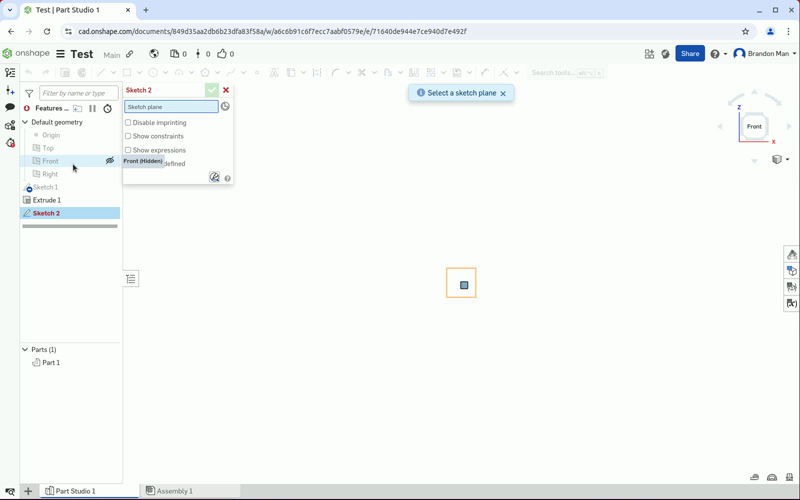
click(73, 163)
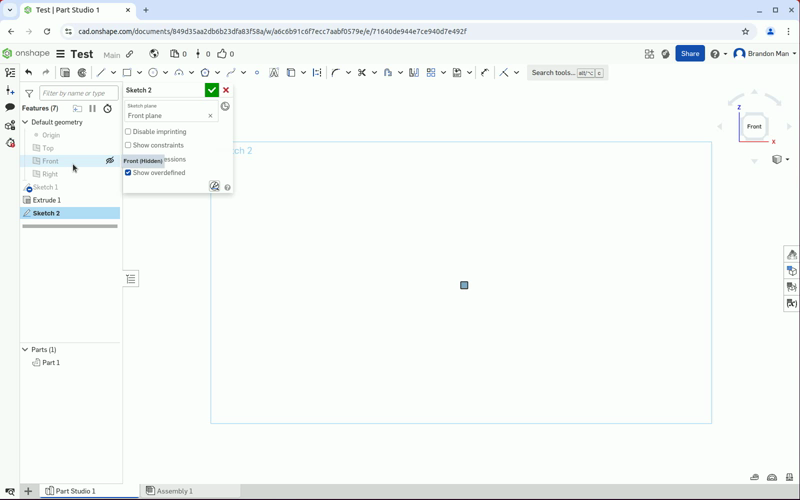
mouse_move(73, 352)
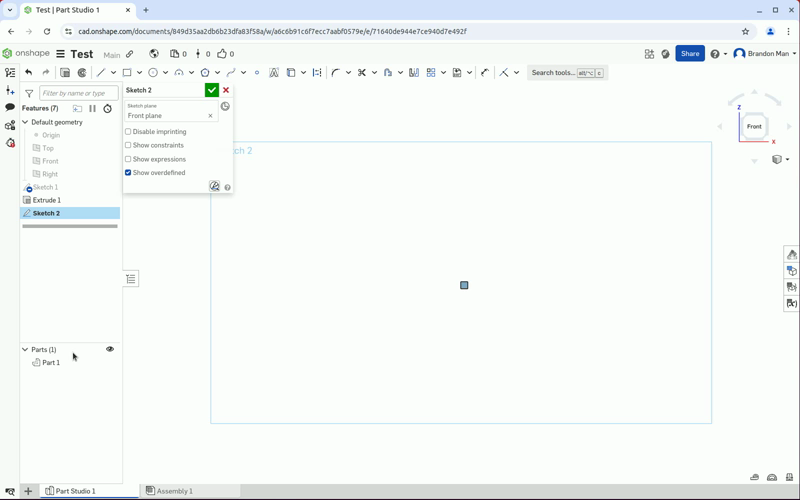
key(y)
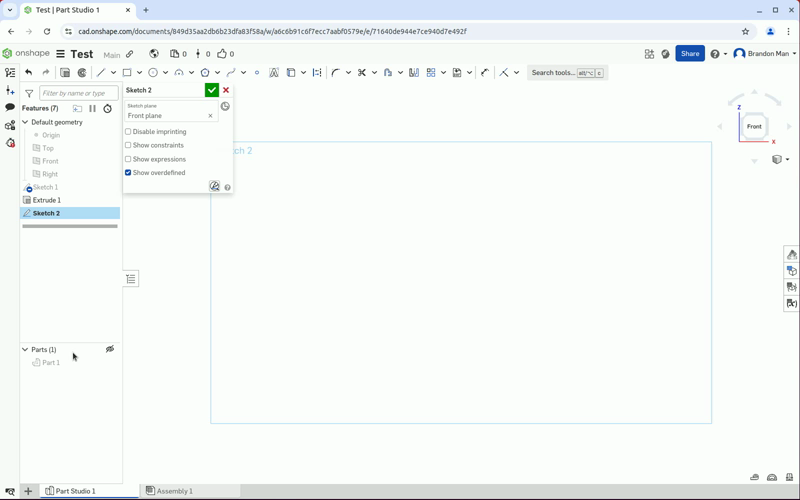
key(l)
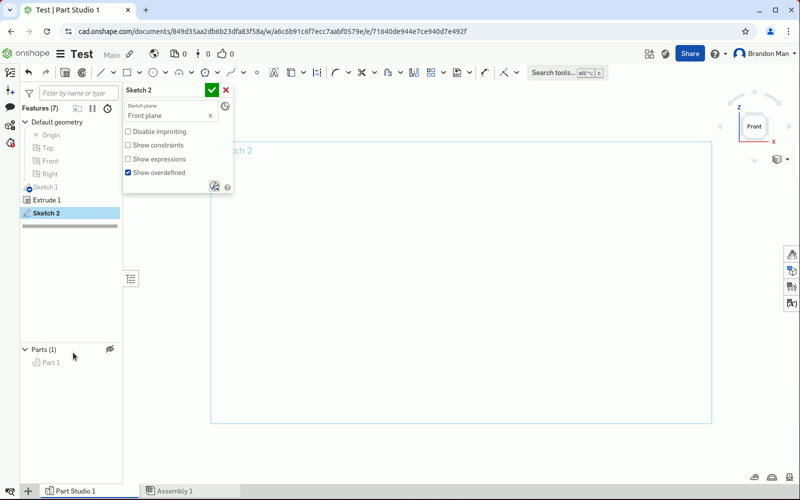
key_down(shift)
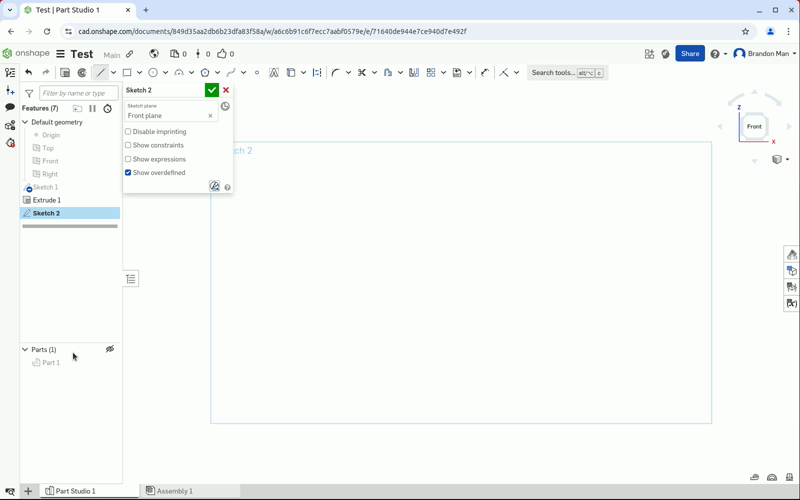
mouse_move(433, 282)
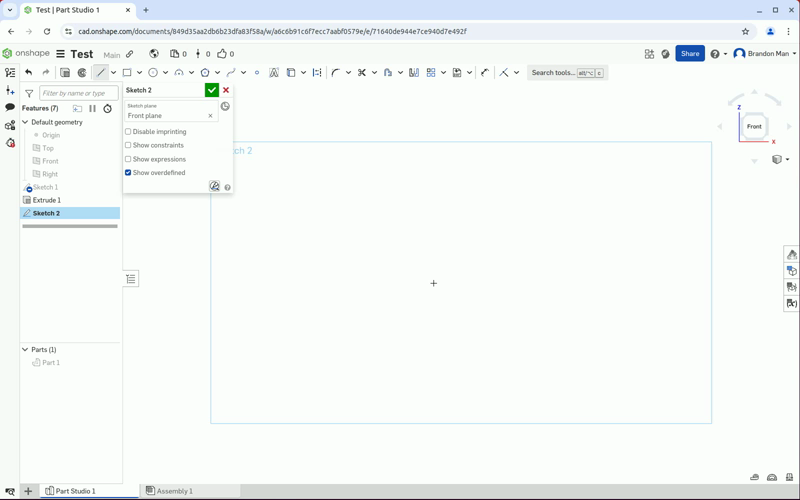
click(433, 282)
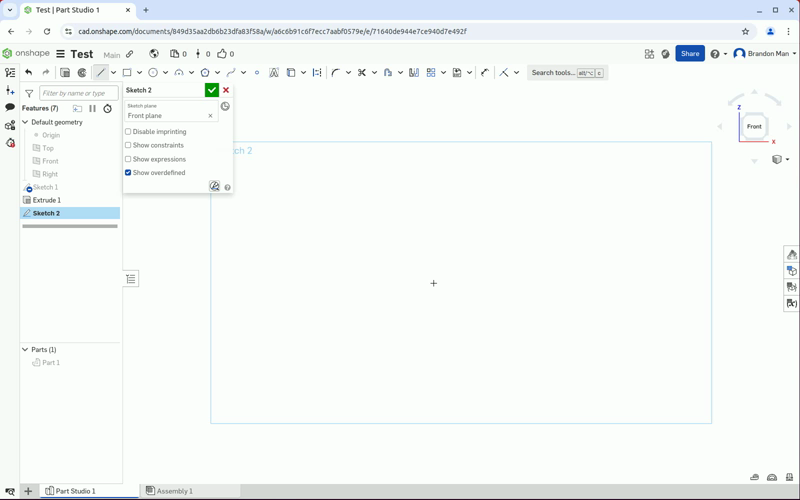
key_up(shift)
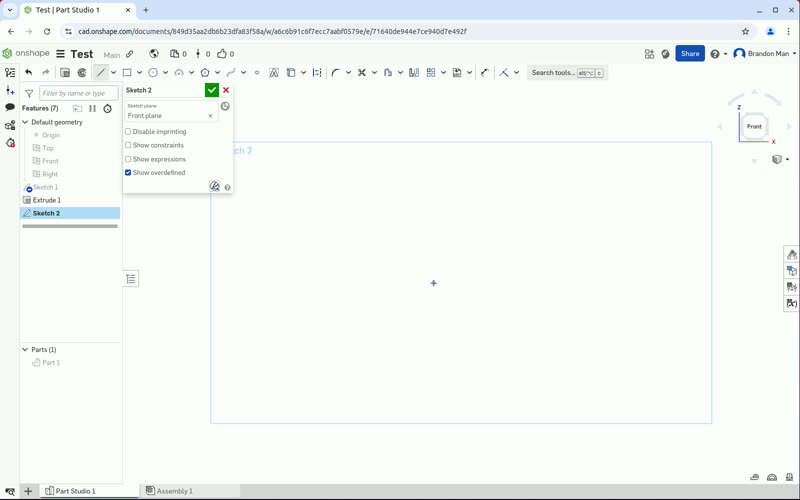
key_down(shift)
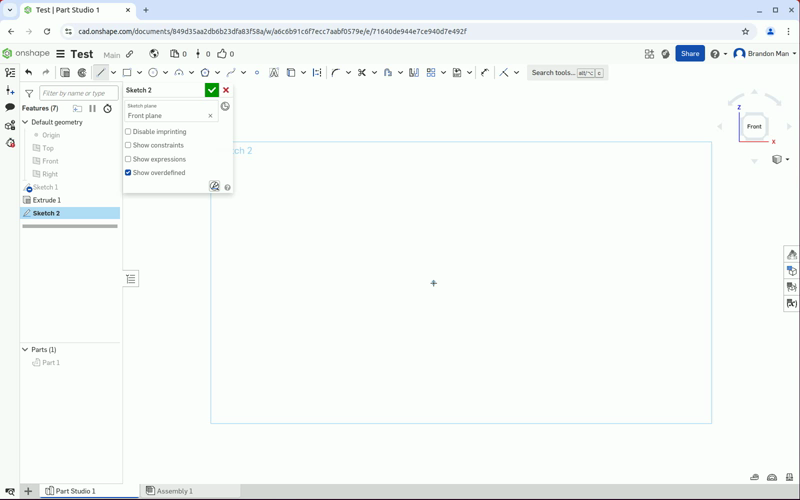
mouse_move(564, 282)
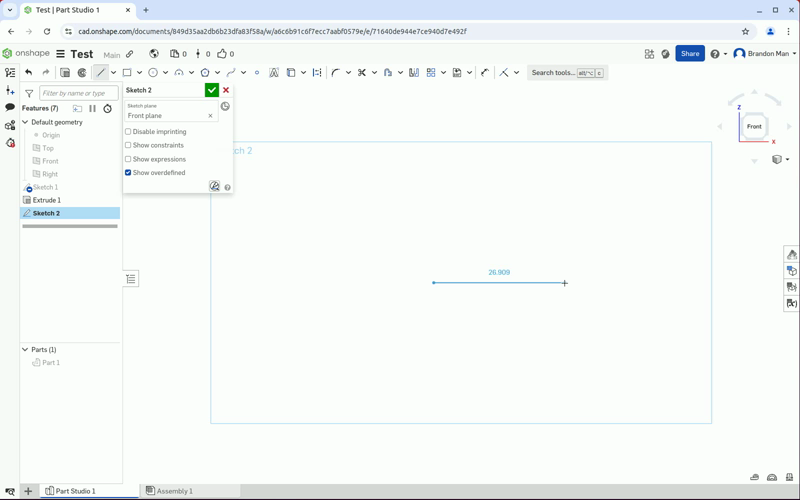
click(564, 282)
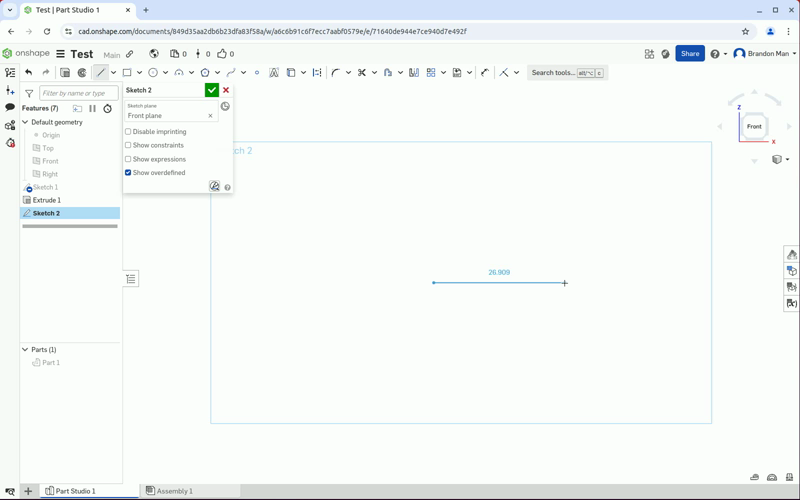
key_up(shift)
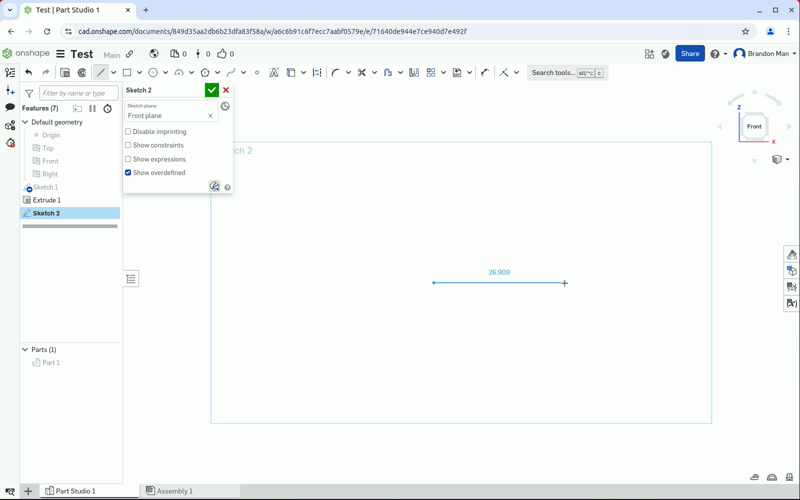
key_down(shift)
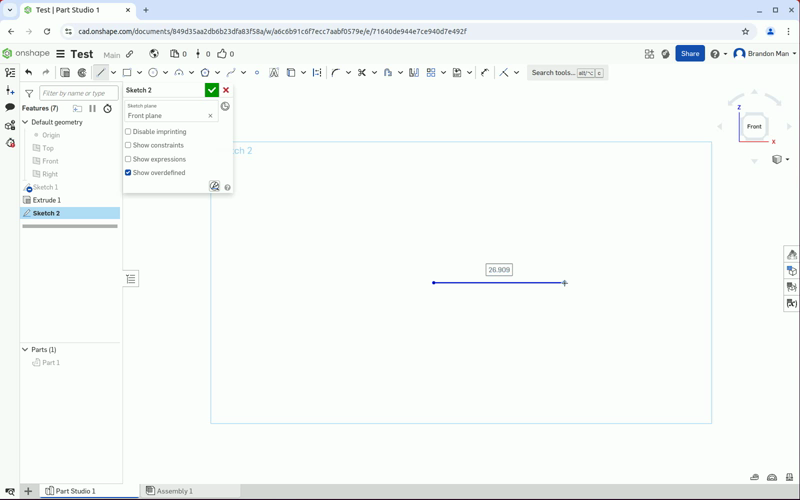
mouse_move(589, 282)
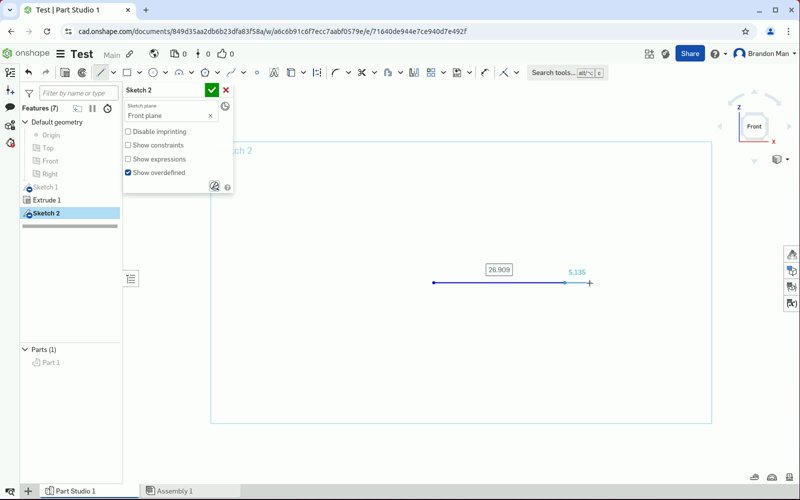
mouse_move(564, 281)
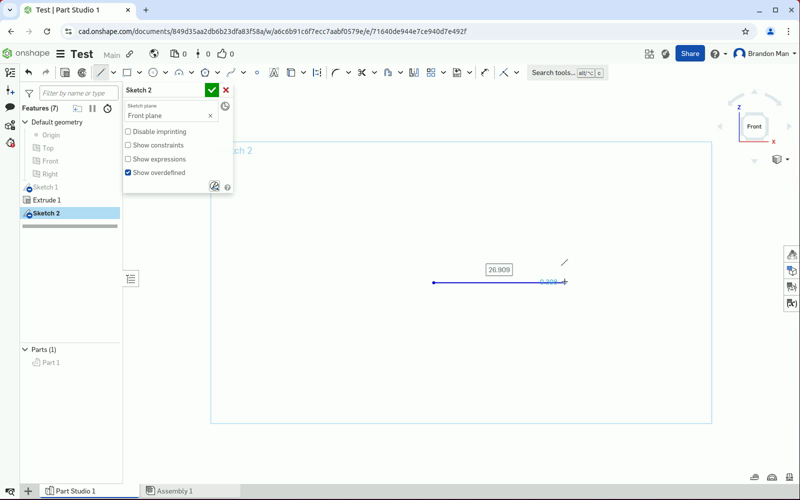
scroll(6)
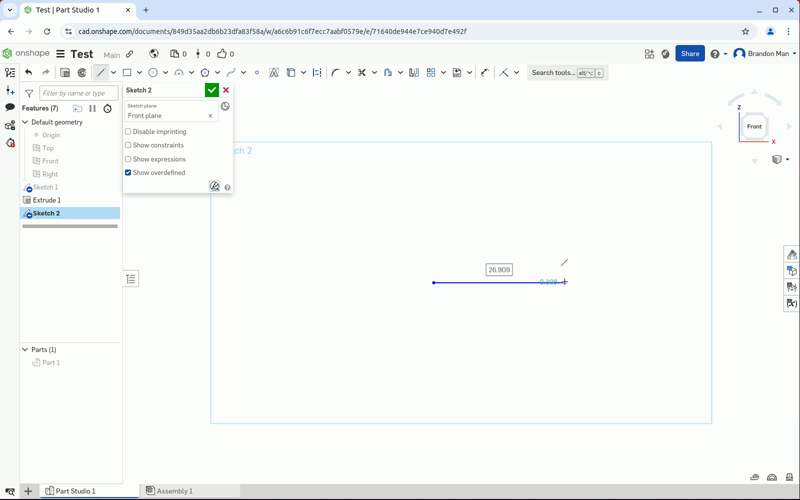
scroll(6)
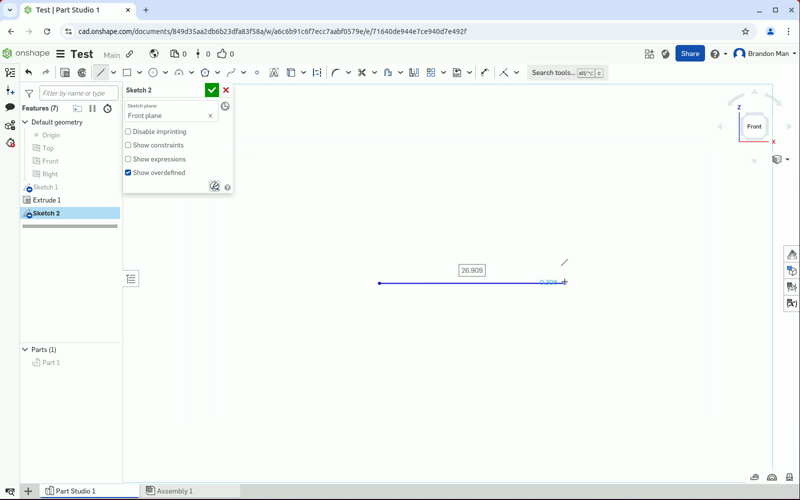
scroll(6)
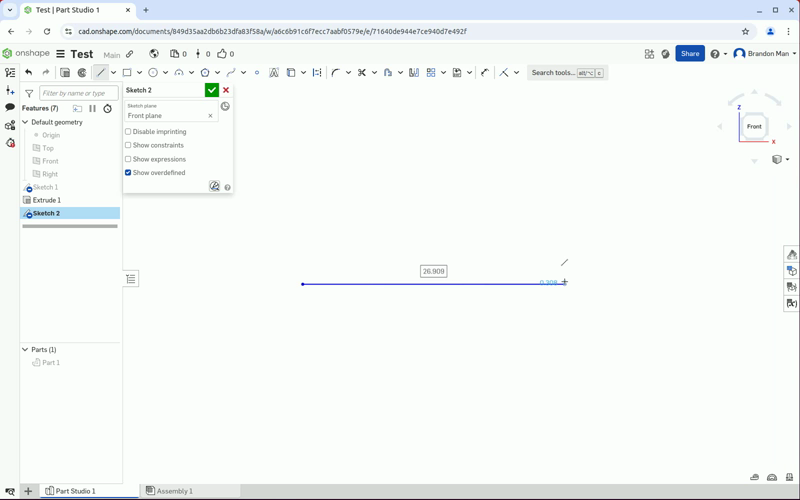
scroll(6)
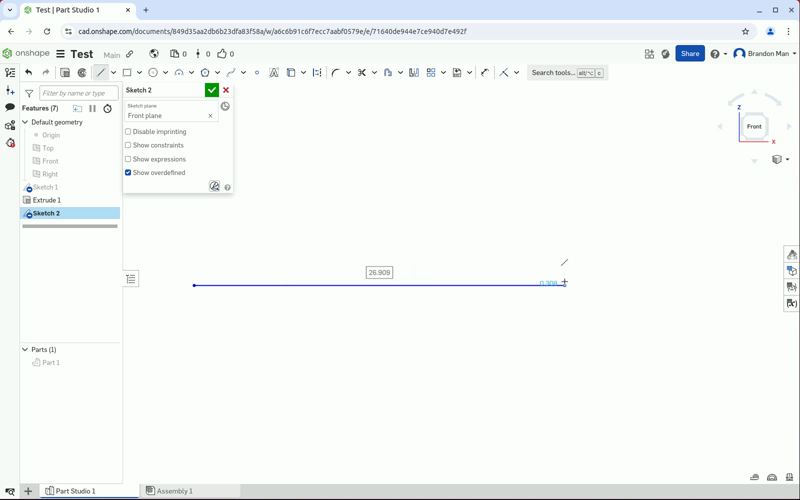
scroll(6)
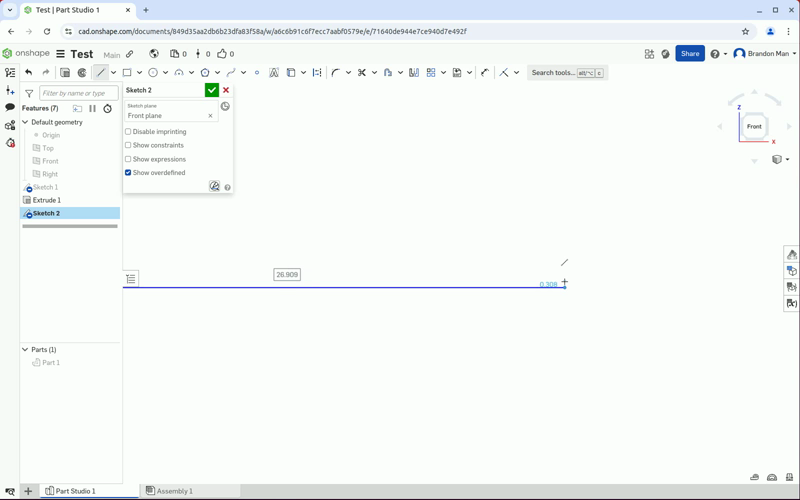
scroll(6)
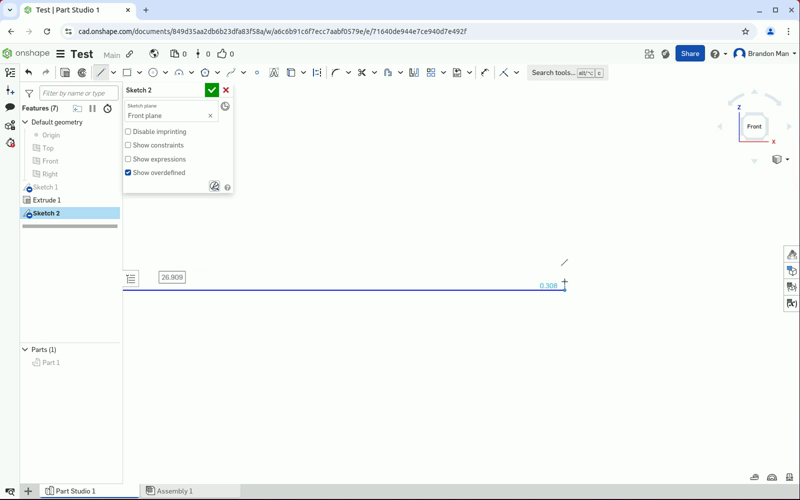
scroll(6)
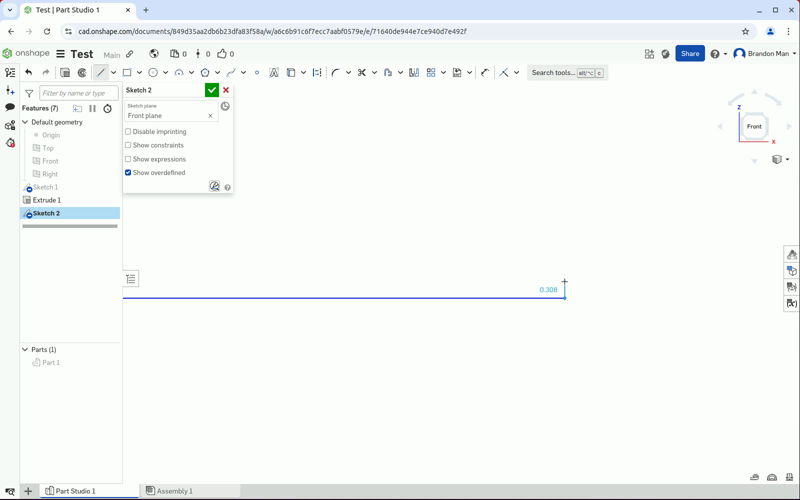
click(564, 281)
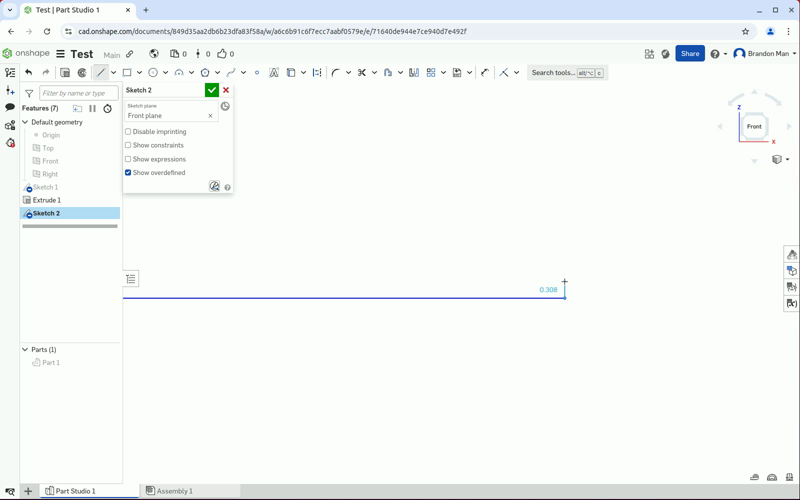
scroll(-6)
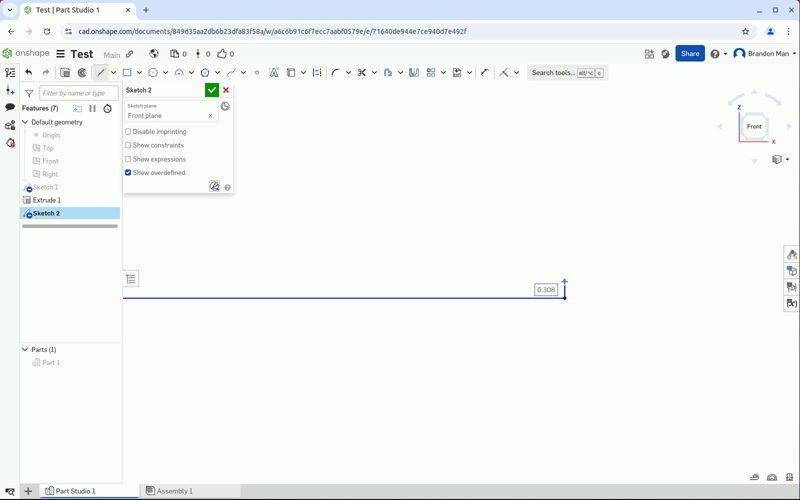
scroll(-6)
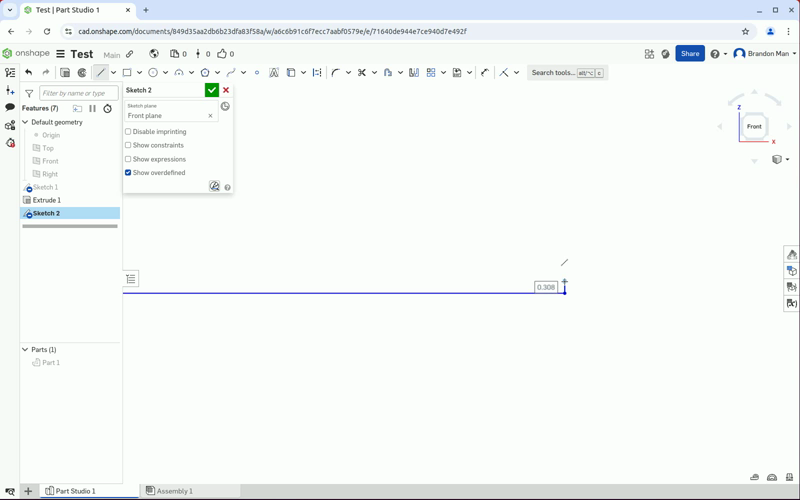
scroll(-6)
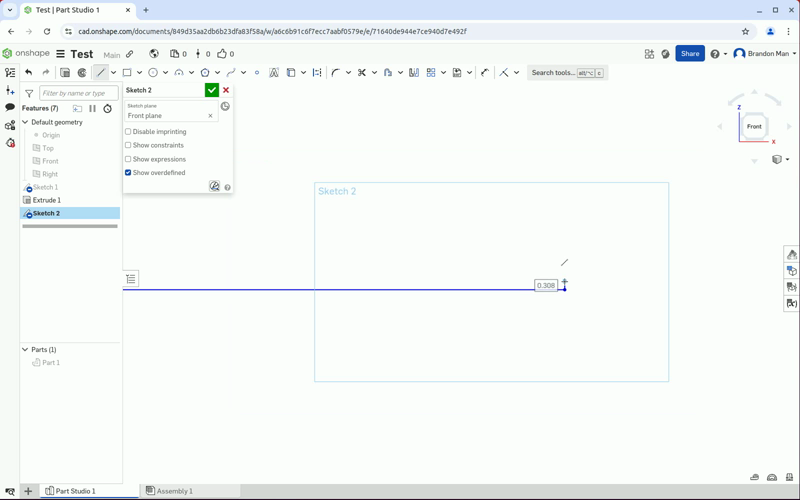
scroll(-6)
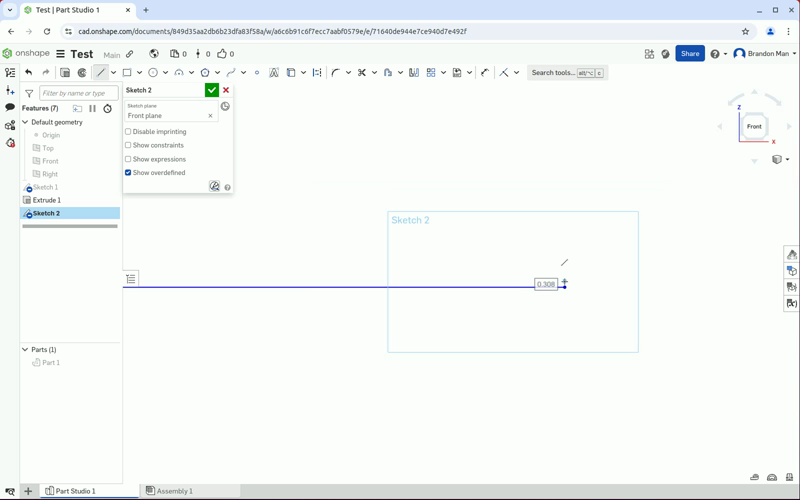
scroll(-6)
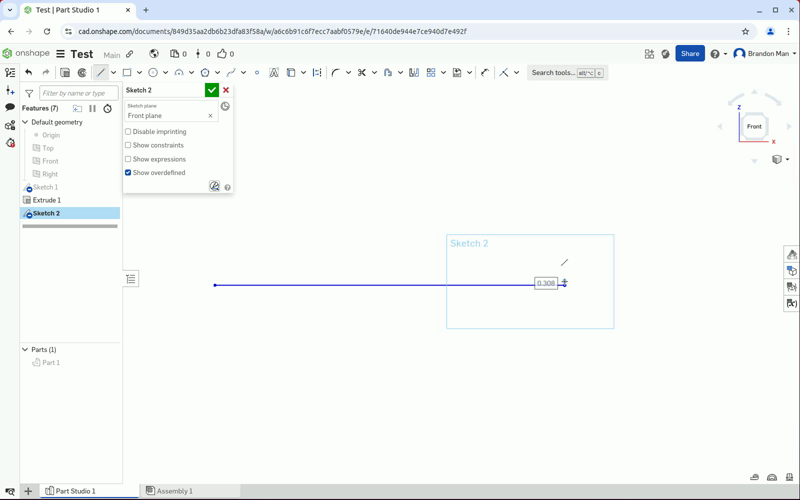
scroll(-6)
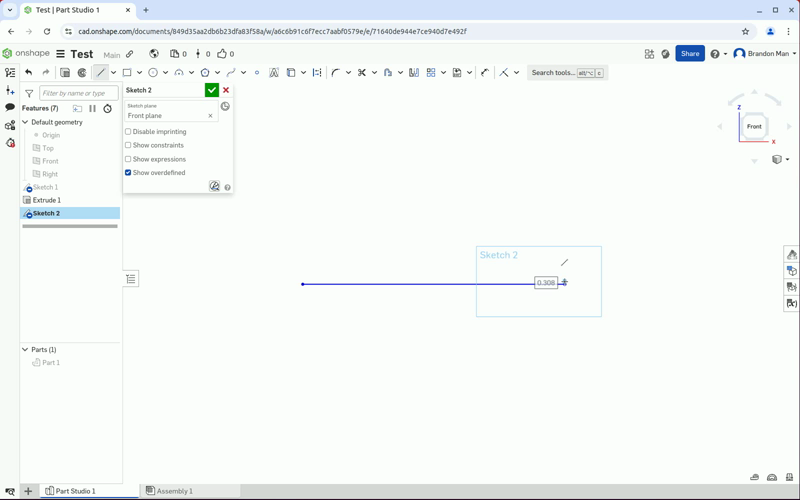
scroll(-6)
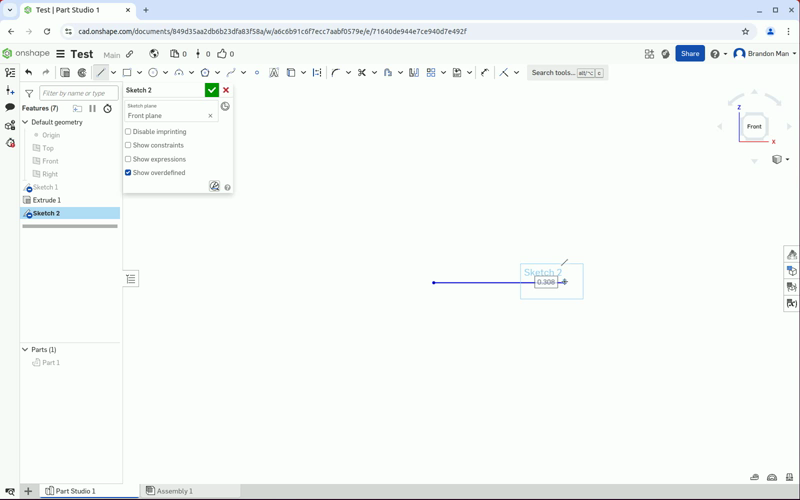
key_up(shift)
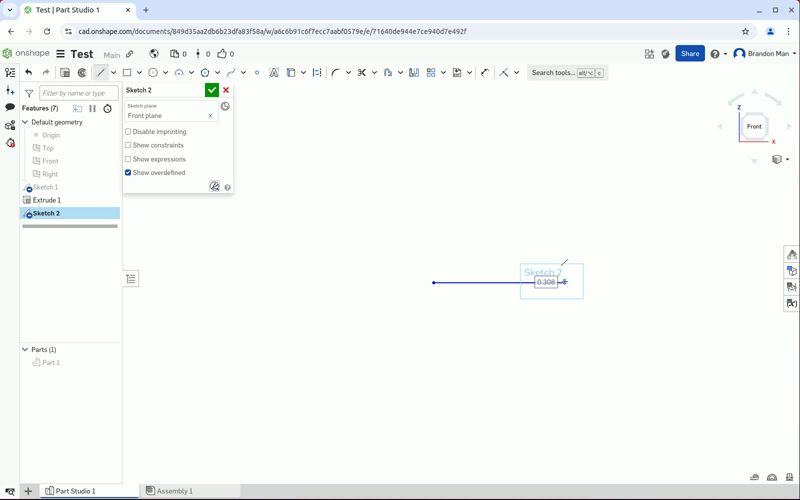
key_down(shift)
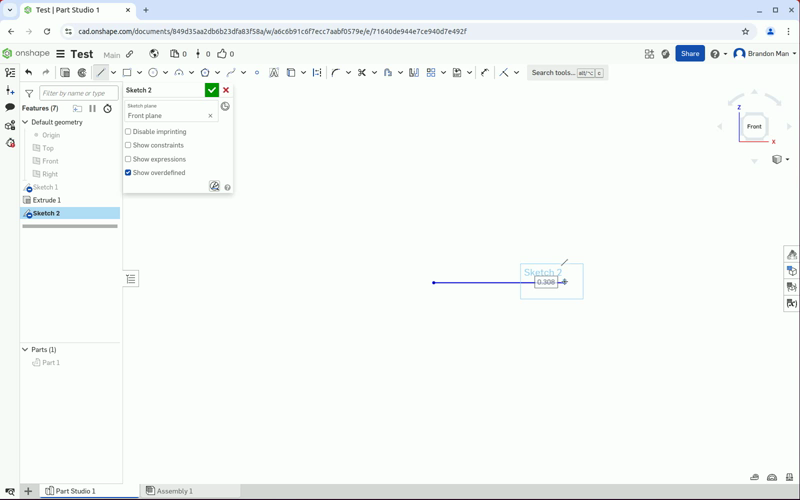
mouse_move(433, 281)
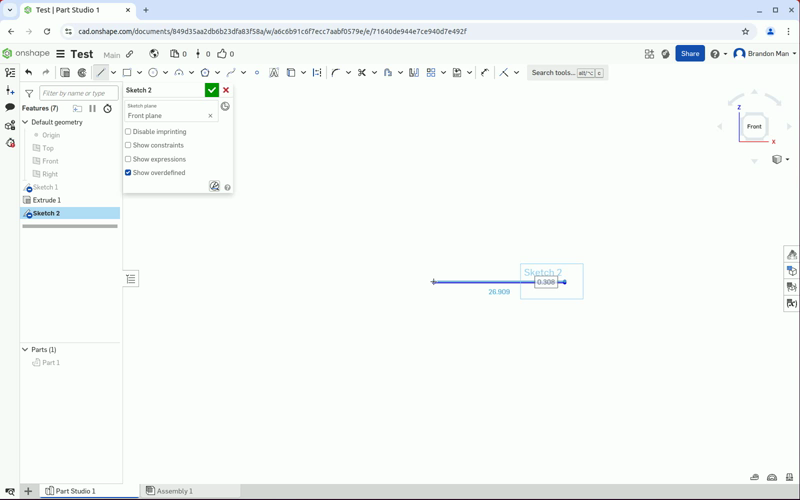
scroll(6)
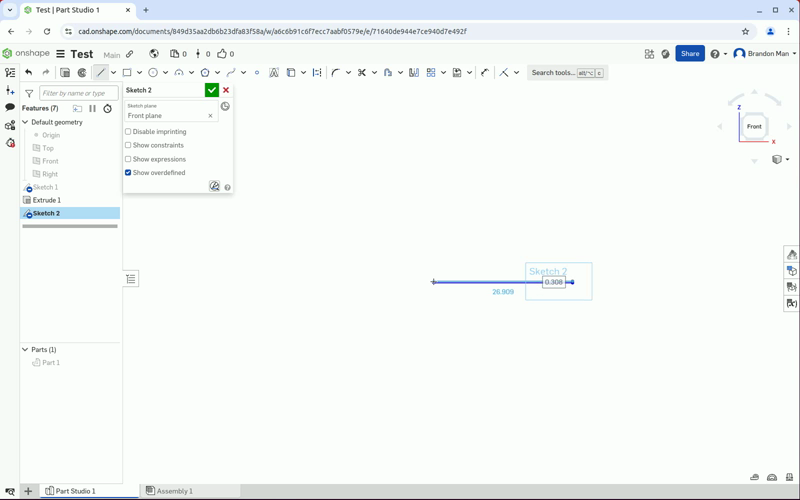
scroll(6)
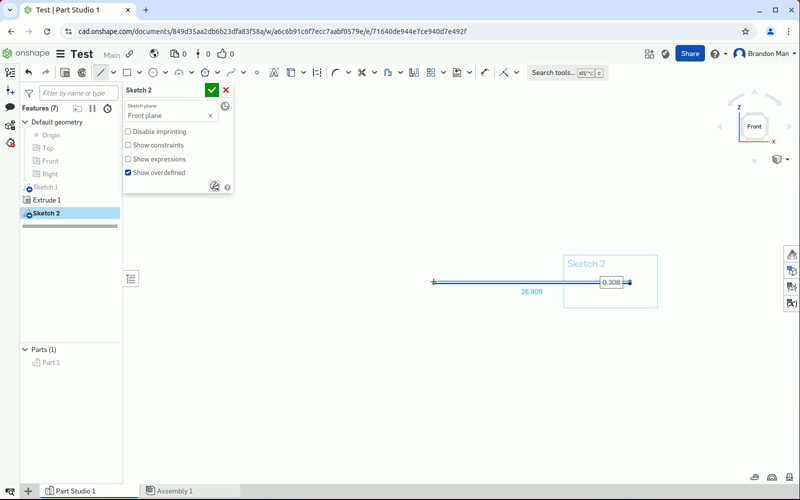
scroll(6)
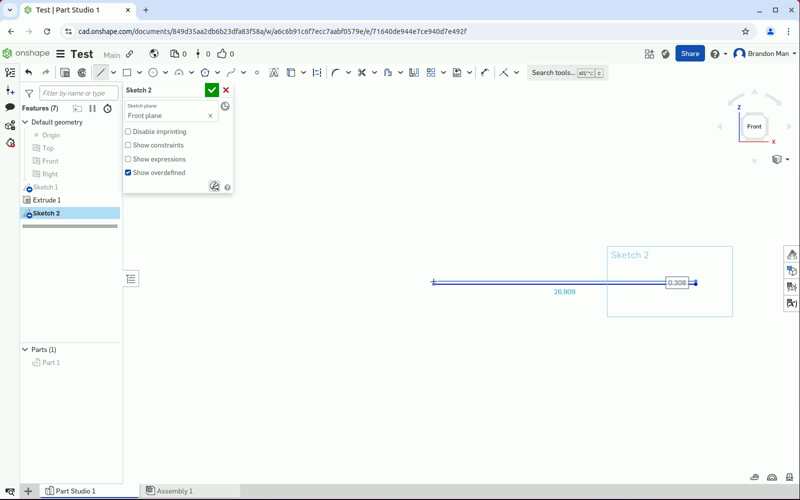
scroll(6)
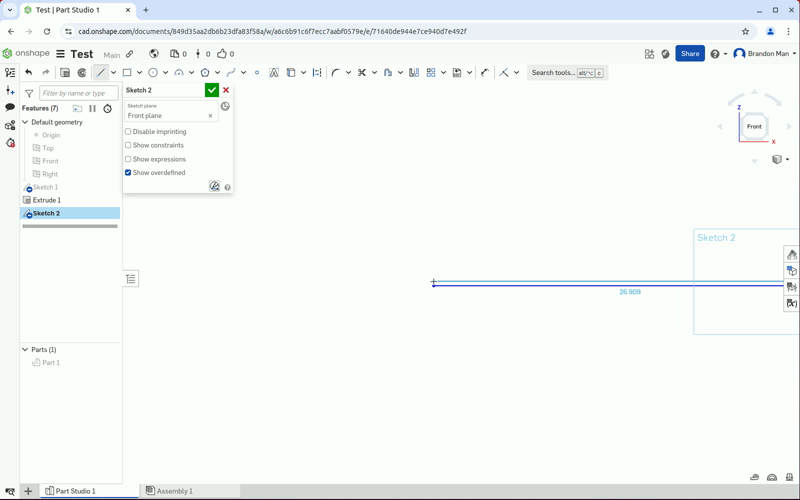
scroll(6)
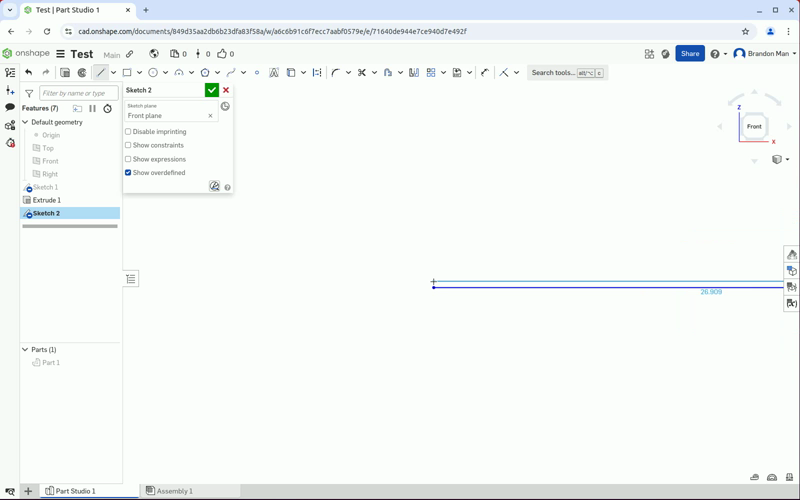
scroll(6)
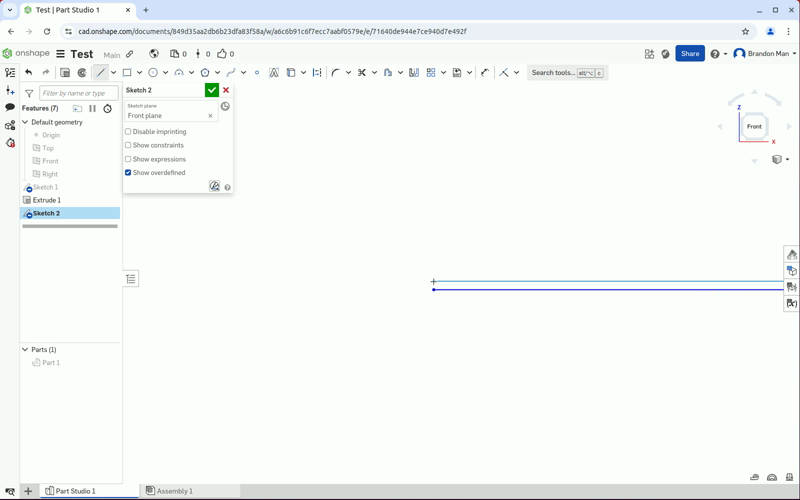
scroll(6)
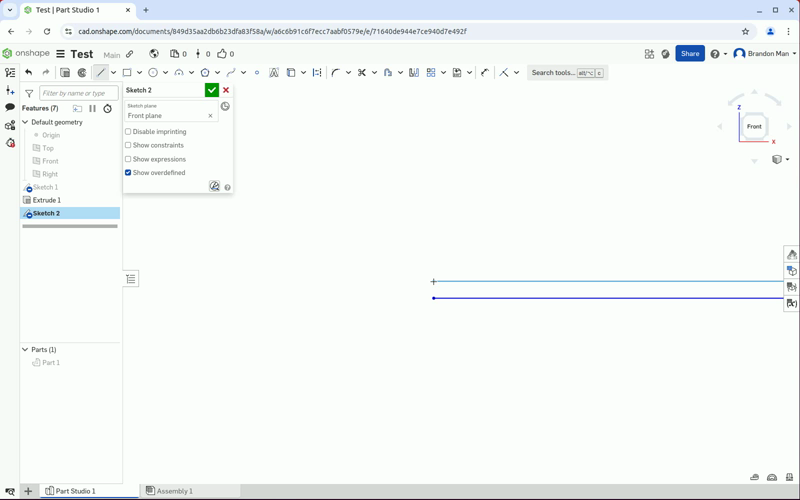
click(433, 281)
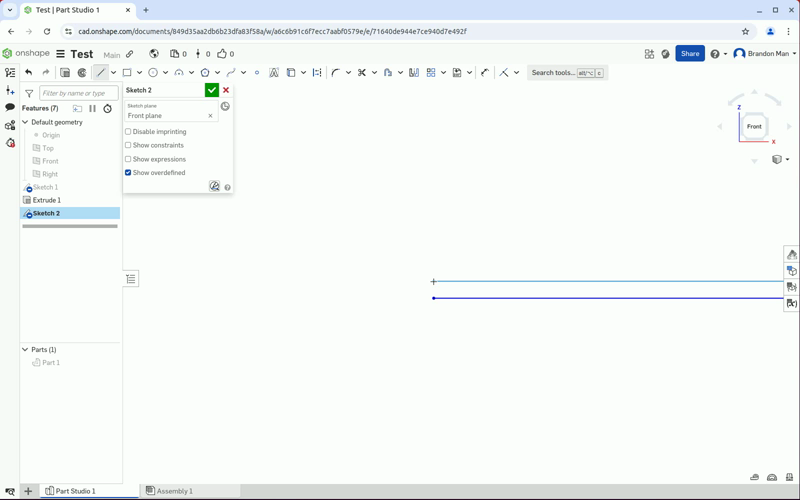
scroll(-6)
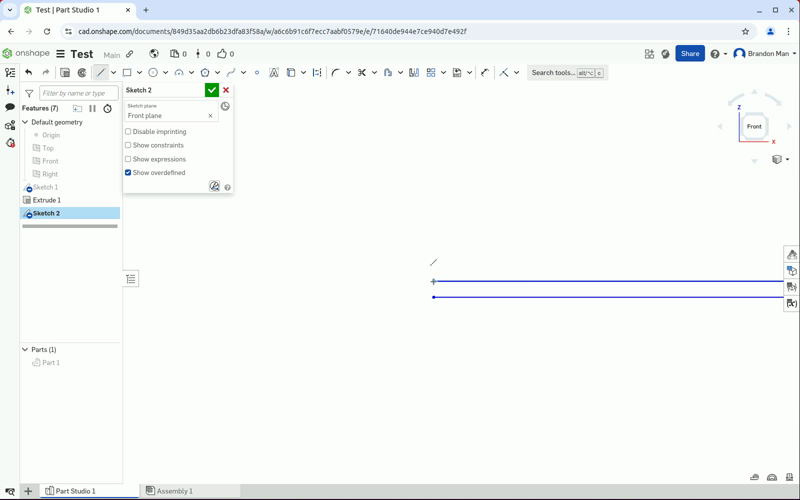
scroll(-6)
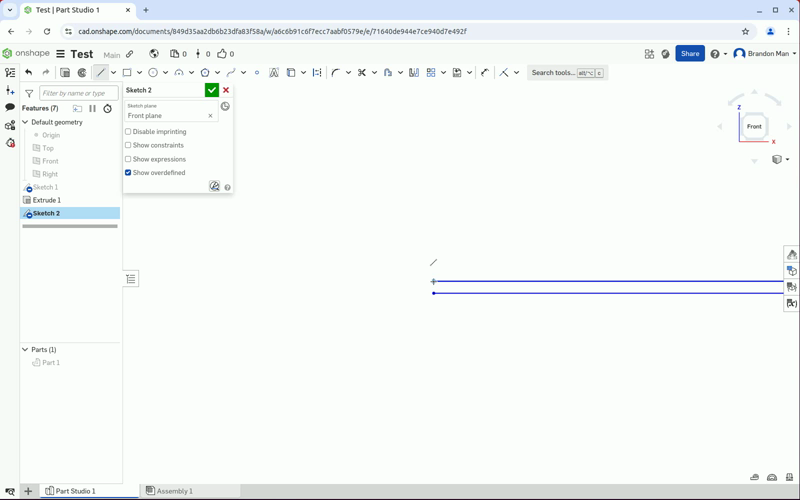
scroll(-6)
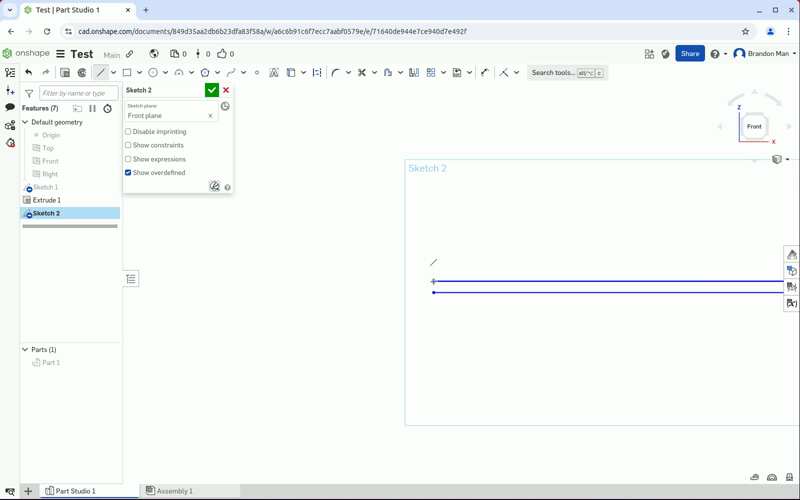
scroll(-6)
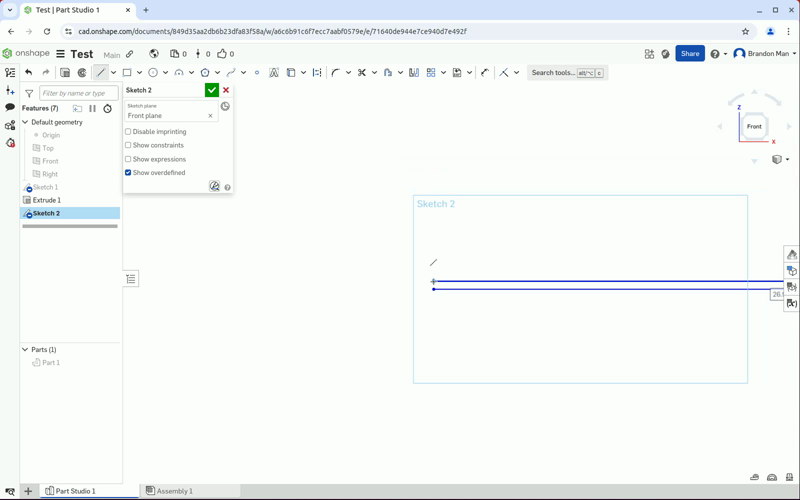
scroll(-6)
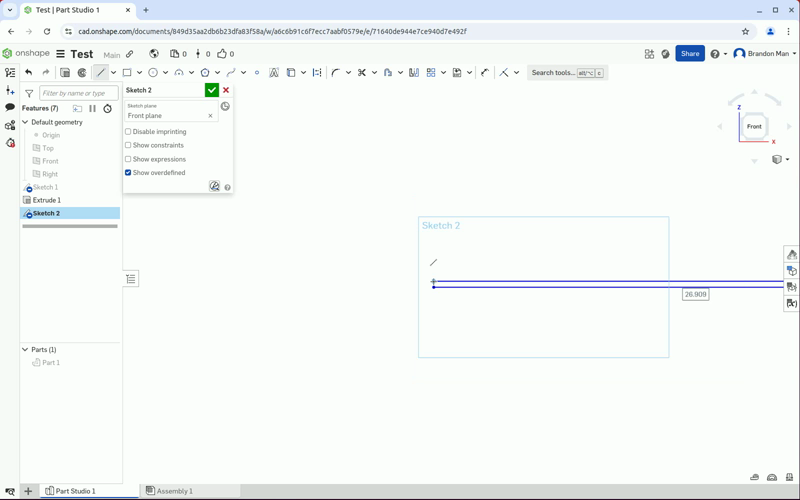
scroll(-6)
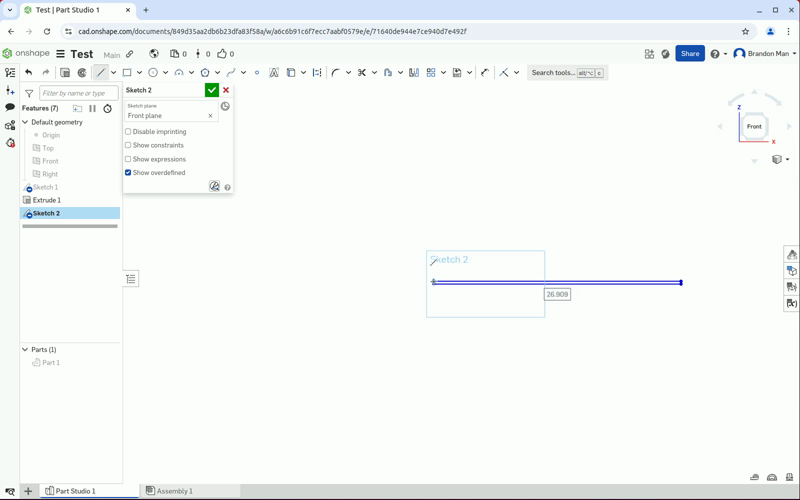
scroll(-6)
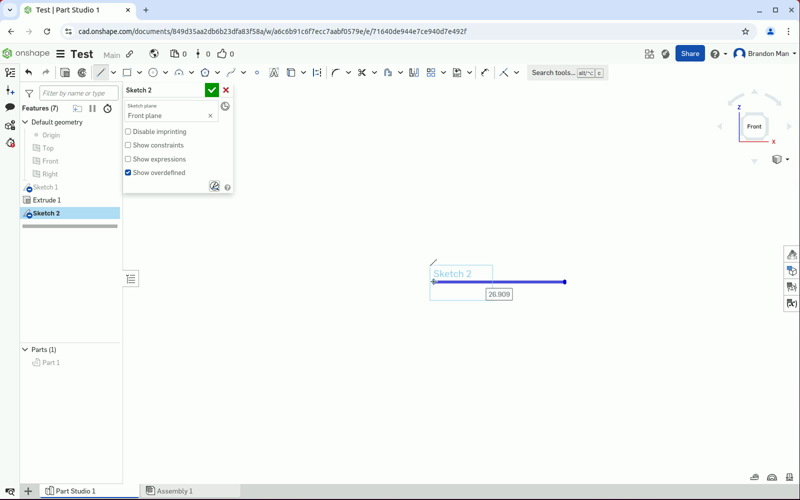
key_up(shift)
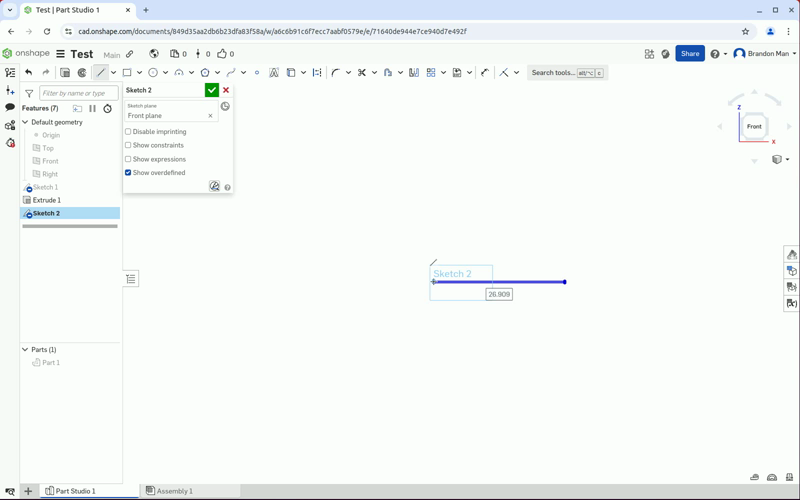
mouse_move(463, 281)
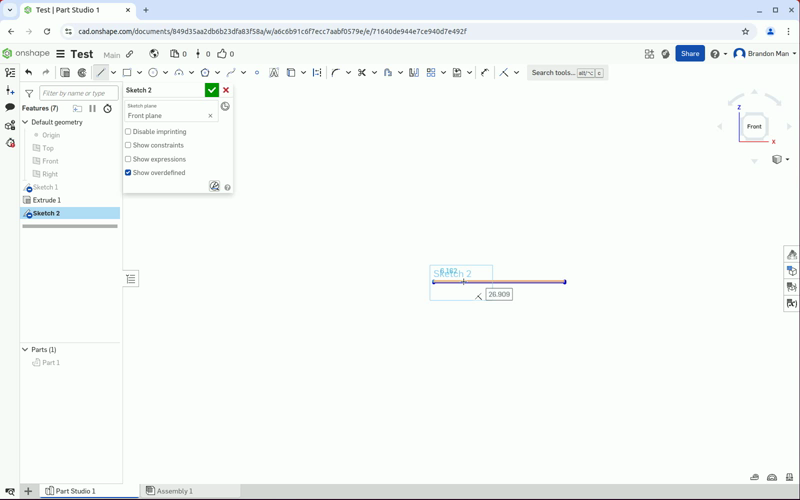
key_down(shift)
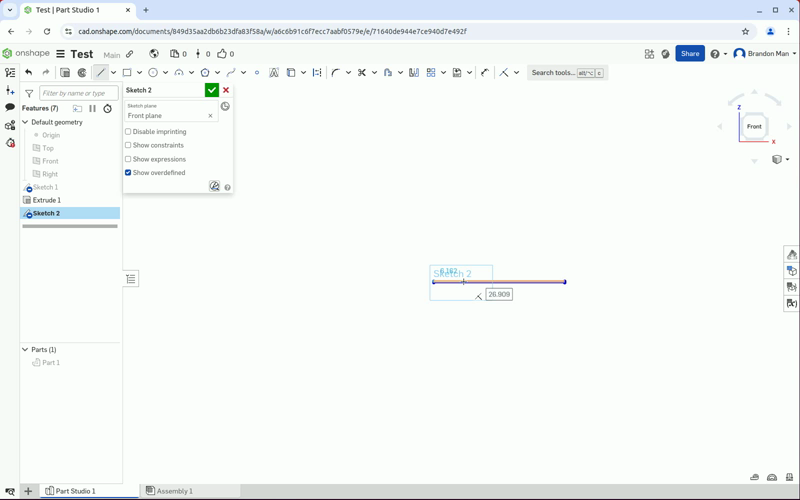
mouse_move(433, 282)
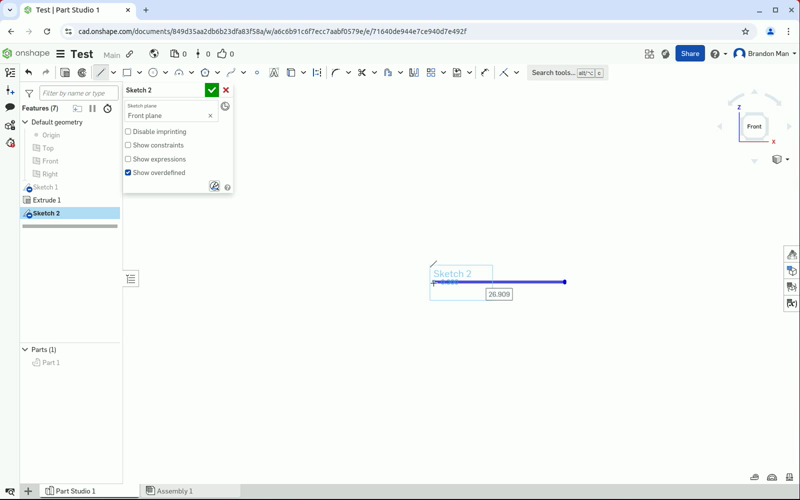
scroll(6)
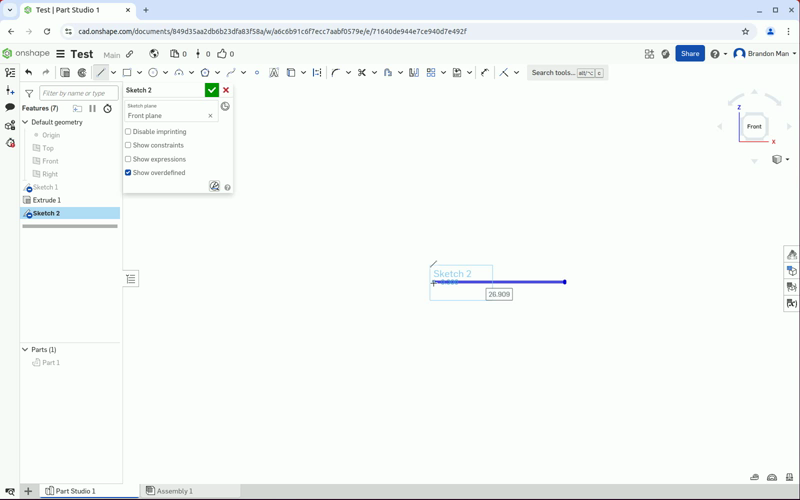
scroll(6)
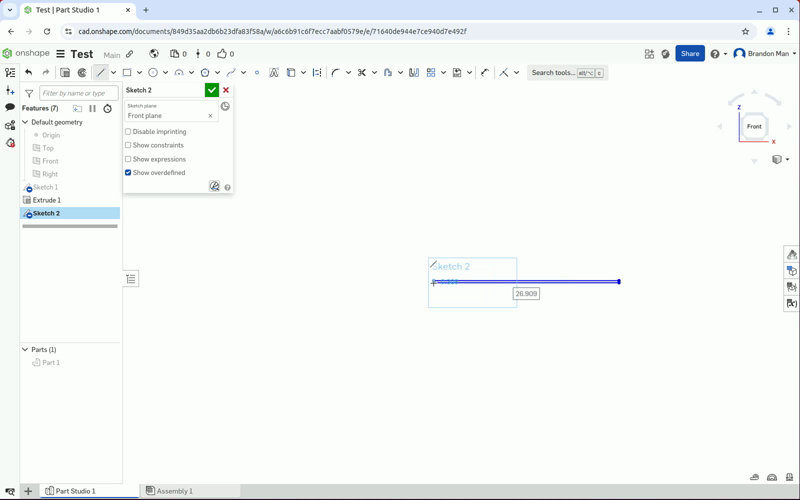
scroll(6)
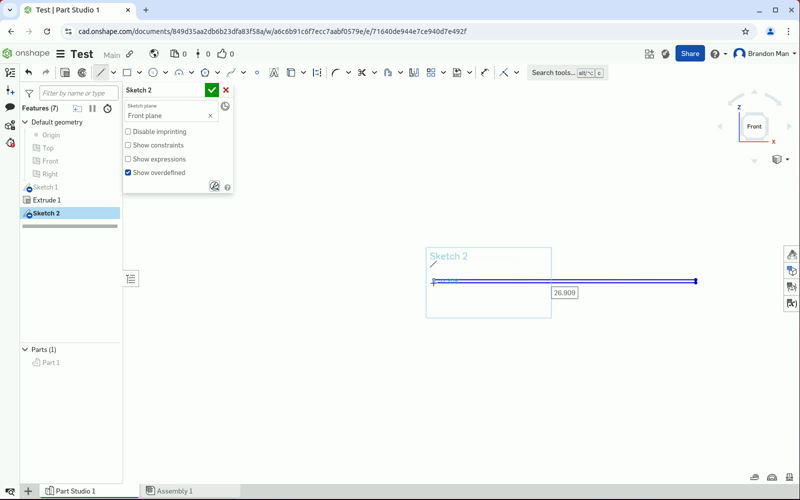
scroll(6)
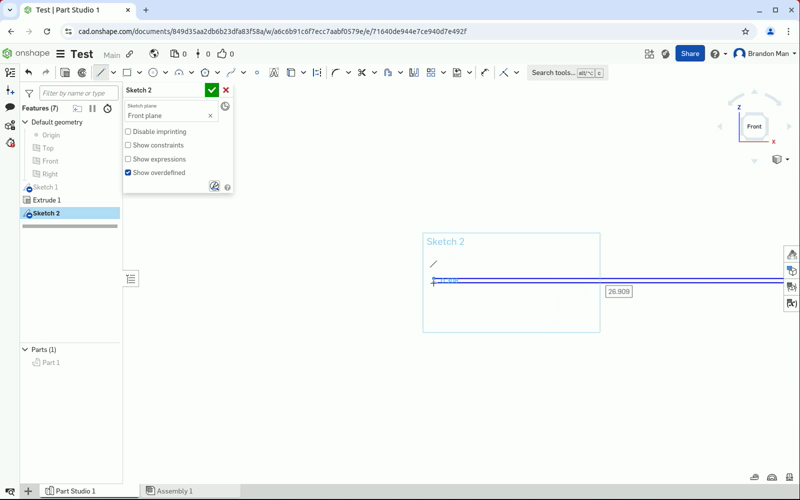
scroll(6)
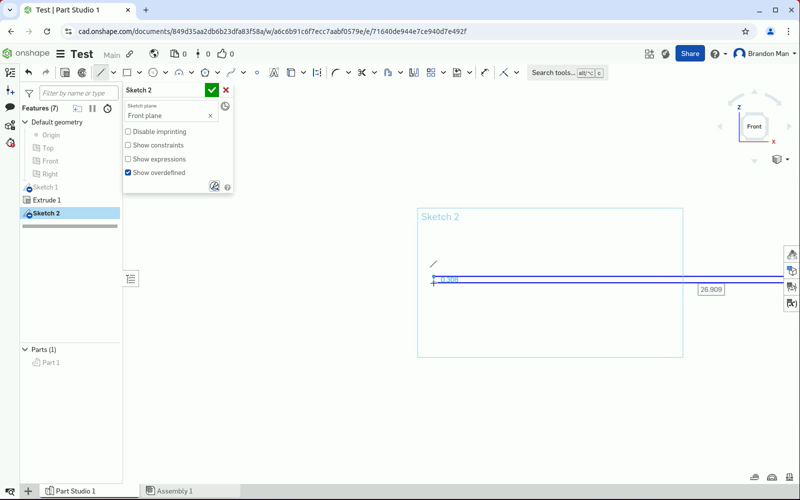
scroll(6)
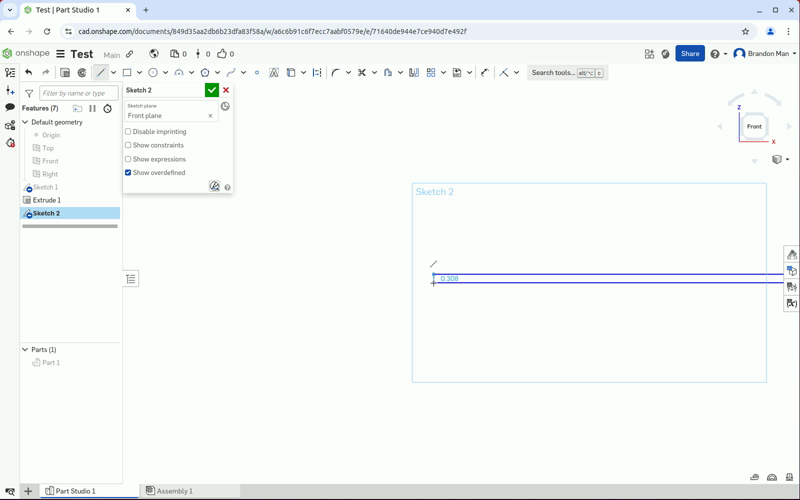
scroll(6)
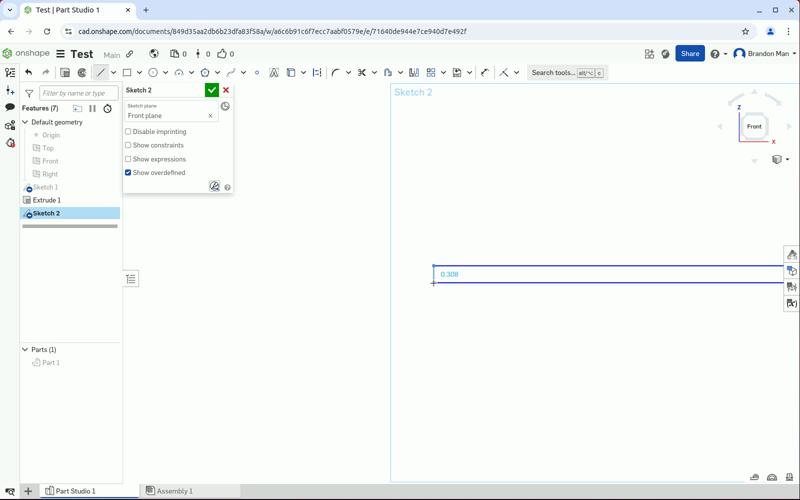
key_up(shift)
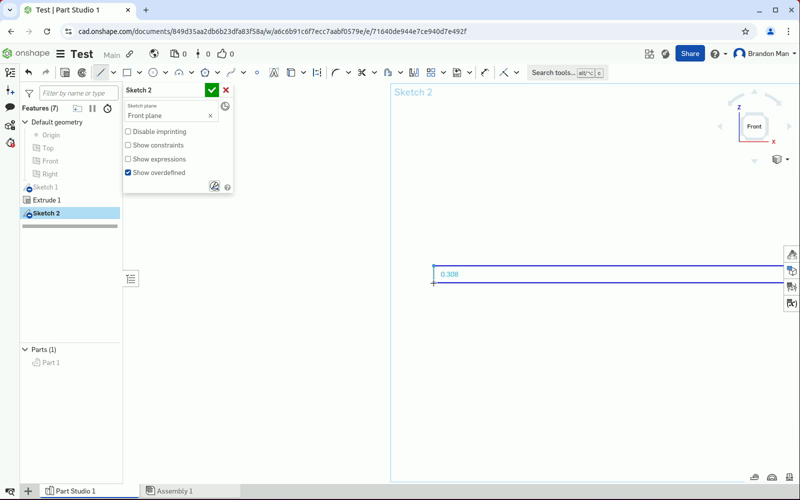
click(433, 282)
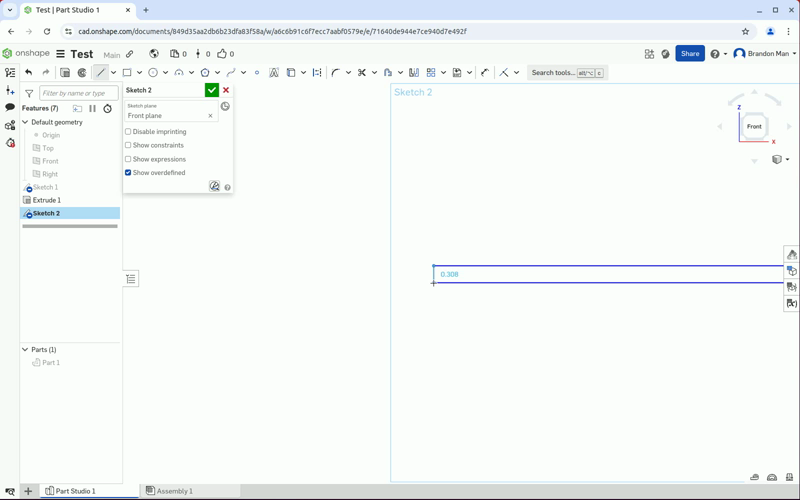
scroll(-6)
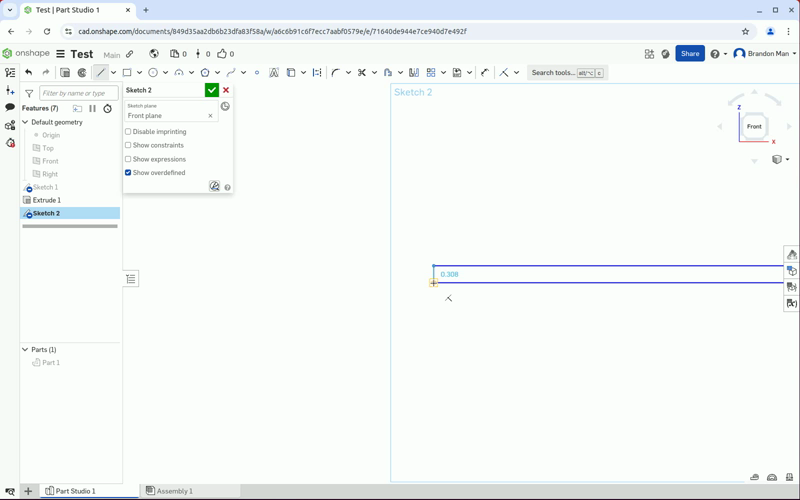
scroll(-6)
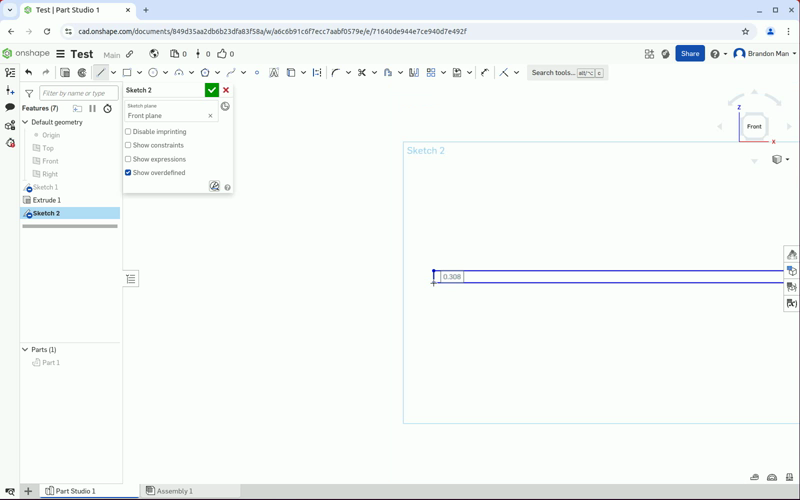
scroll(-6)
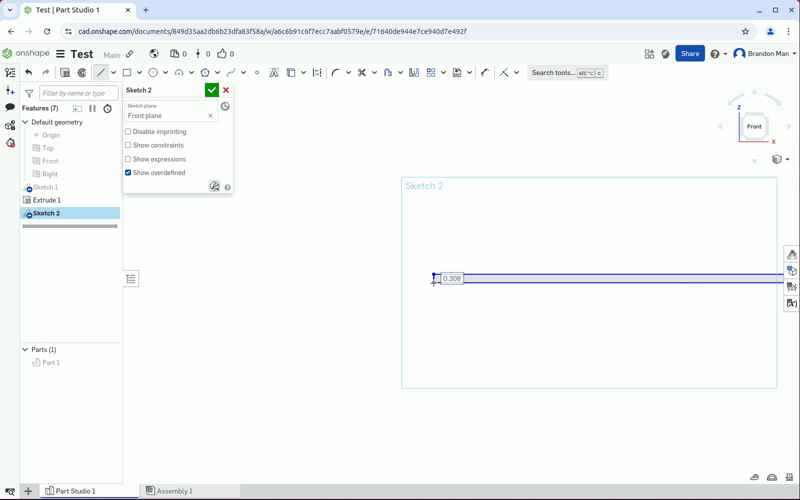
scroll(-6)
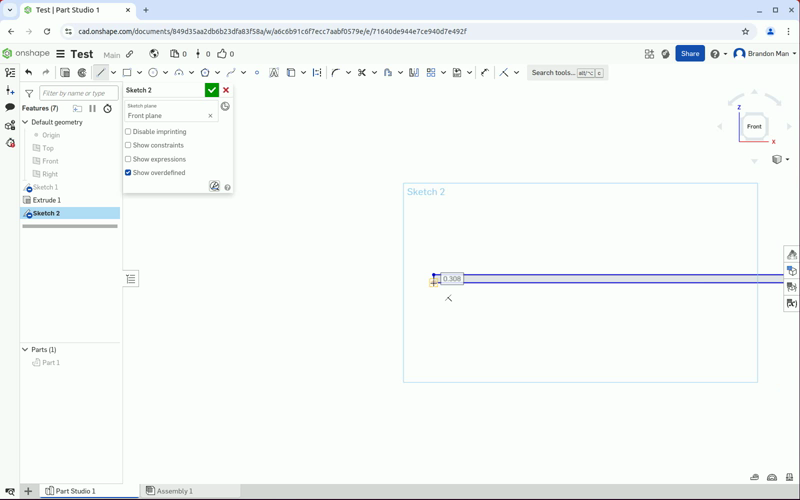
scroll(-6)
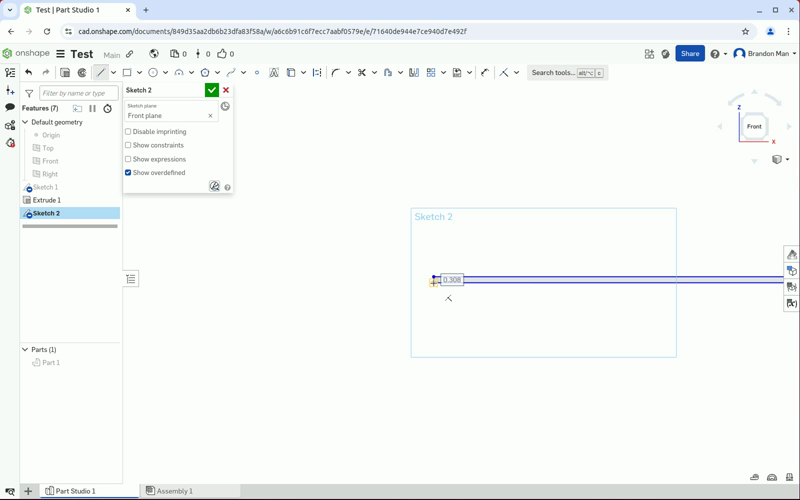
scroll(-6)
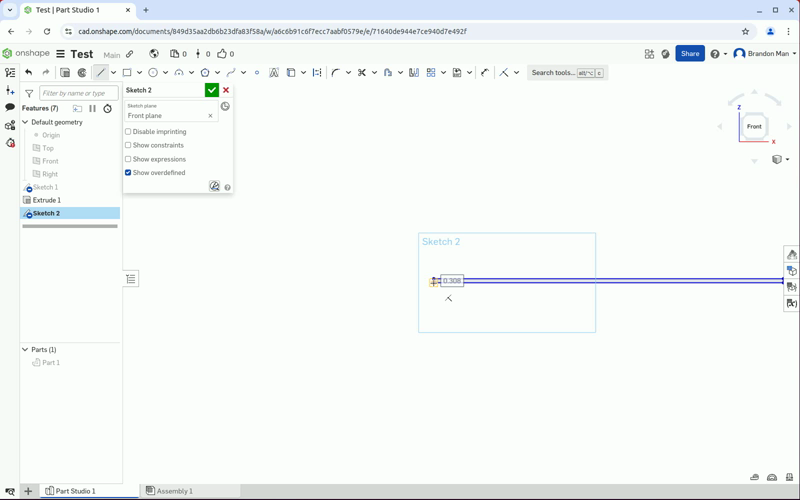
scroll(-6)
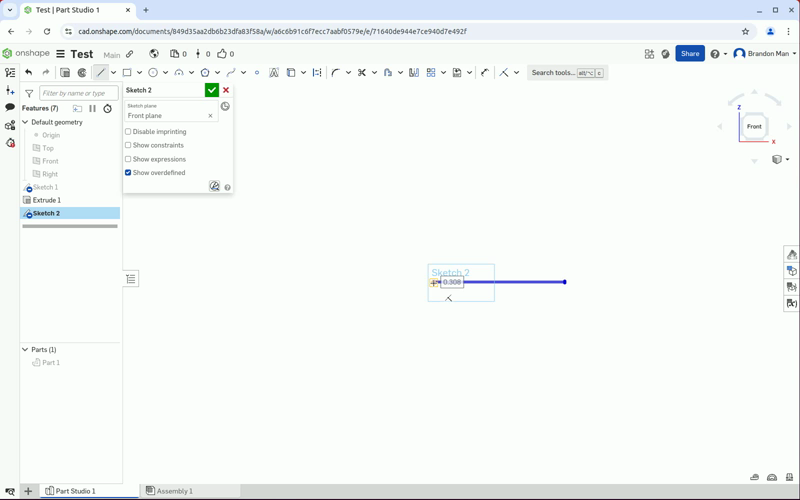
key(esc)
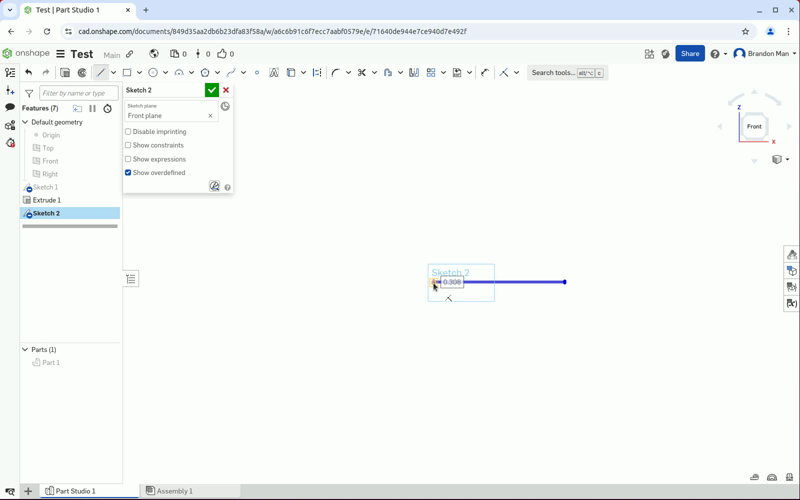
mouse_move(483, 281)
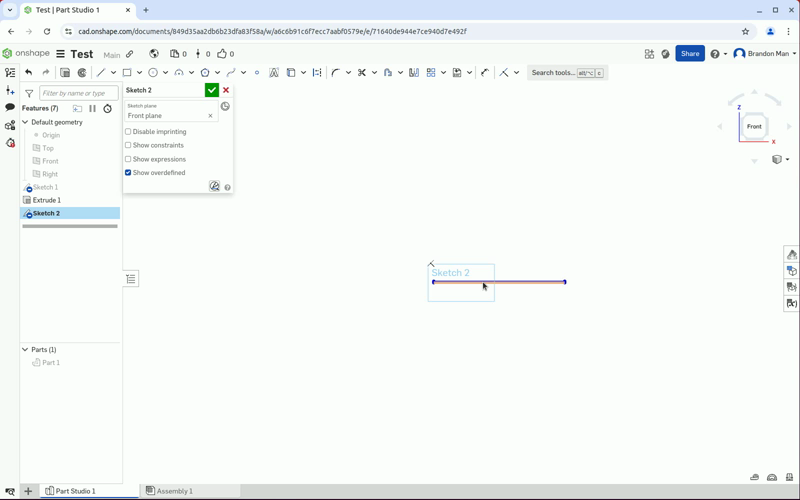
scroll(6)
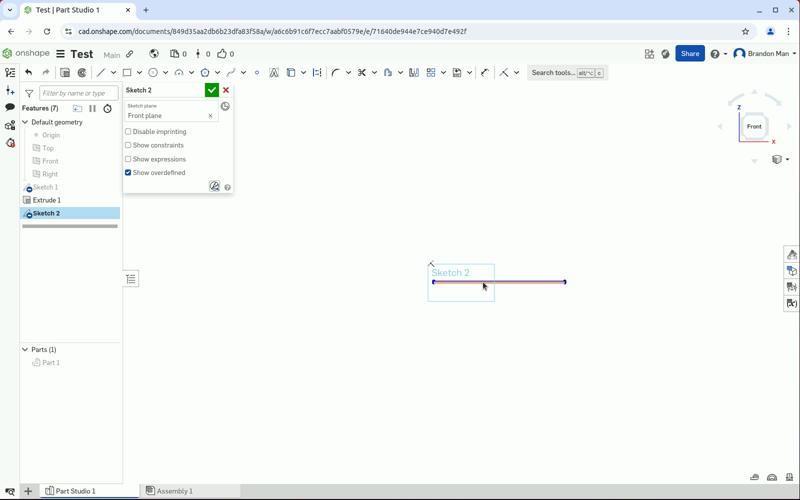
scroll(6)
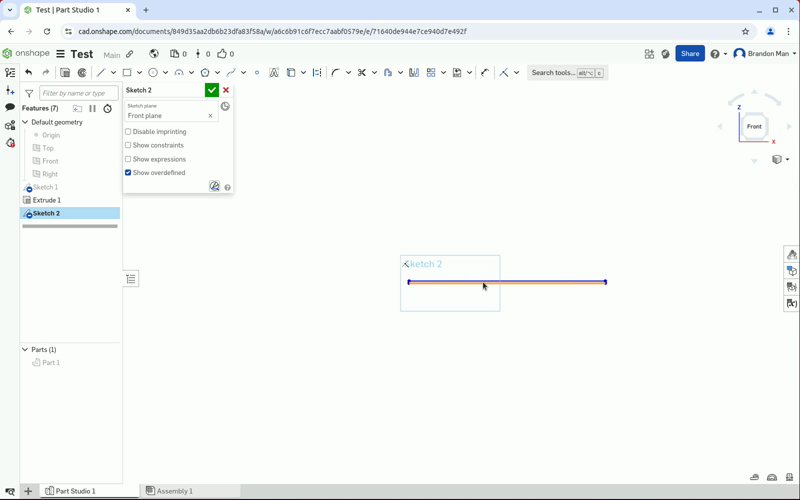
scroll(6)
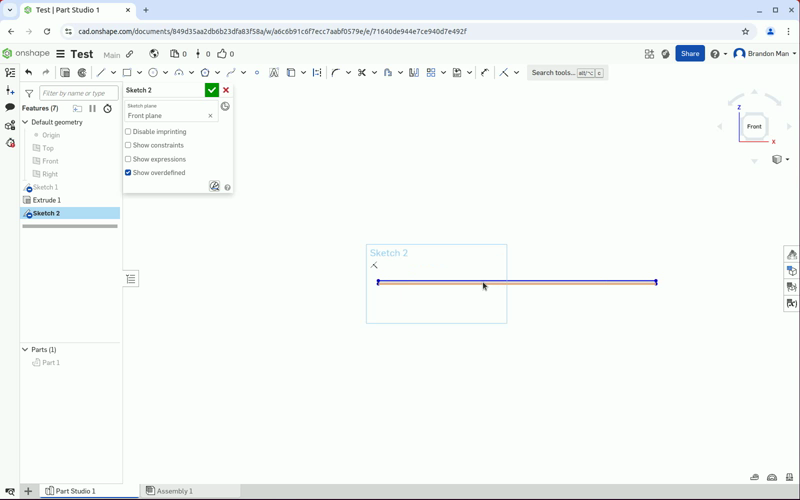
scroll(6)
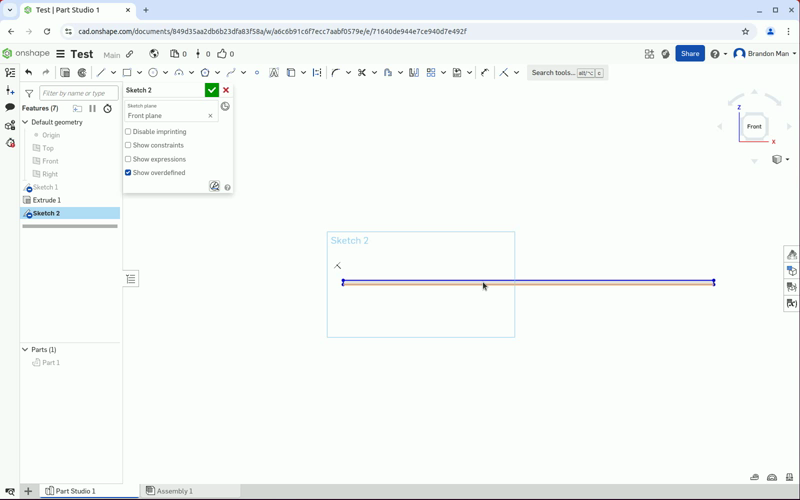
scroll(6)
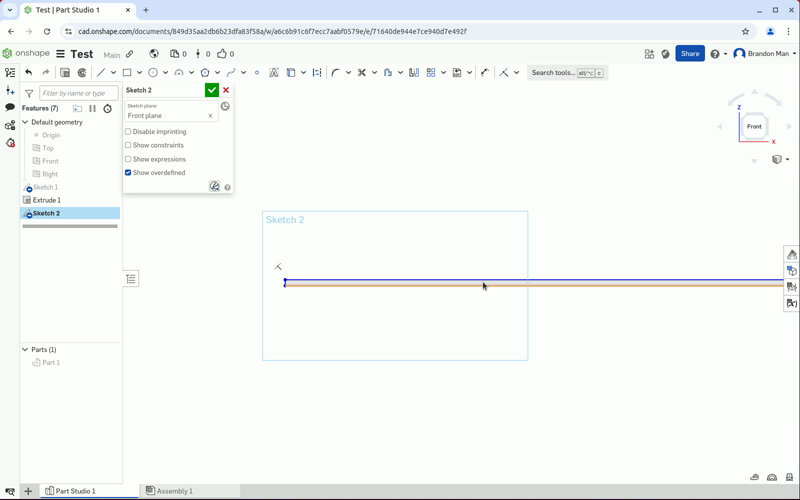
scroll(6)
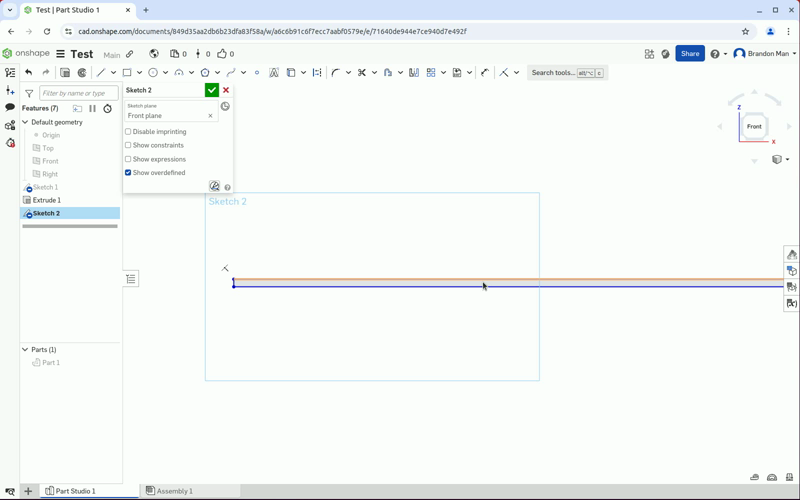
scroll(6)
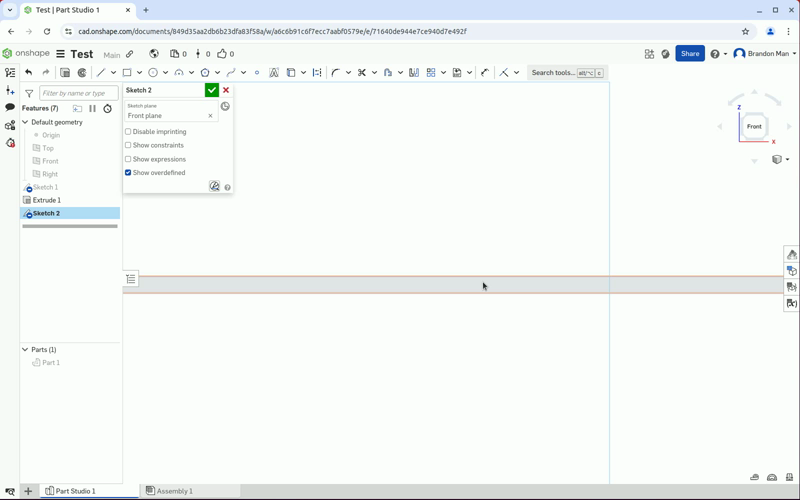
click(483, 281)
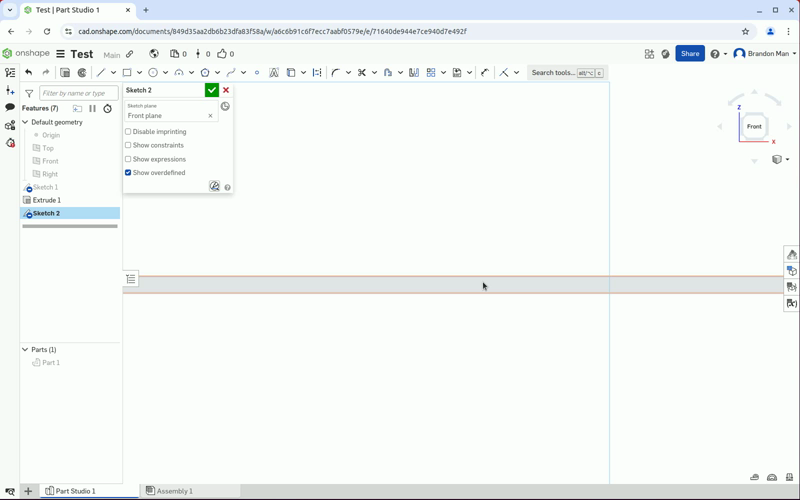
scroll(-6)
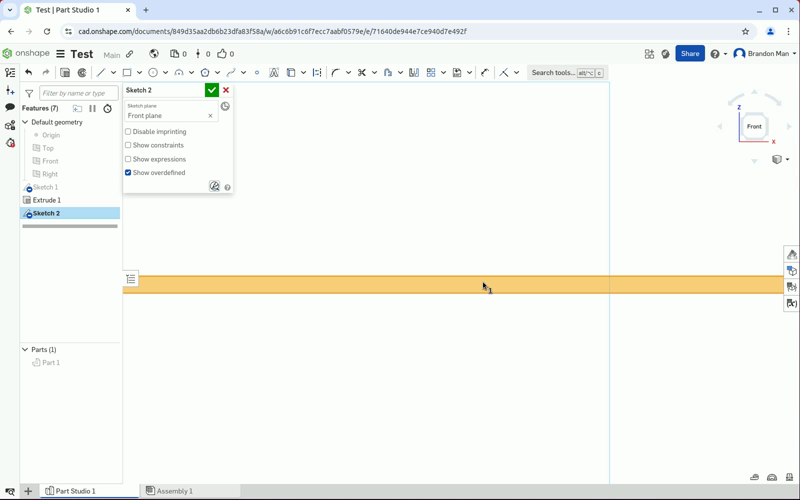
scroll(-6)
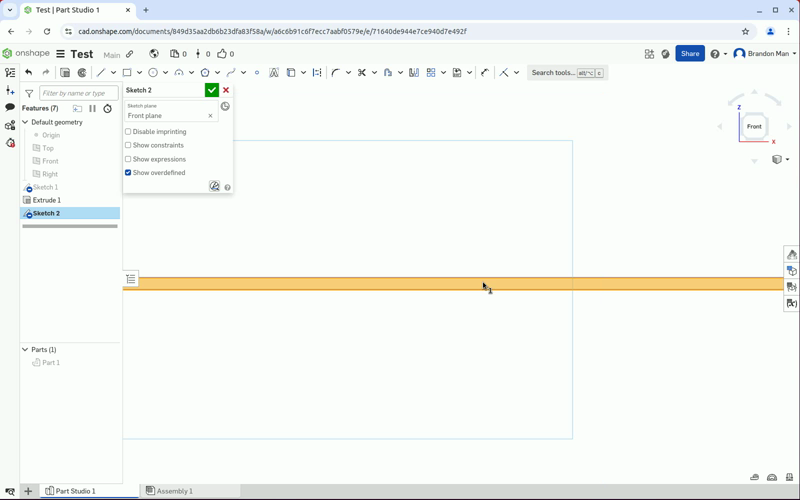
scroll(-6)
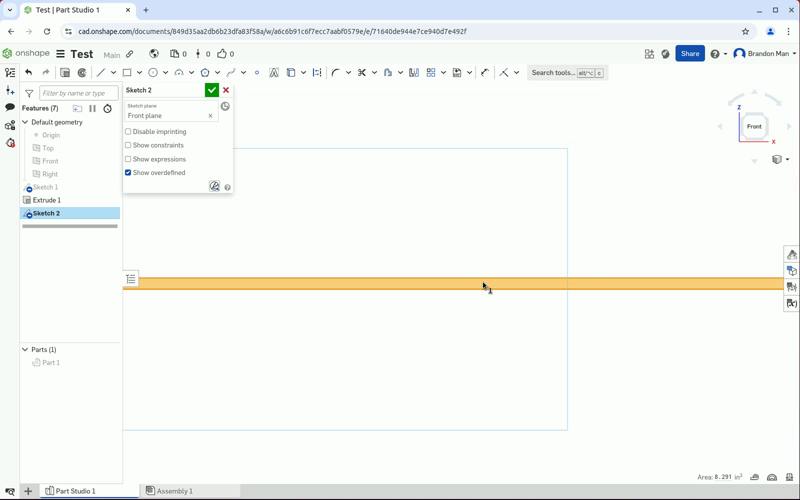
scroll(-6)
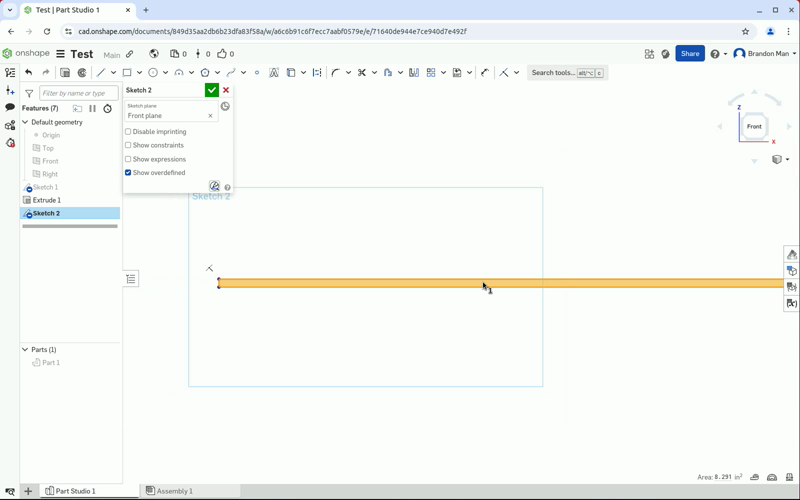
scroll(-6)
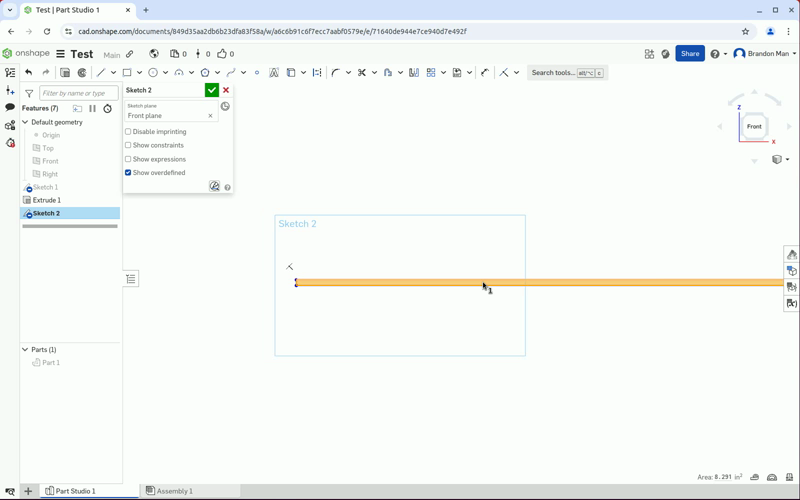
scroll(-6)
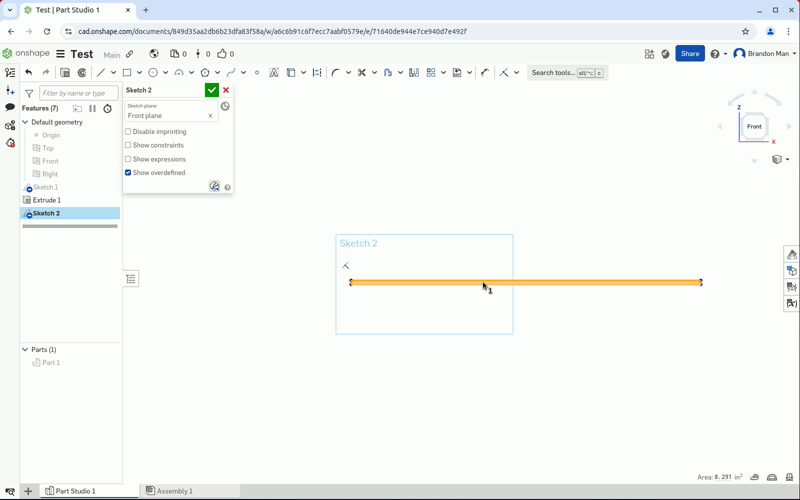
scroll(-6)
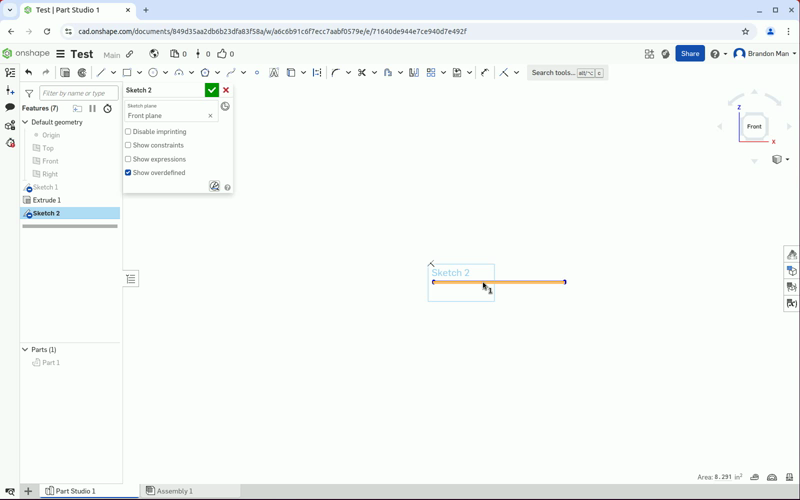
mouse_move(73, 352)
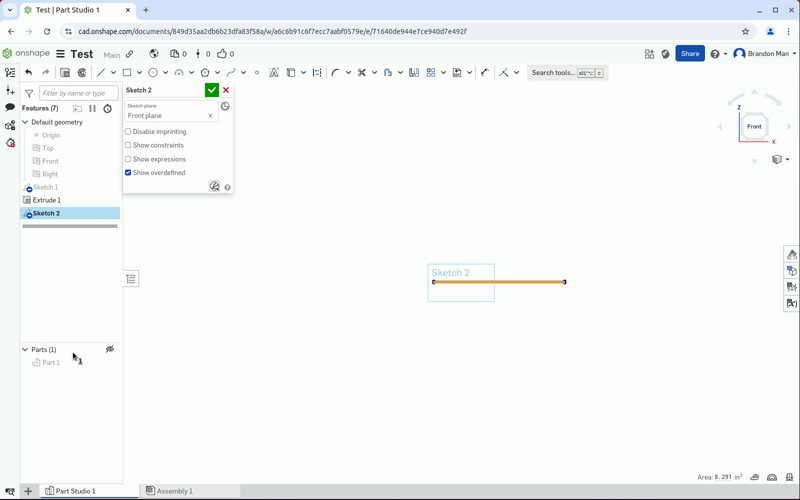
key(shift+y)
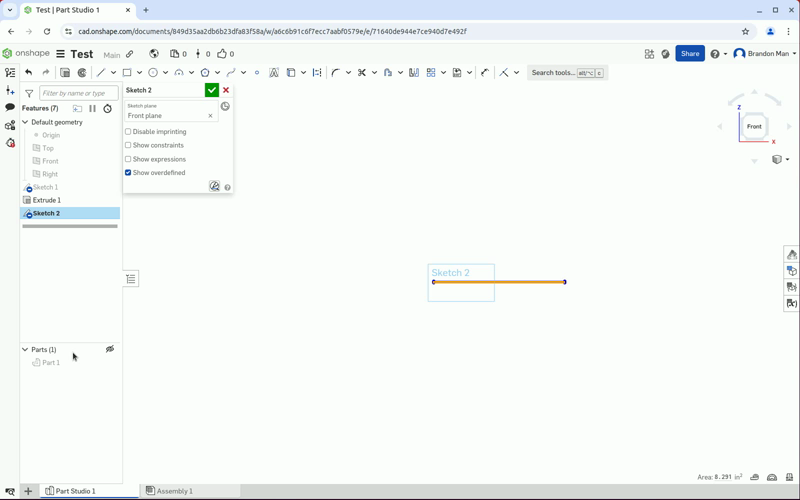
key(shift+e)
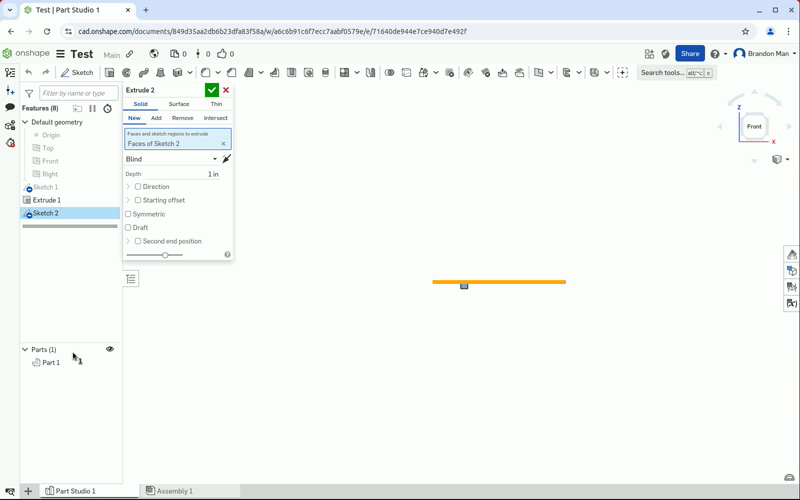
mouse_move(143, 106)
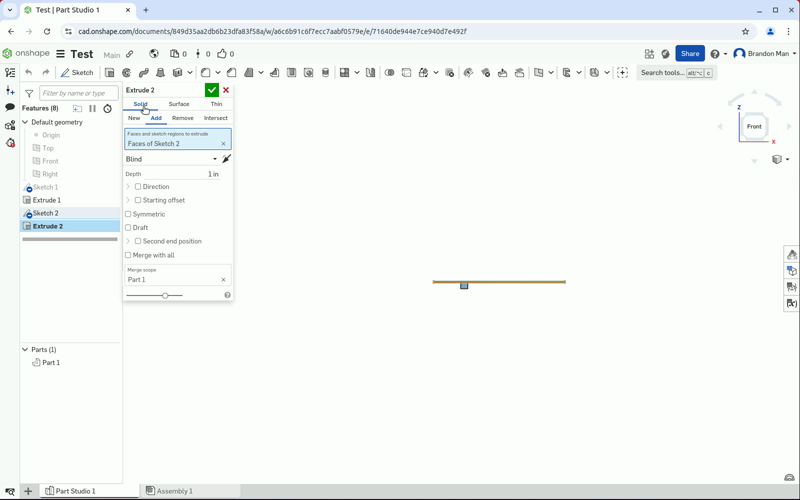
click(143, 106)
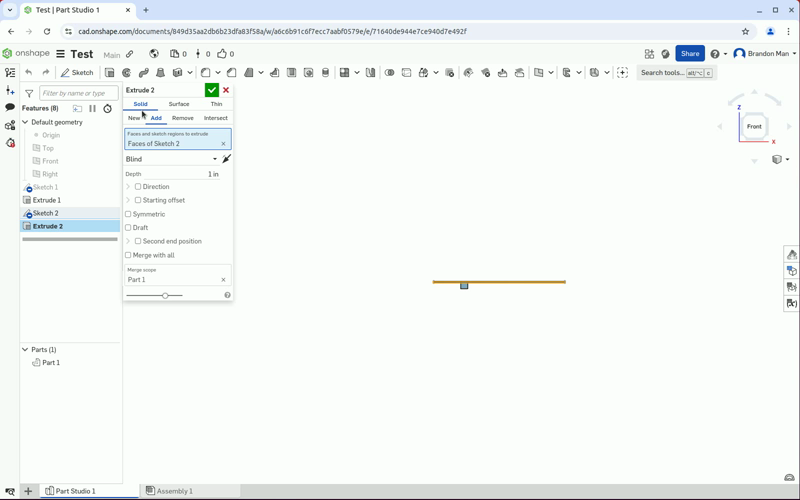
mouse_move(137, 120)
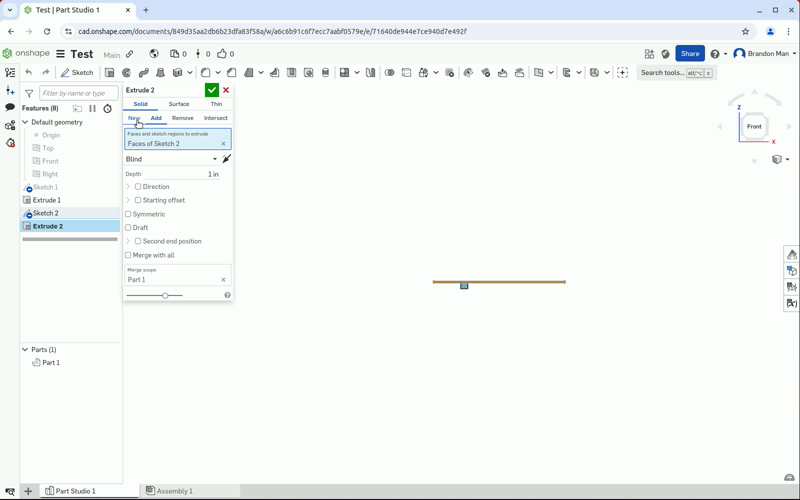
click(137, 120)
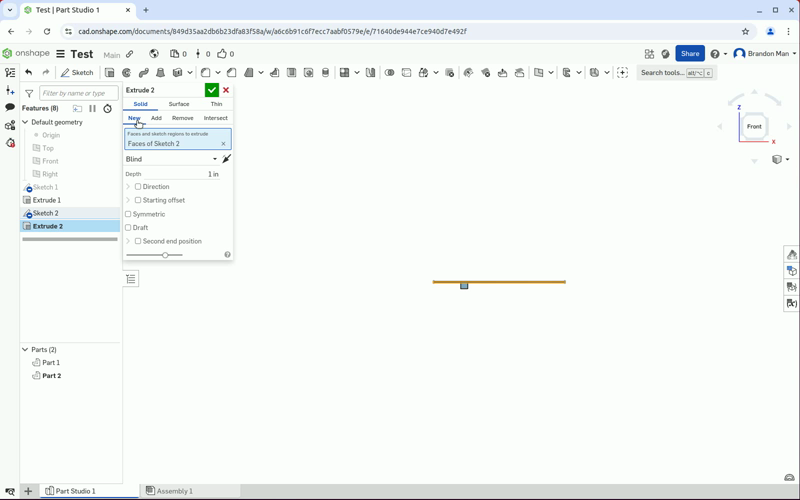
key(tab, 4)
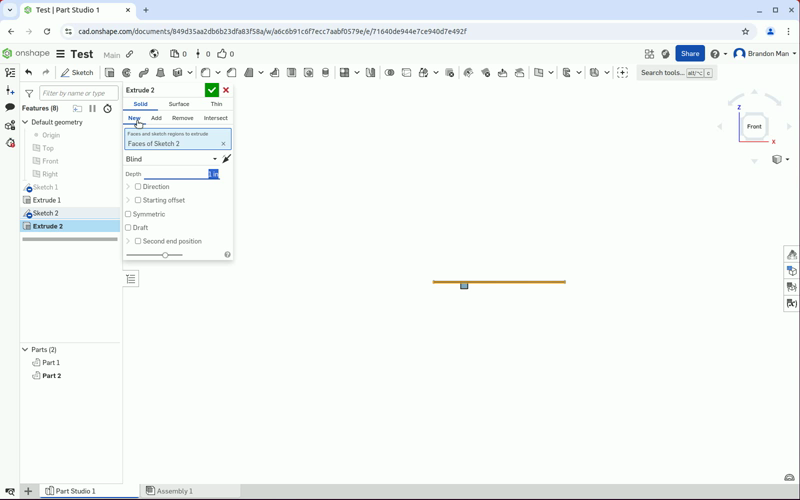
text(46.216)
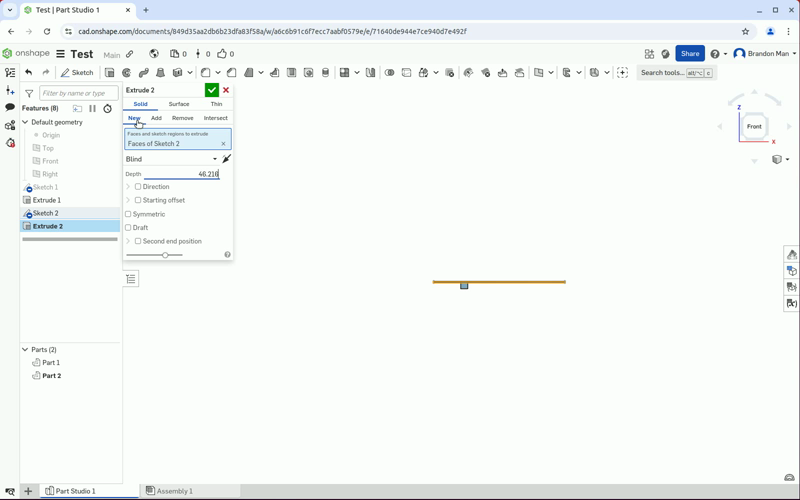
key(tab, 3)
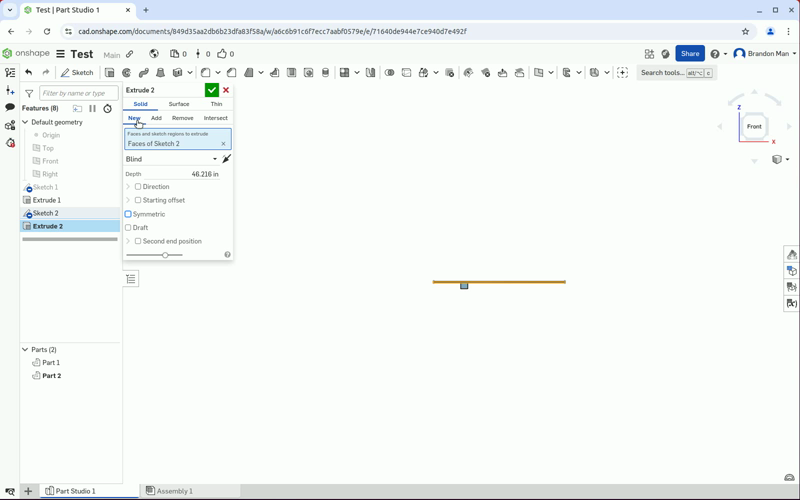
key(space)
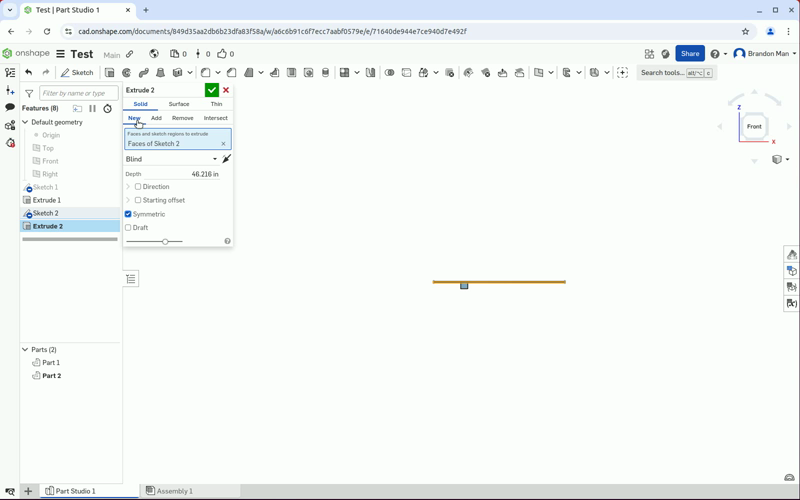
key(enter)
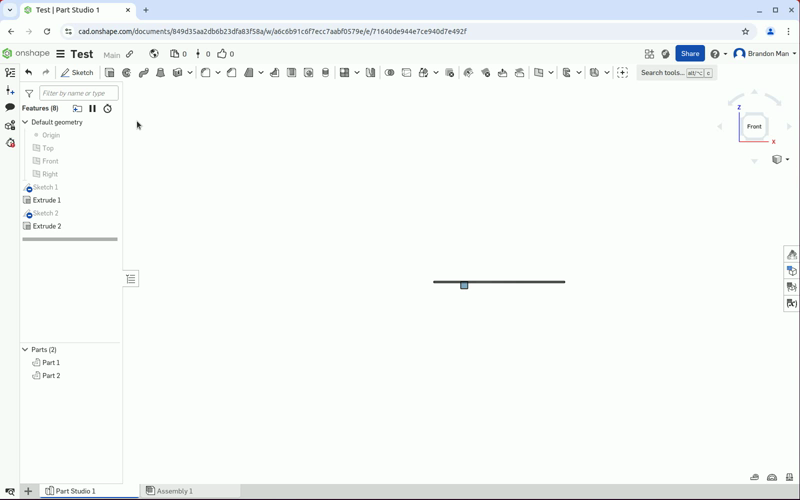
key(shift+h)
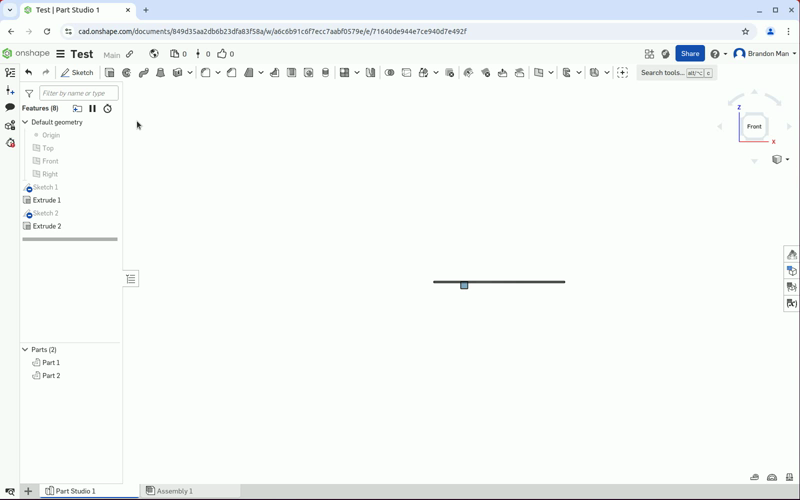
key(shift+h)
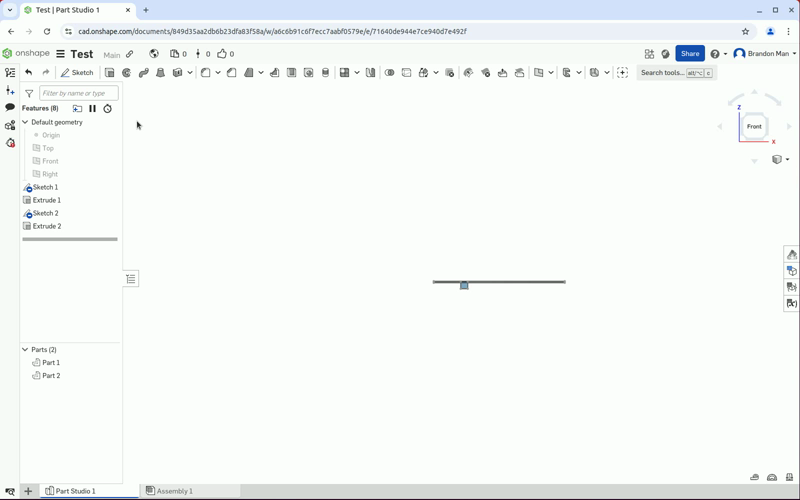
key(shift+7)
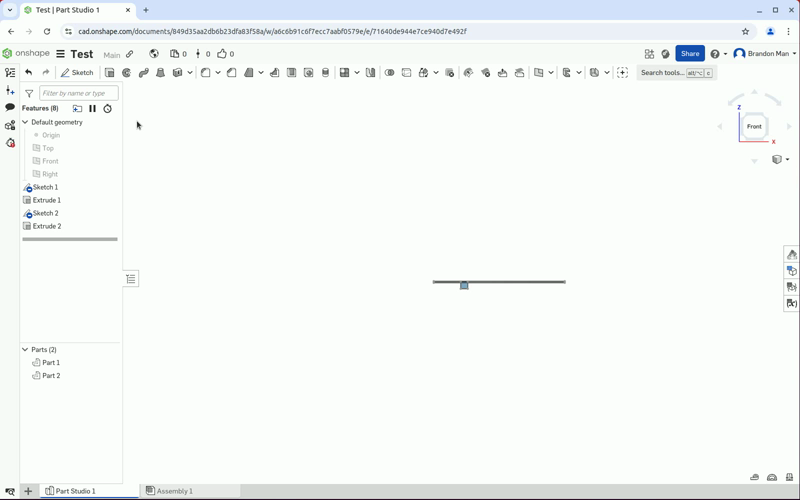
key(left, 2)
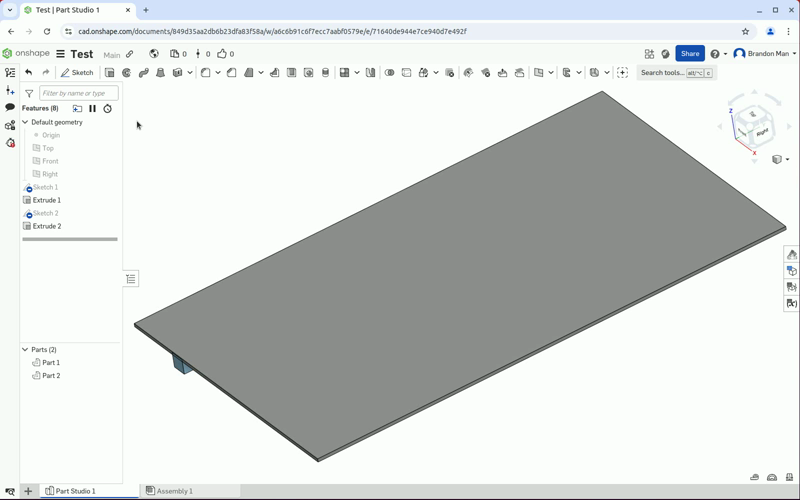
key(down, 2)
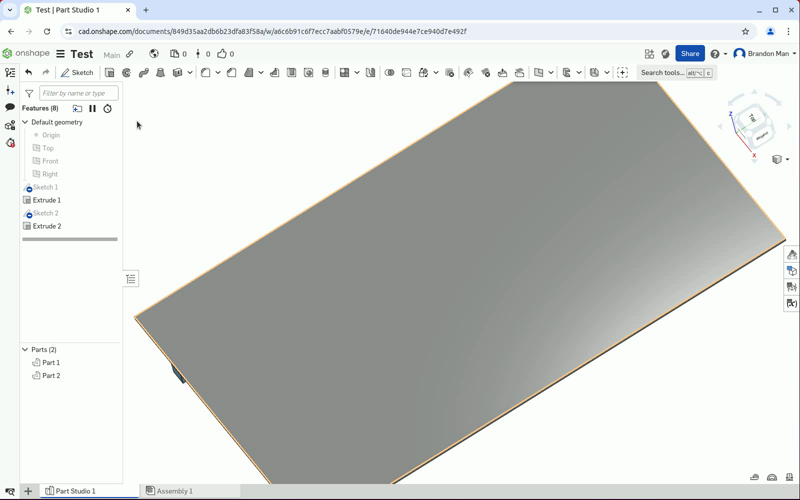
key(up, 2)
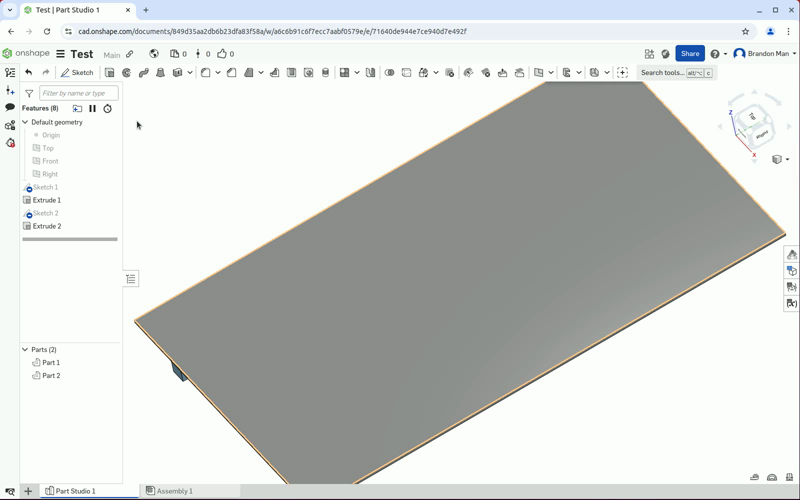
key(right, 2)
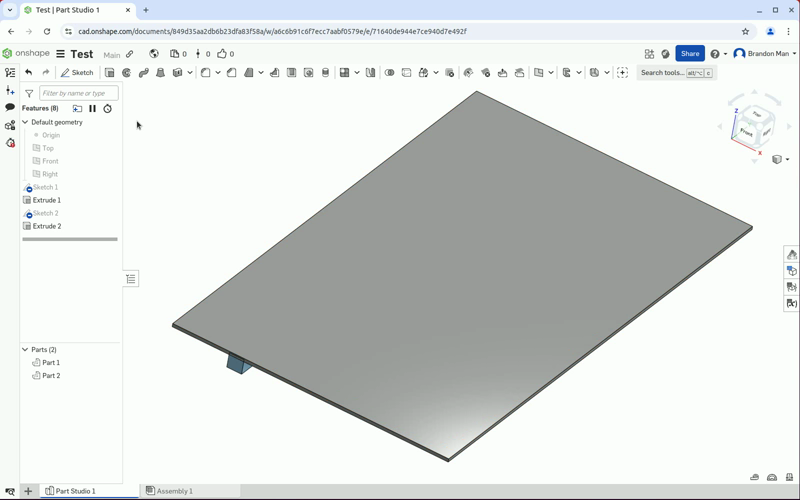
mouse_move(73, 189)
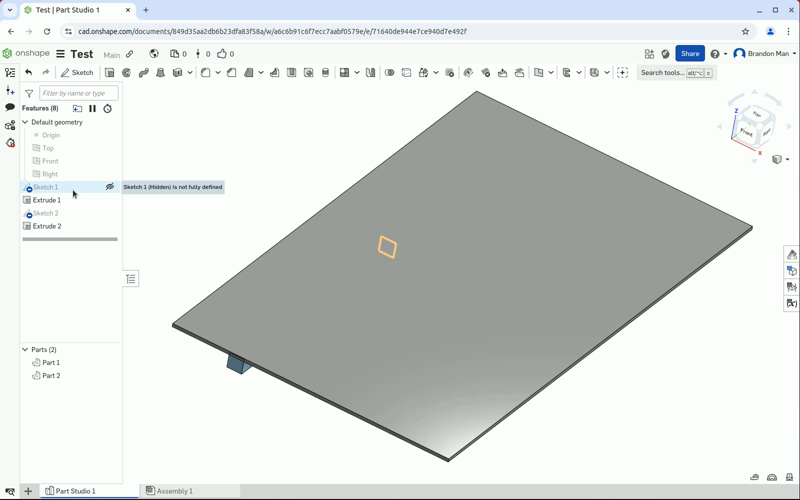
click(73, 189)